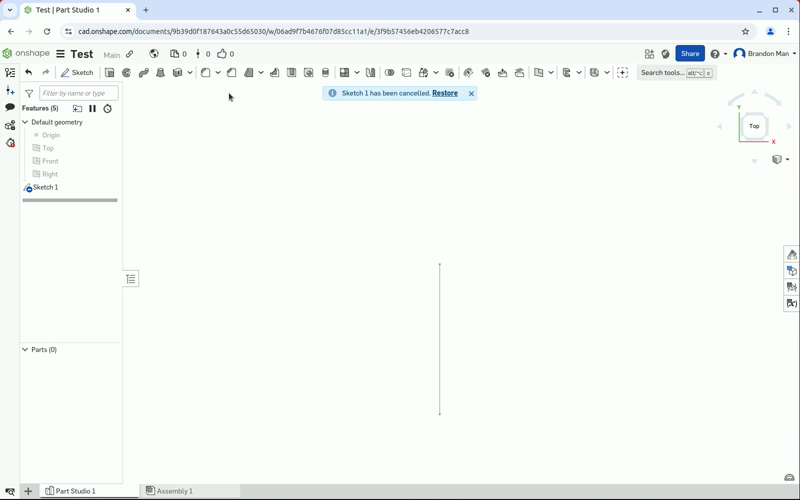
key(shift+h)
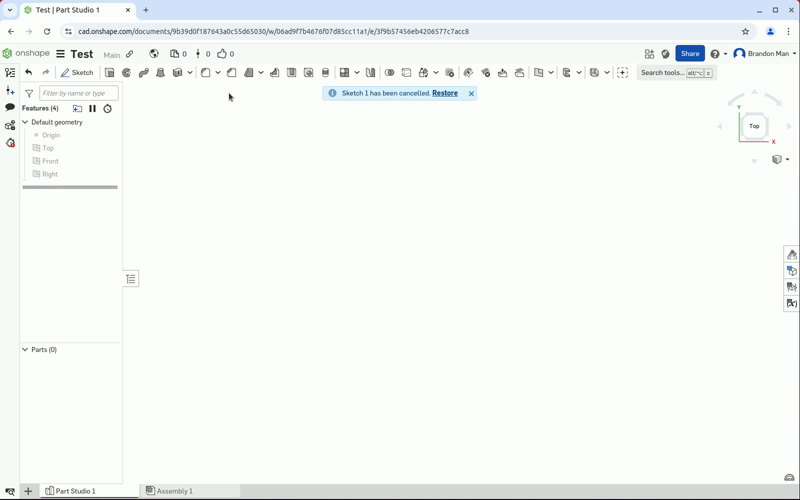
key(shift+s)
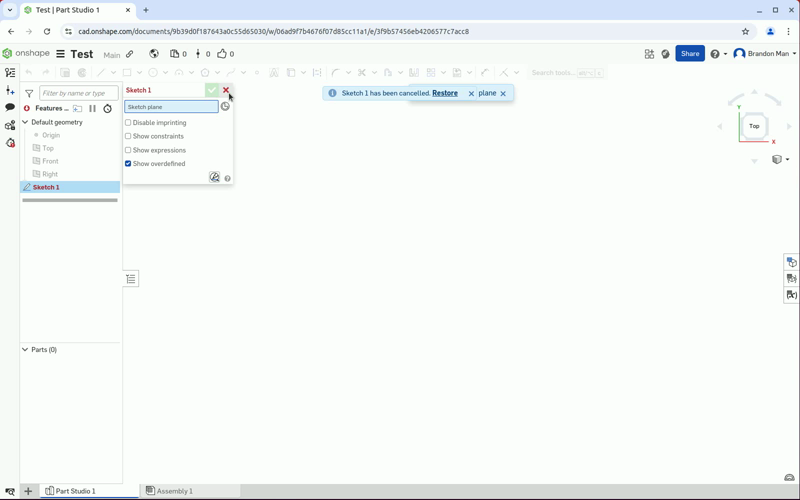
mouse_move(73, 150)
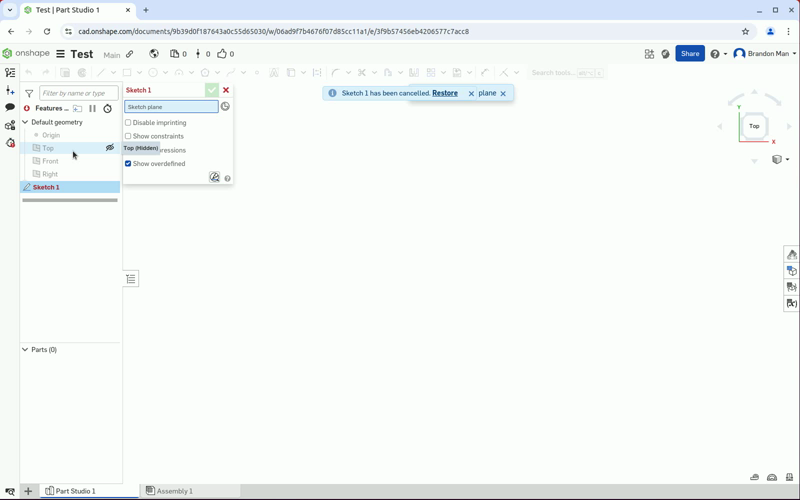
click(73, 150)
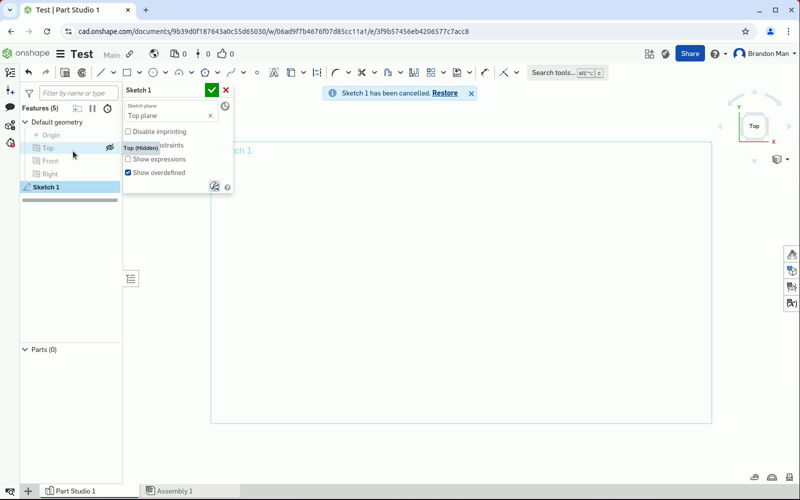
mouse_move(73, 352)
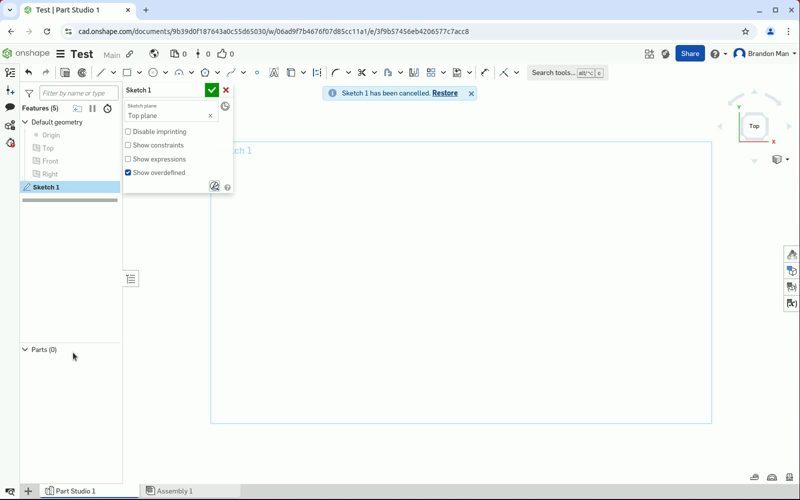
key(y)
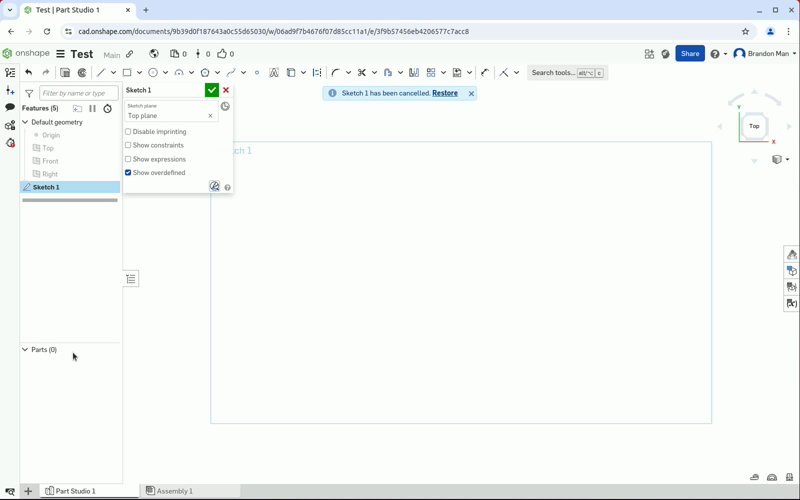
key(l)
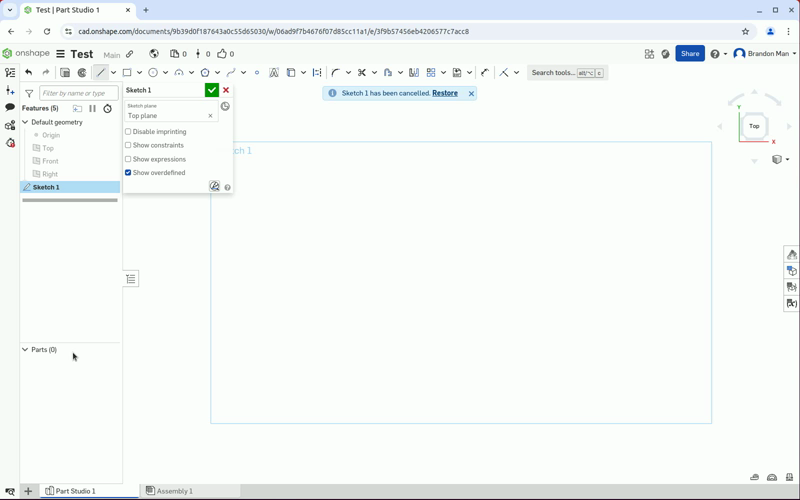
key_down(shift)
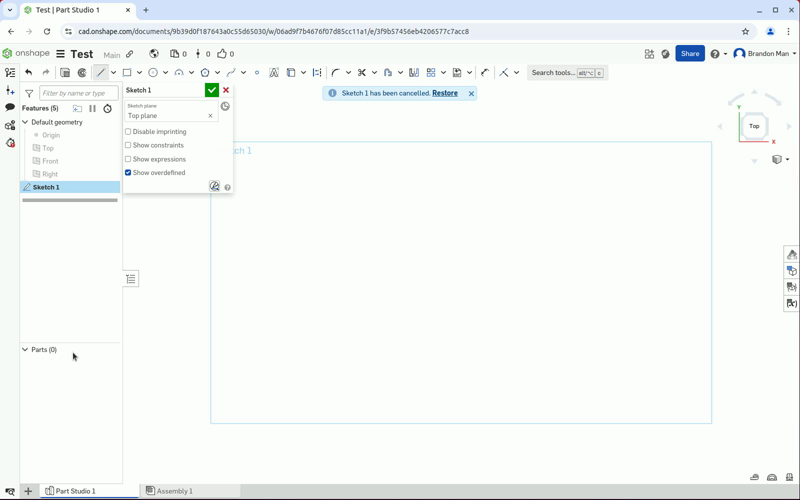
mouse_move(456, 287)
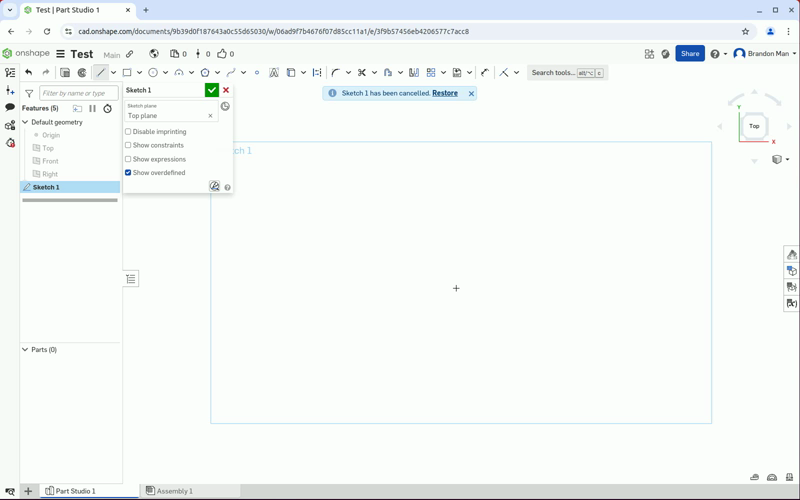
click(456, 287)
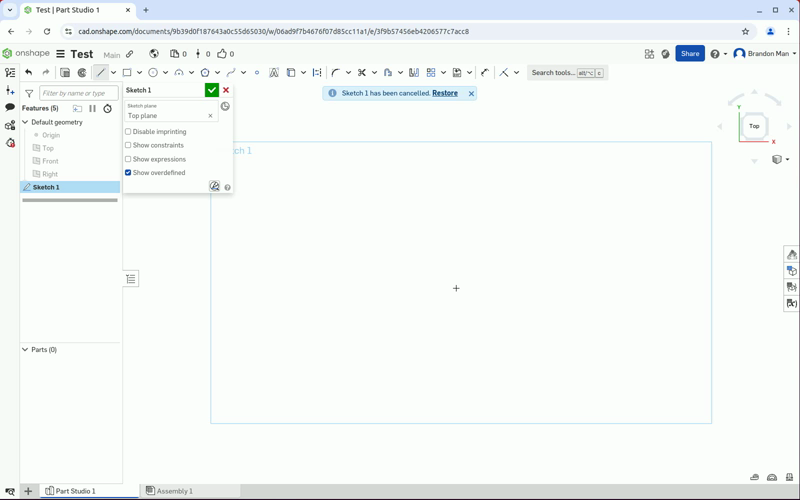
key_up(shift)
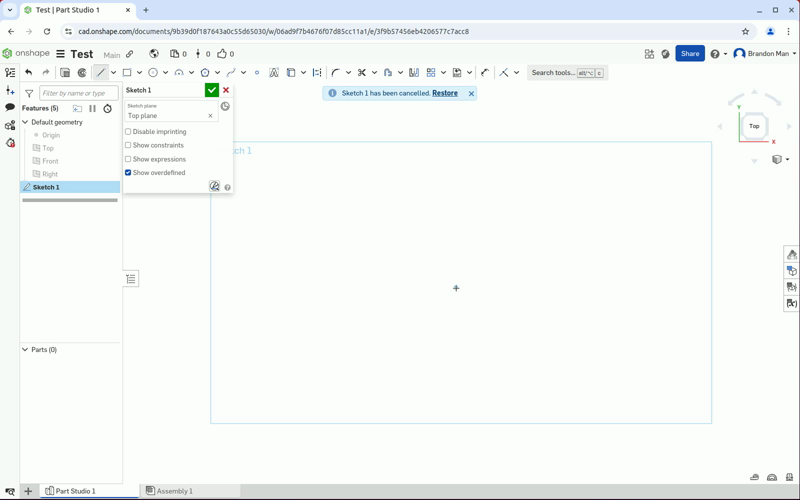
key_down(shift)
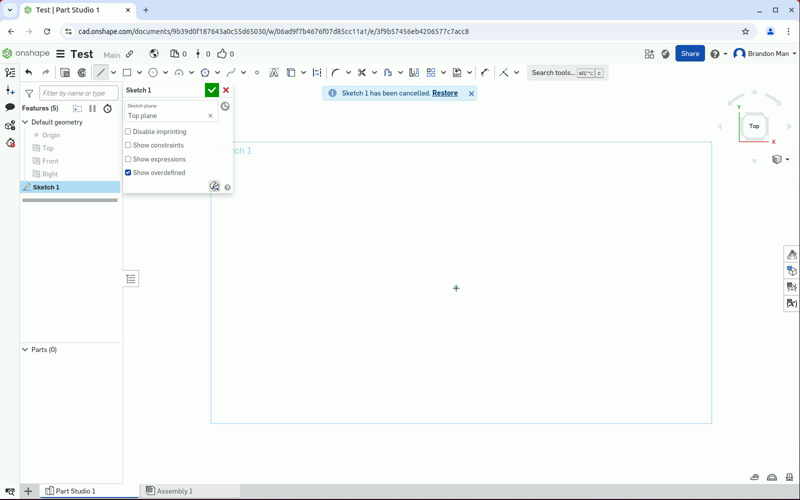
mouse_move(486, 287)
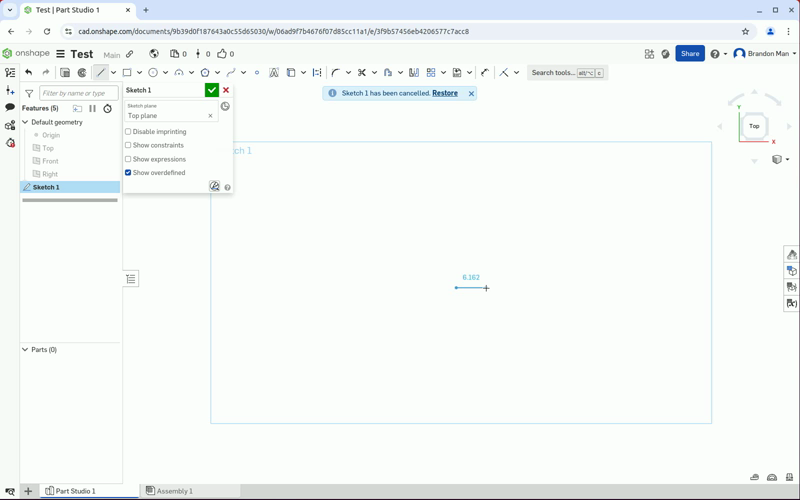
mouse_move(466, 287)
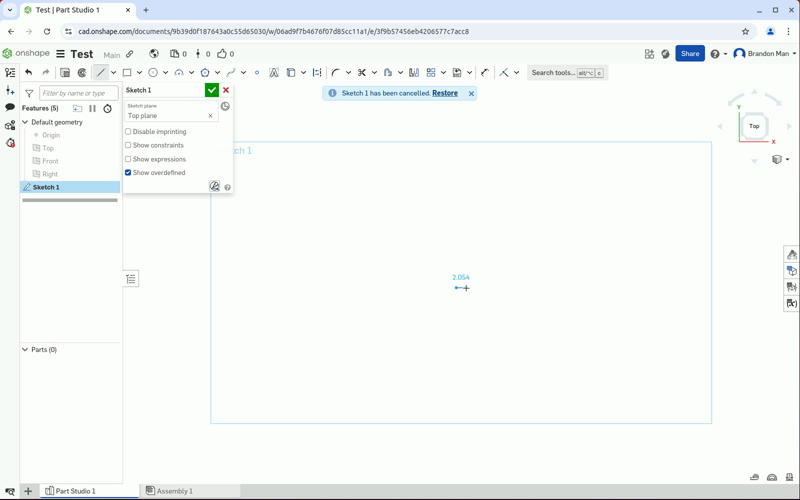
click(466, 287)
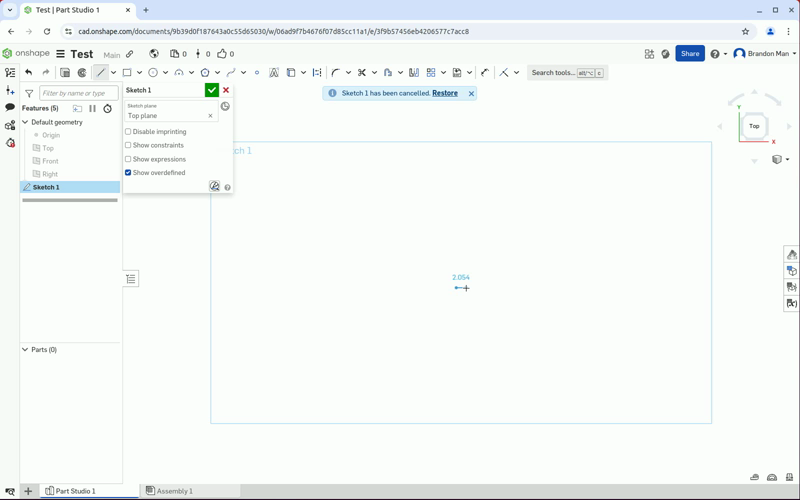
key_up(shift)
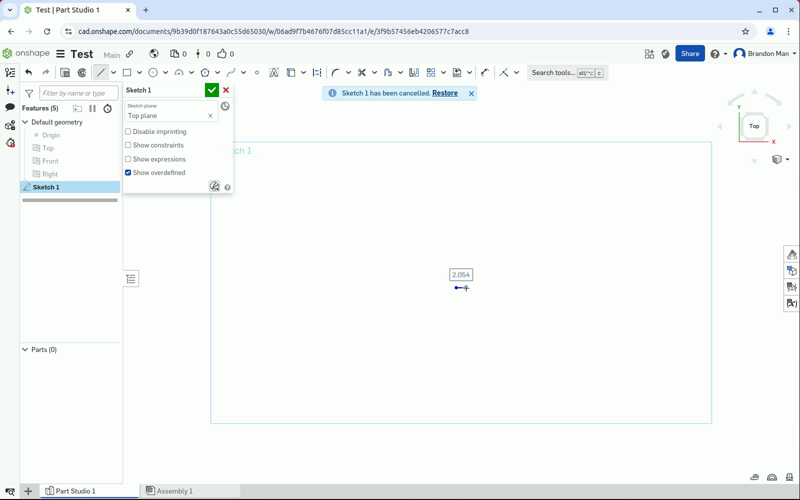
key_down(shift)
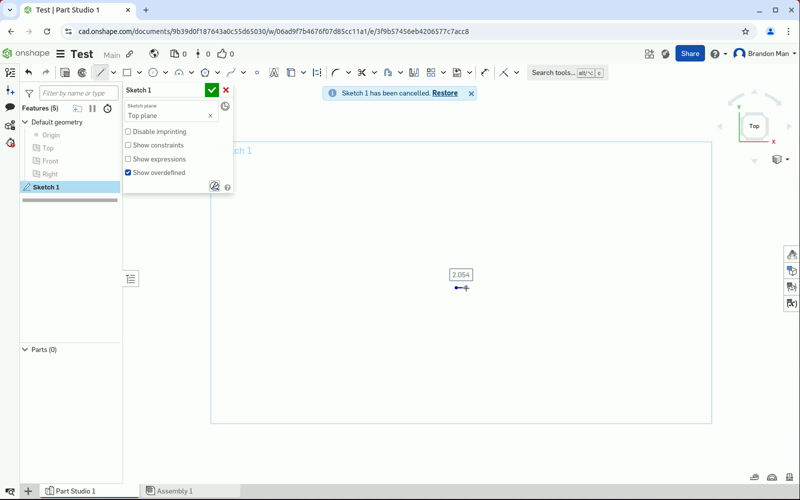
mouse_move(496, 287)
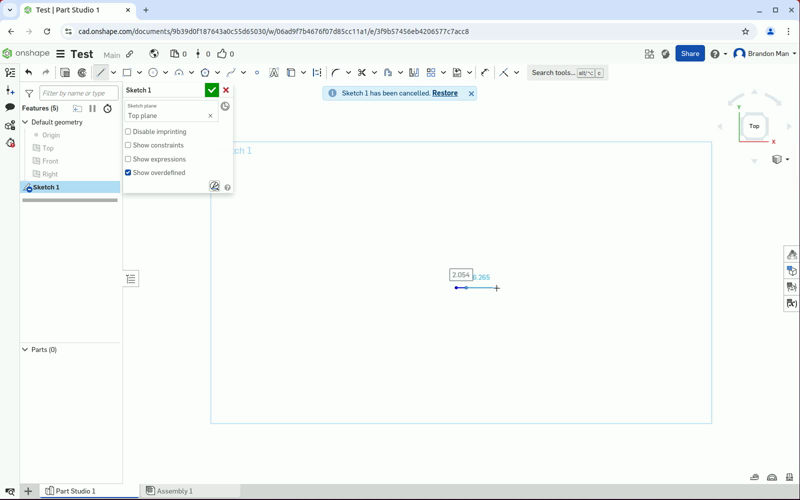
mouse_move(466, 277)
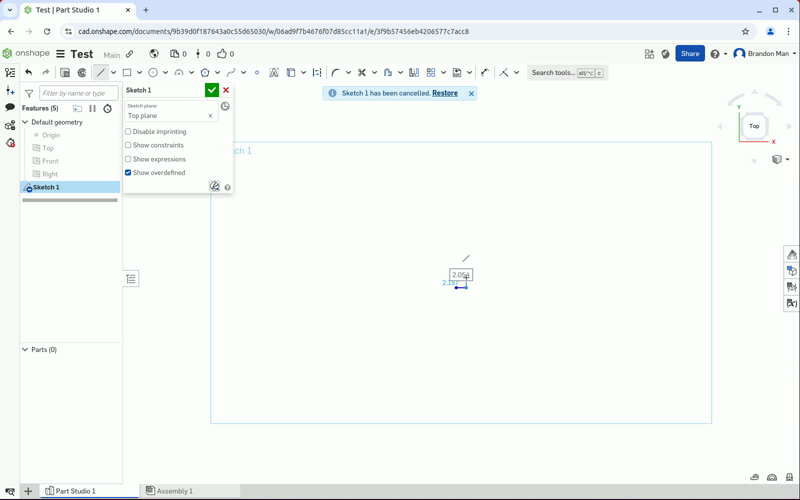
click(466, 277)
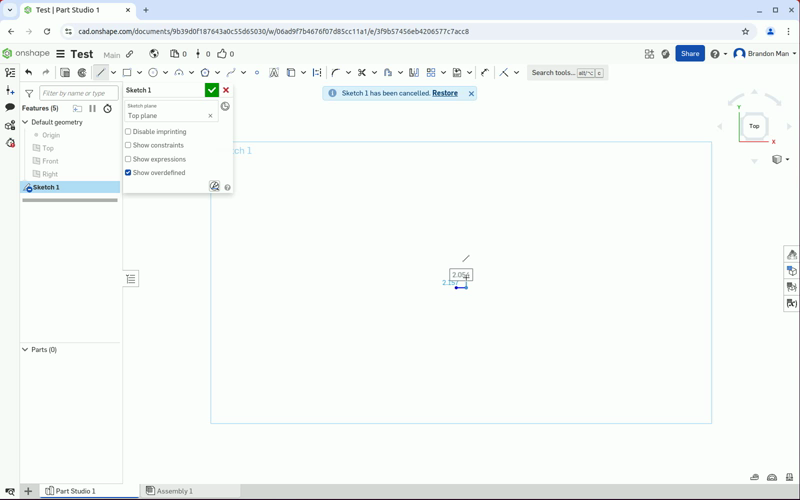
key_up(shift)
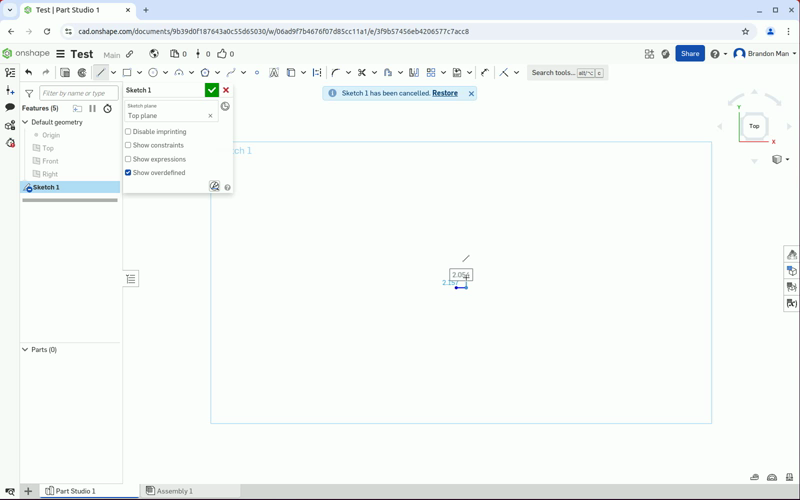
key_down(shift)
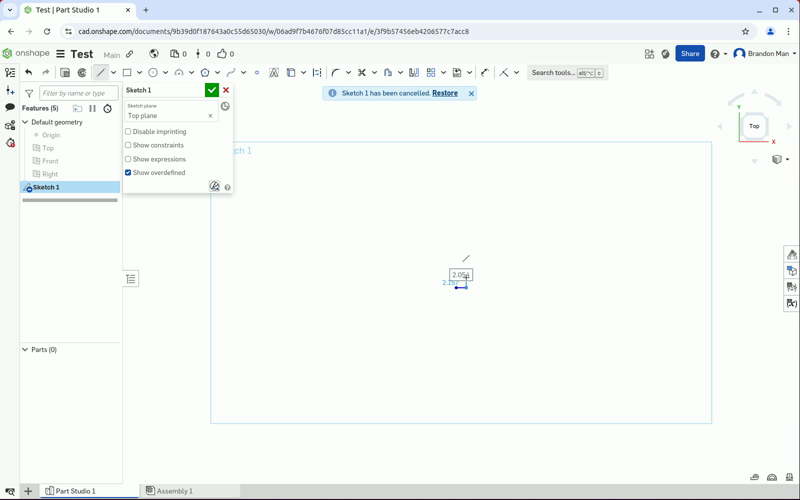
mouse_move(496, 277)
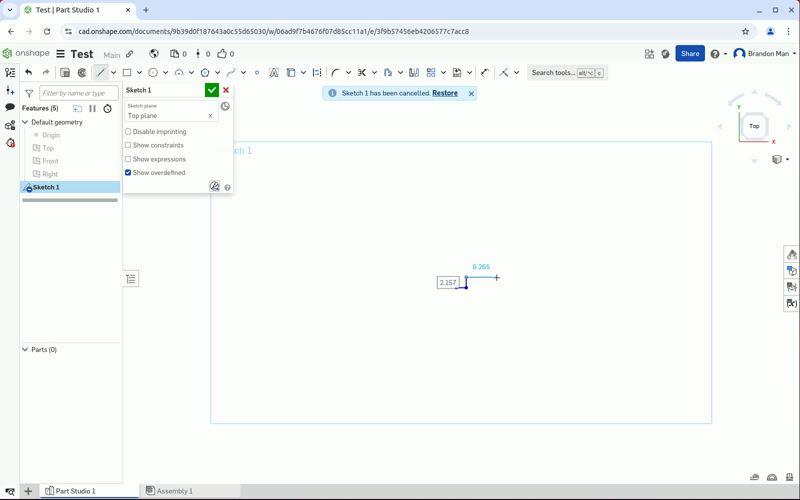
mouse_move(456, 277)
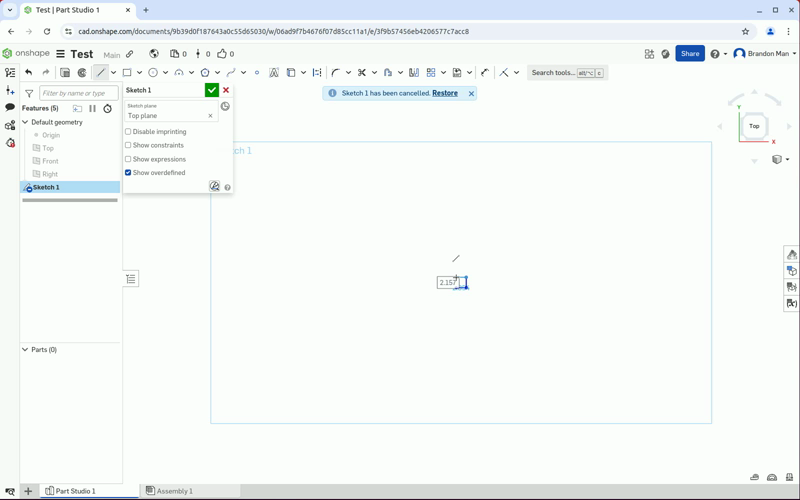
click(456, 277)
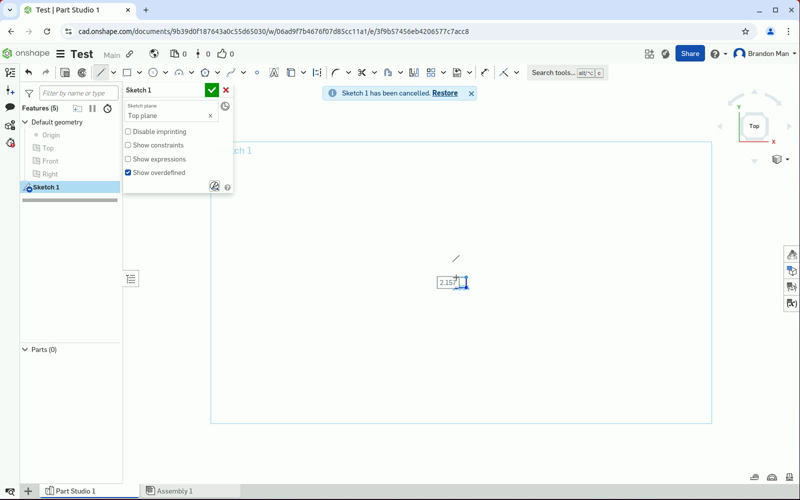
key_up(shift)
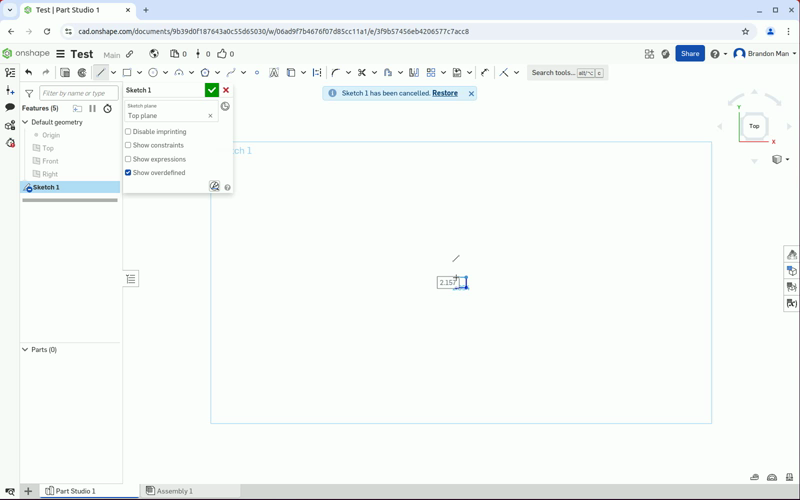
mouse_move(486, 277)
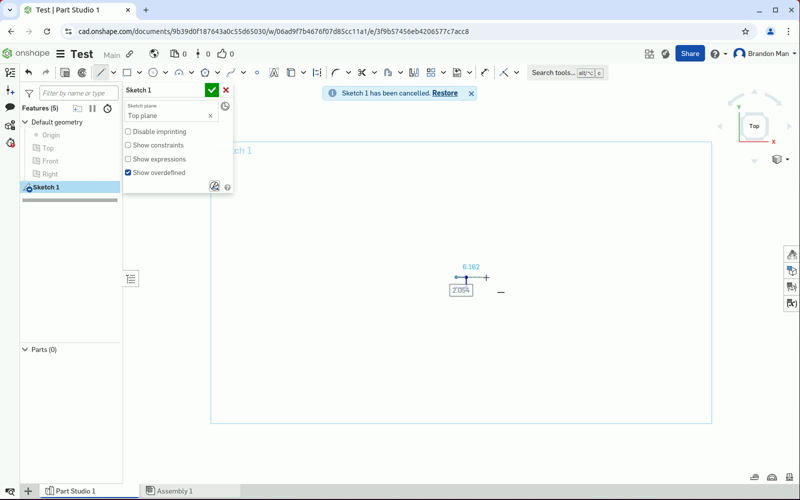
key_down(shift)
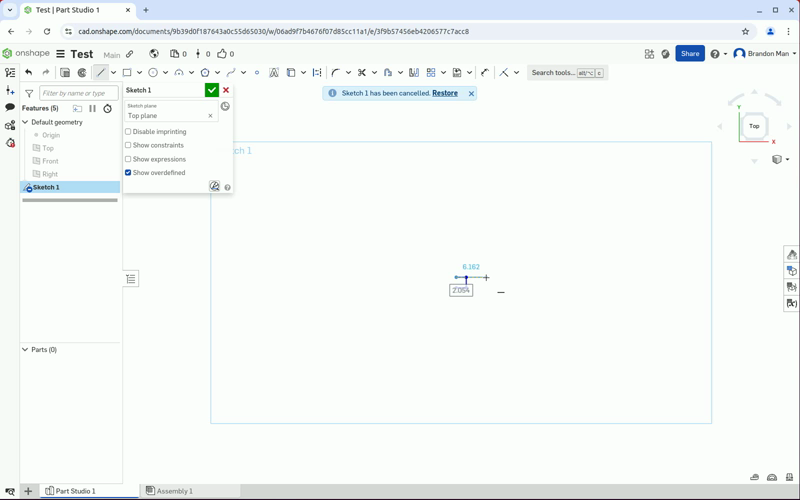
mouse_move(456, 287)
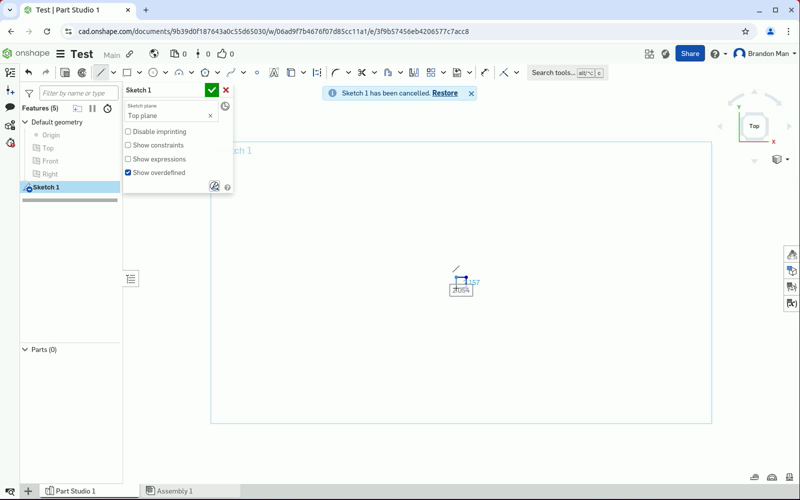
key_up(shift)
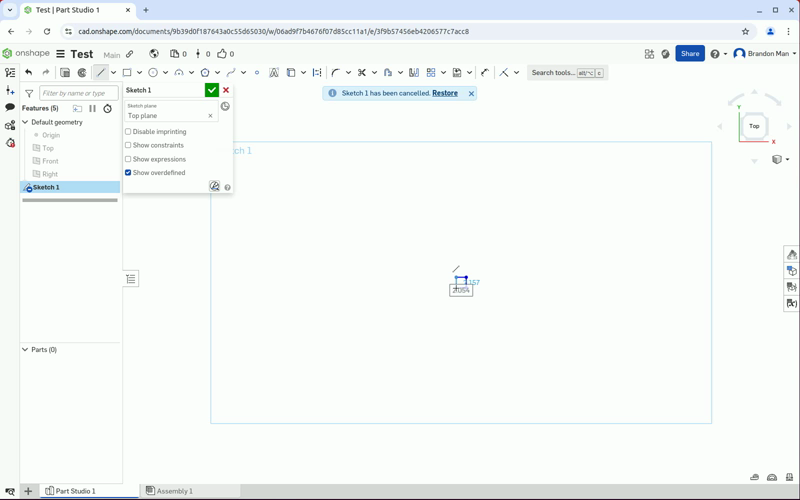
click(456, 287)
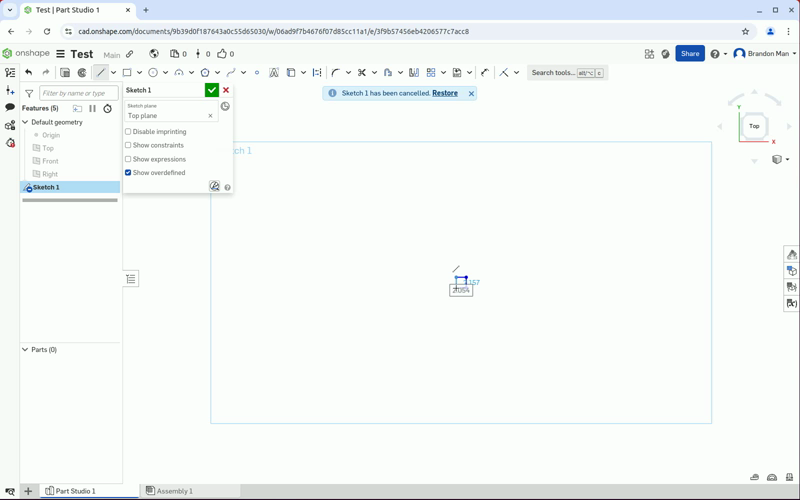
key(esc)
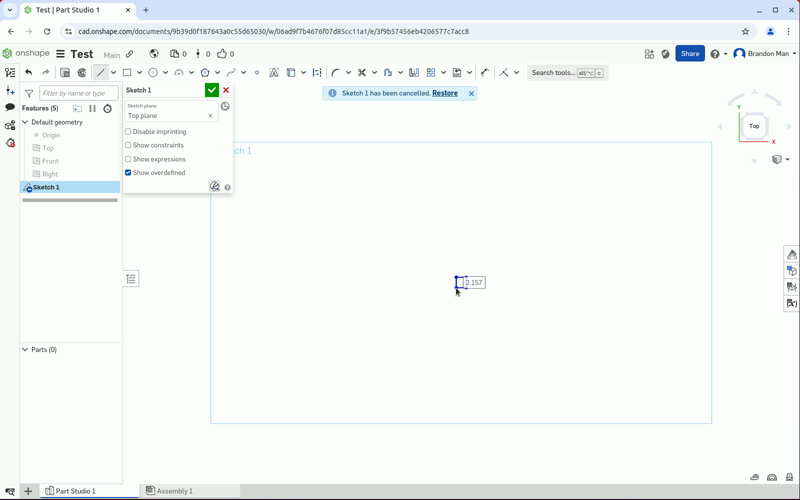
key(l)
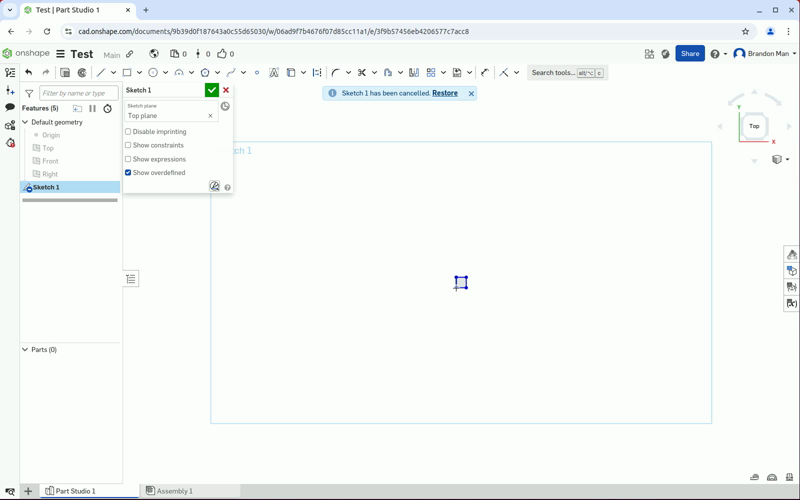
key_down(shift)
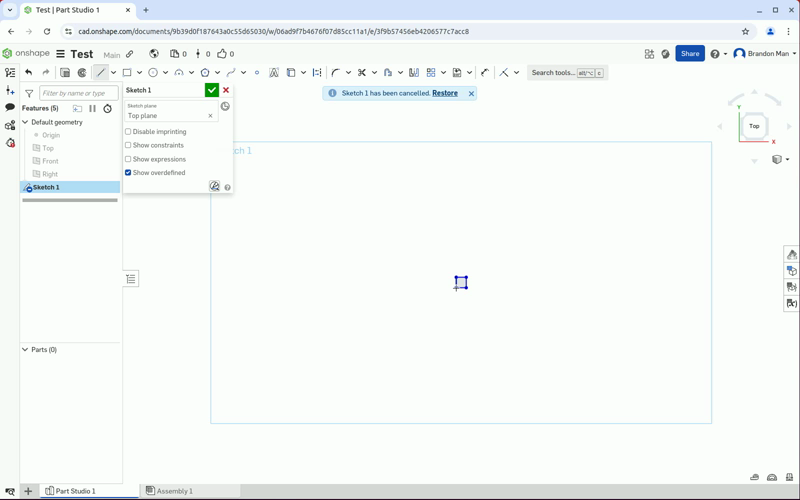
mouse_move(457, 286)
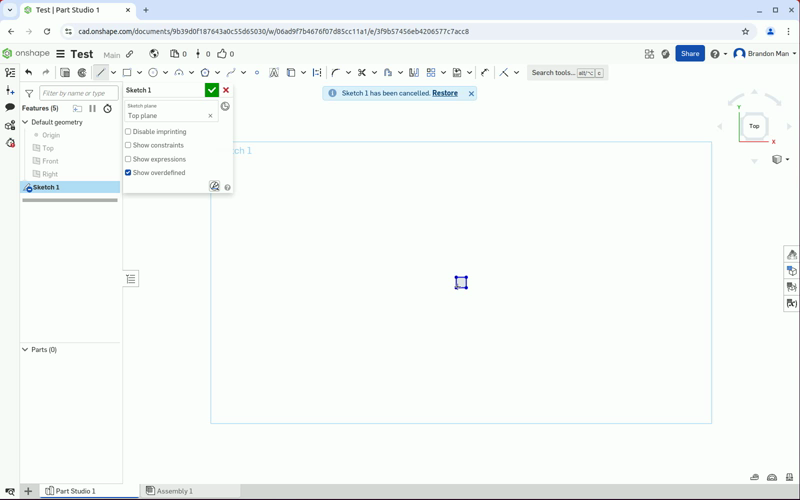
scroll(6)
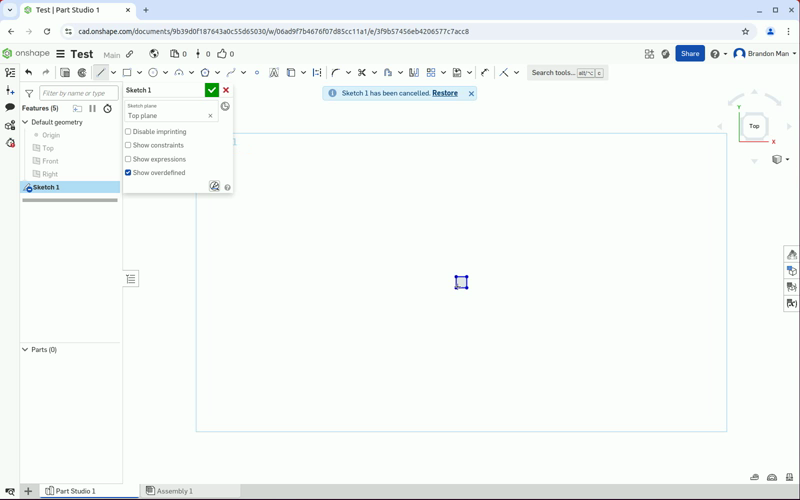
scroll(6)
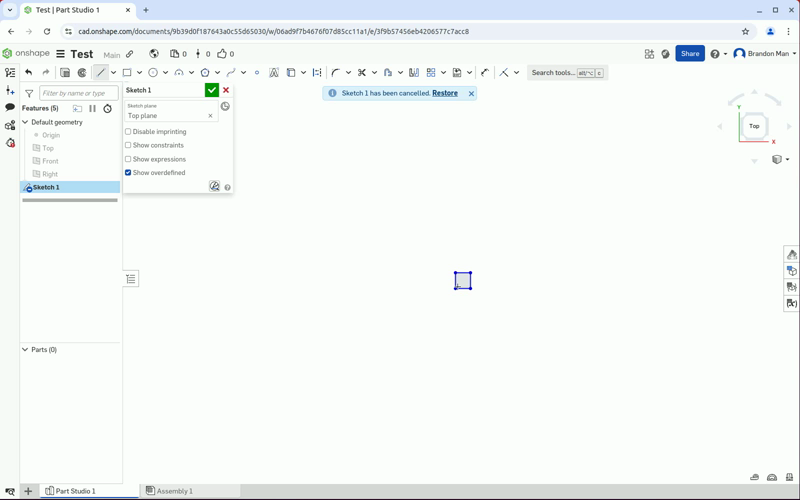
scroll(6)
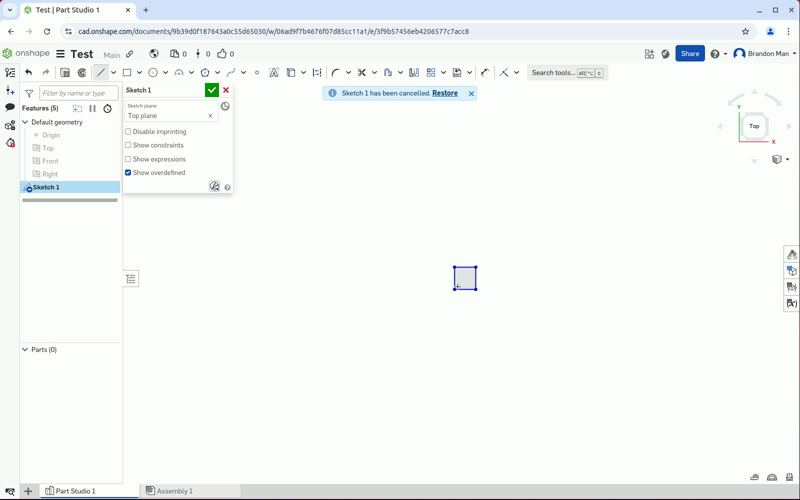
scroll(6)
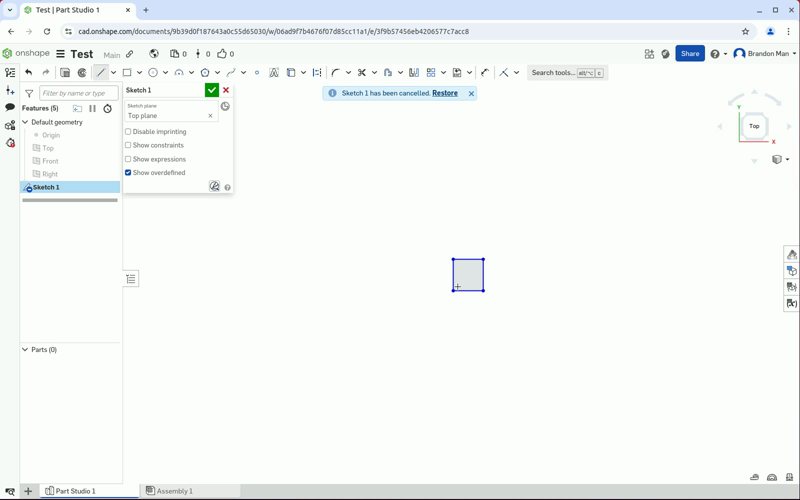
scroll(6)
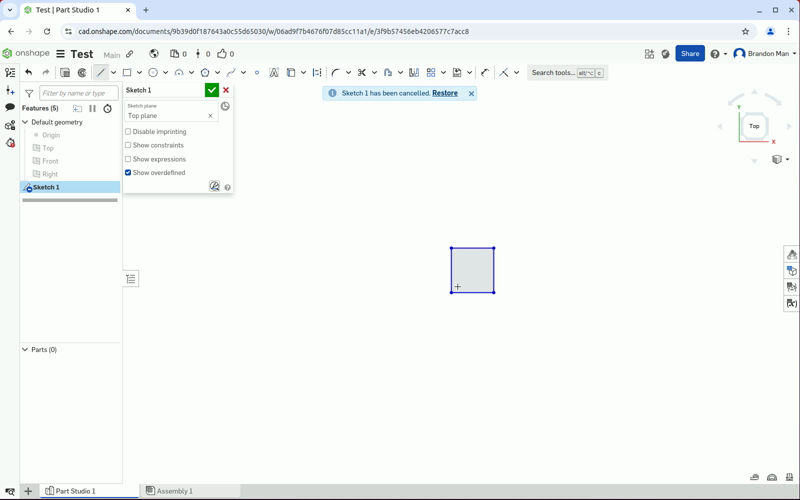
scroll(6)
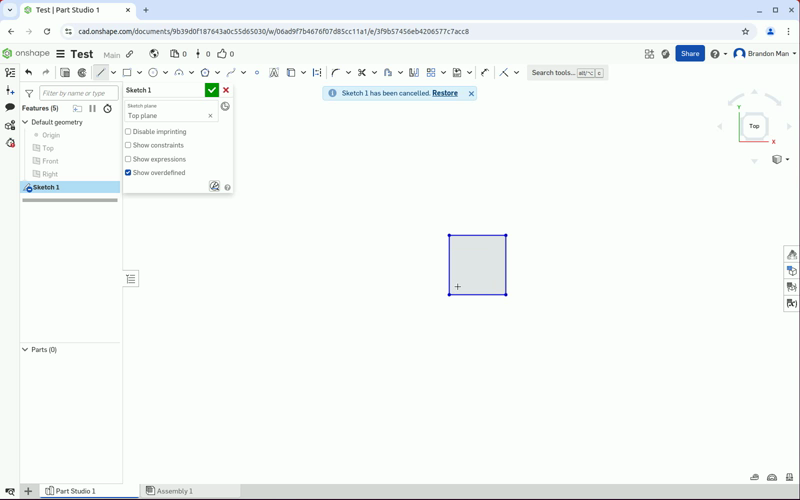
scroll(6)
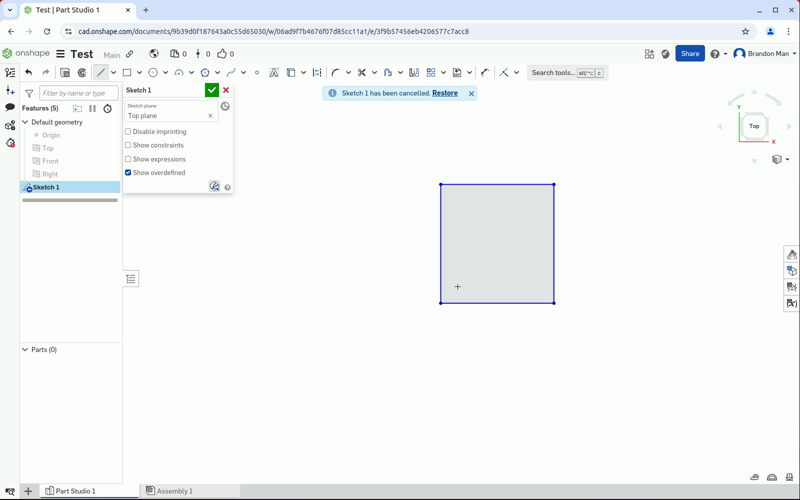
click(457, 286)
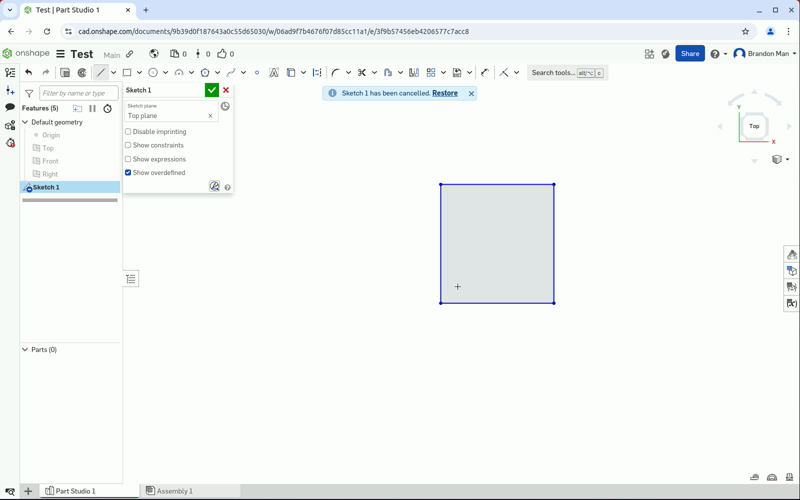
scroll(-6)
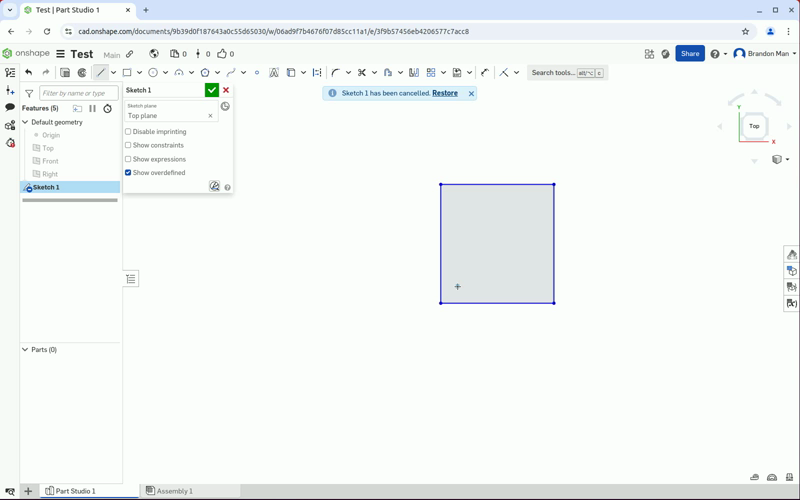
scroll(-6)
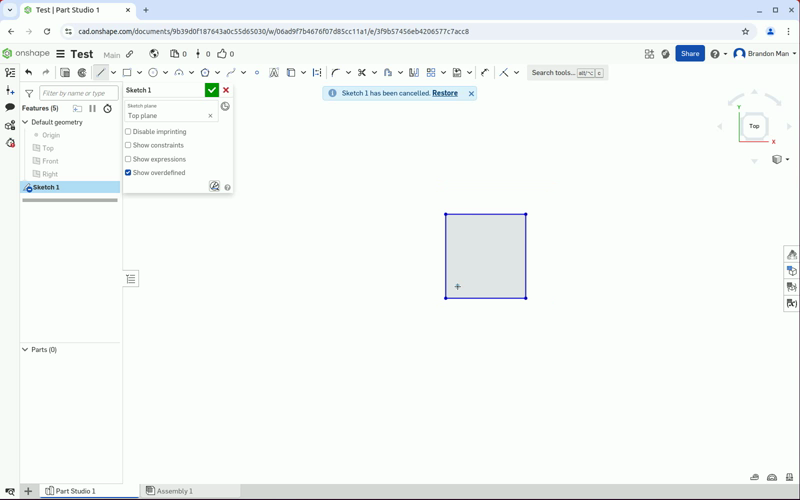
scroll(-6)
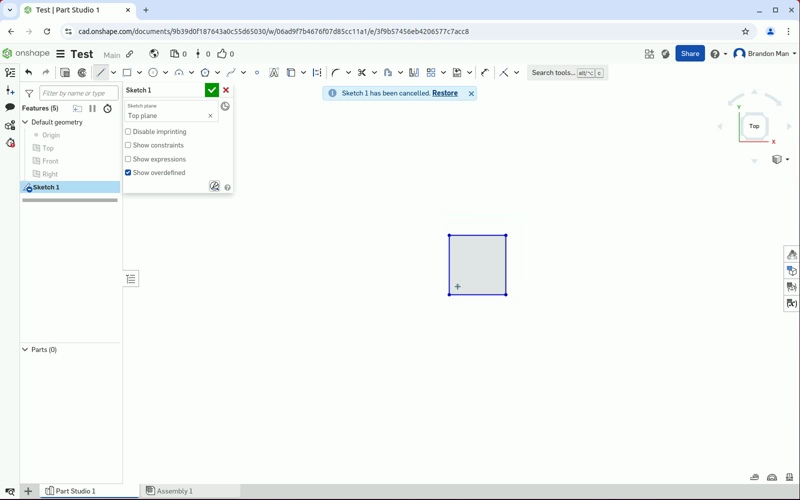
scroll(-6)
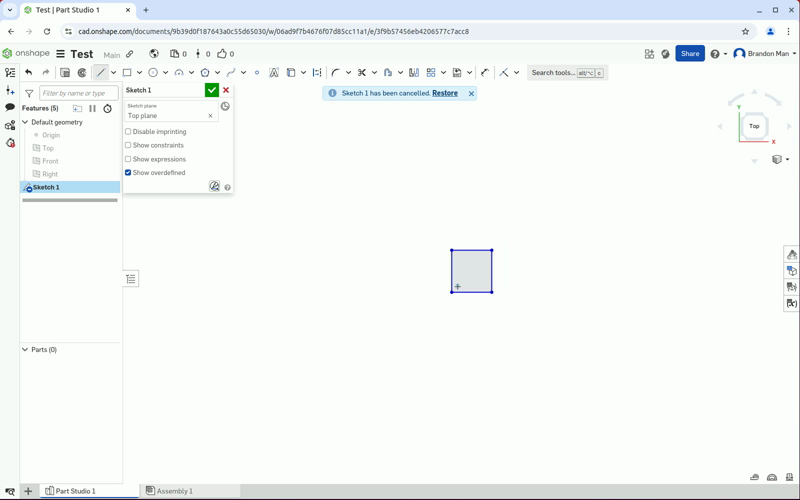
scroll(-6)
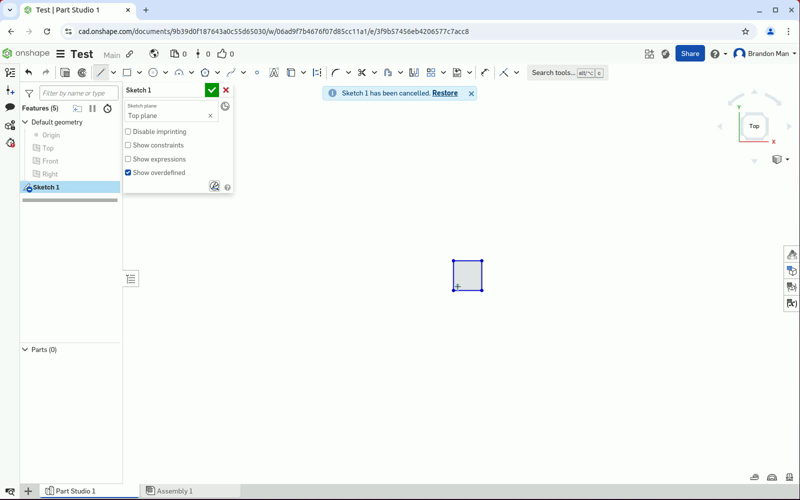
scroll(-6)
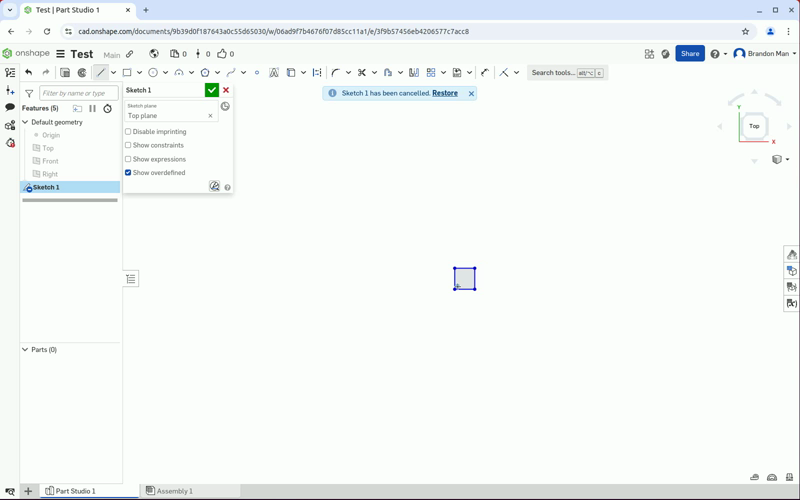
scroll(-6)
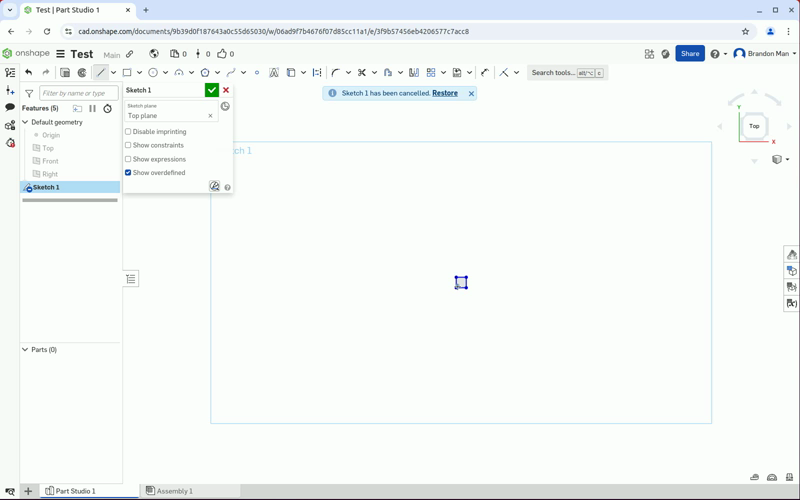
key_up(shift)
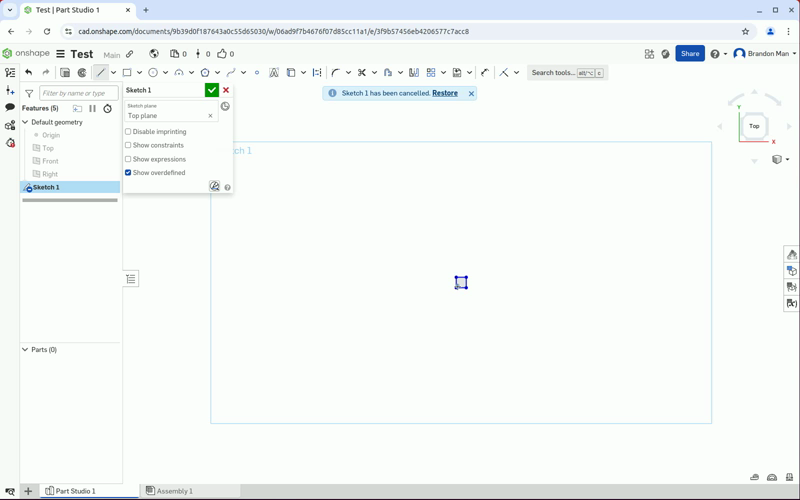
key_down(shift)
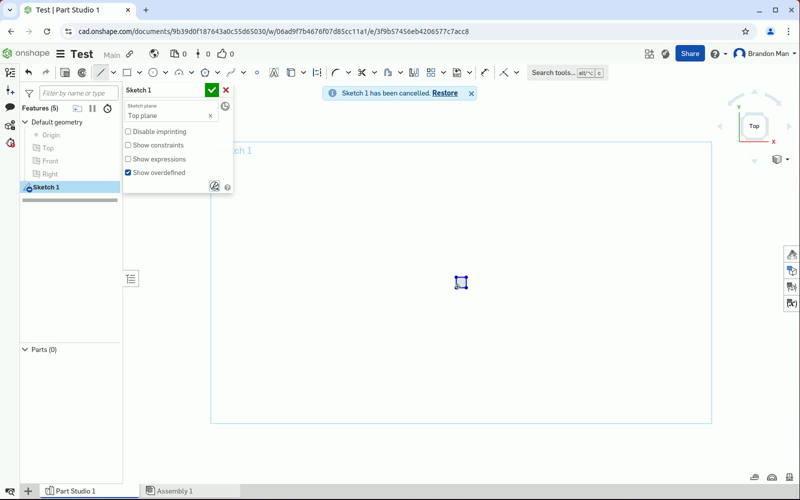
mouse_move(487, 286)
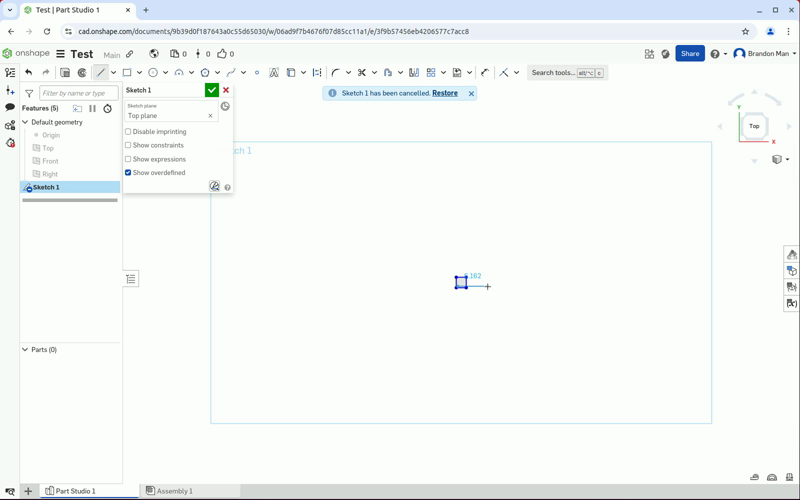
mouse_move(465, 286)
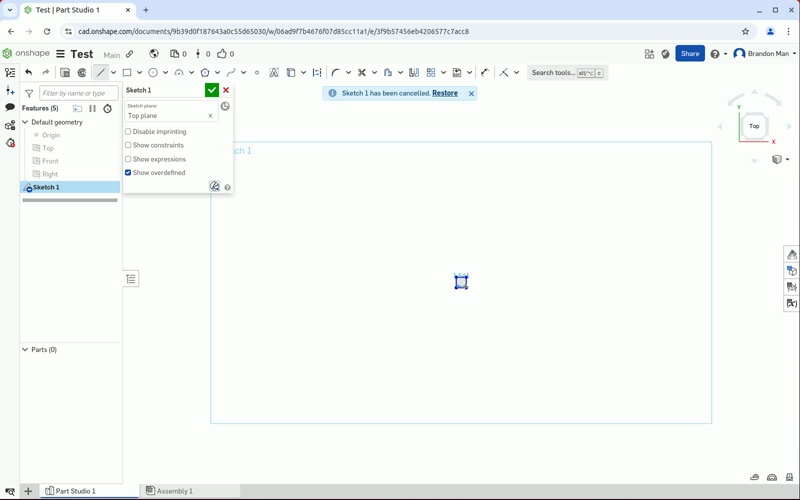
scroll(6)
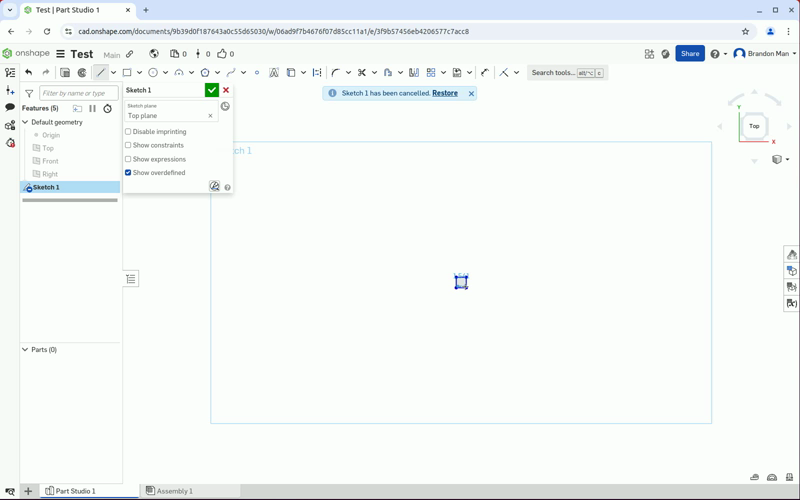
scroll(6)
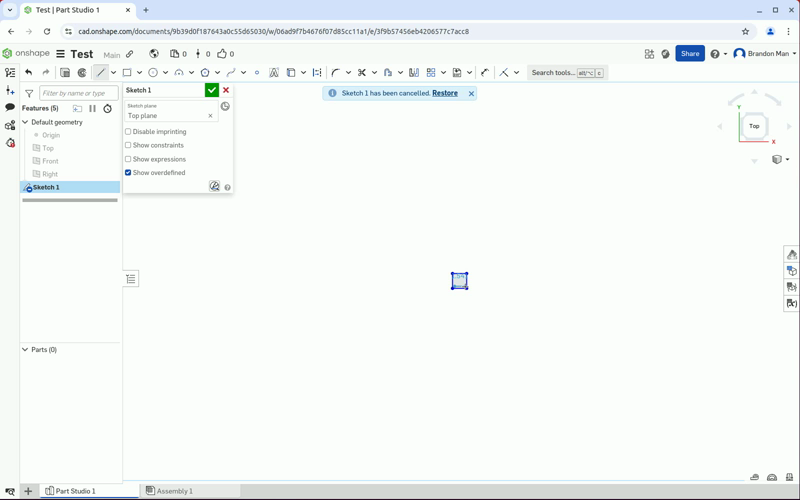
scroll(6)
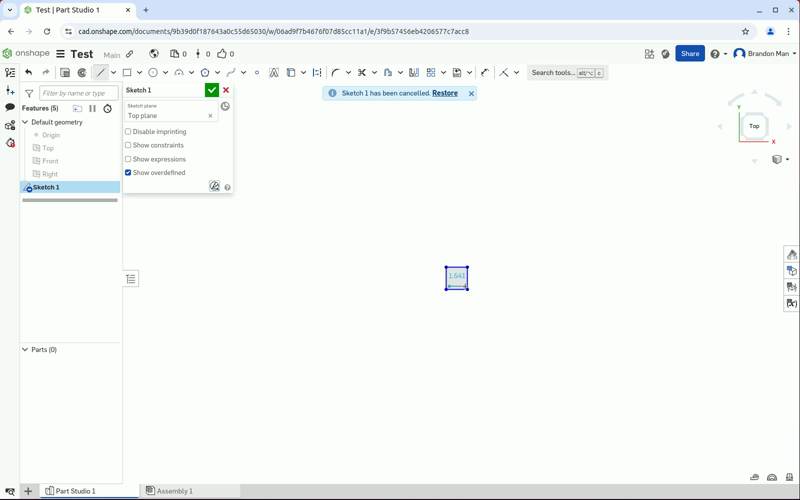
scroll(6)
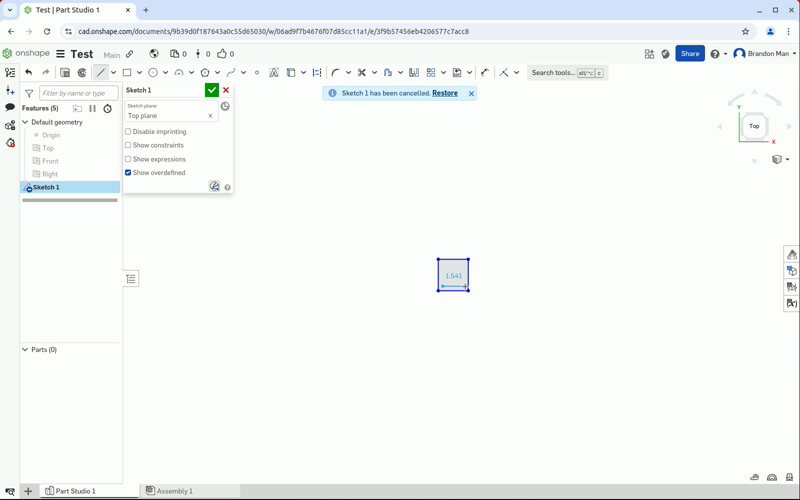
scroll(6)
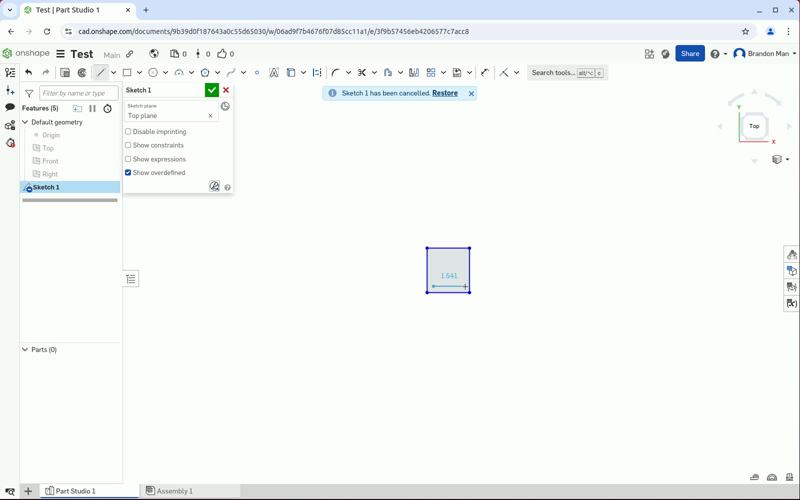
scroll(6)
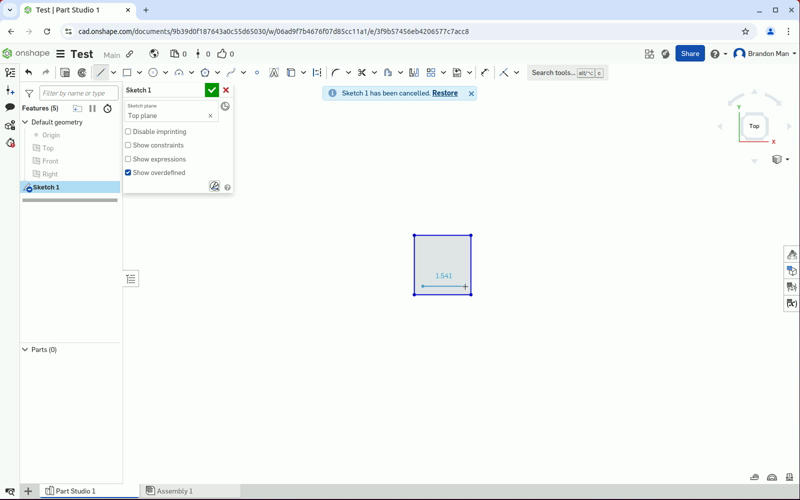
scroll(6)
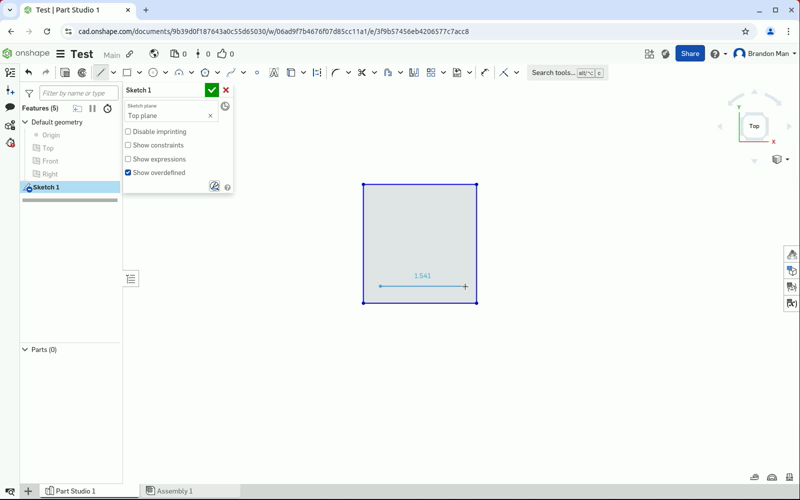
click(465, 286)
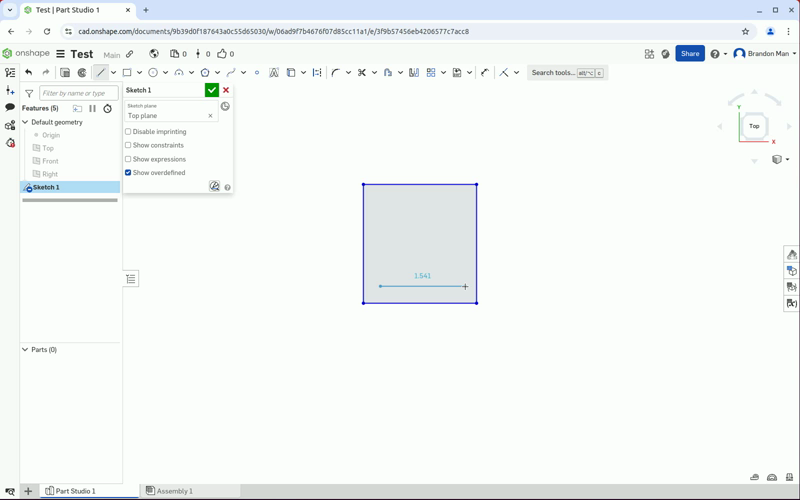
scroll(-6)
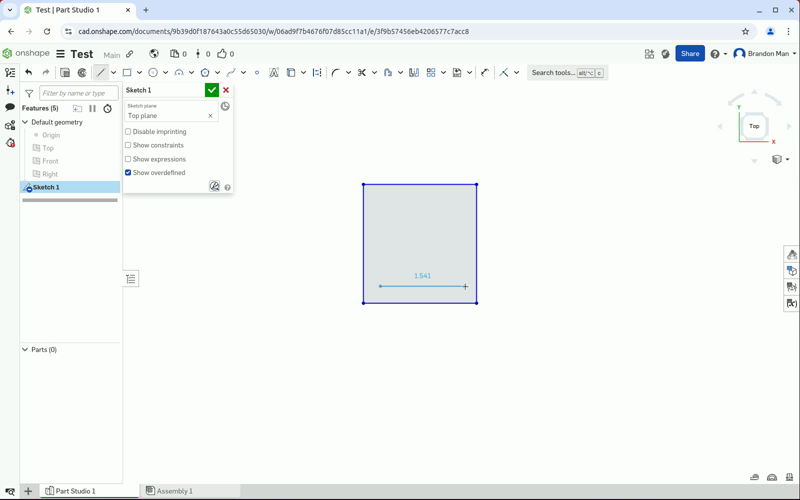
scroll(-6)
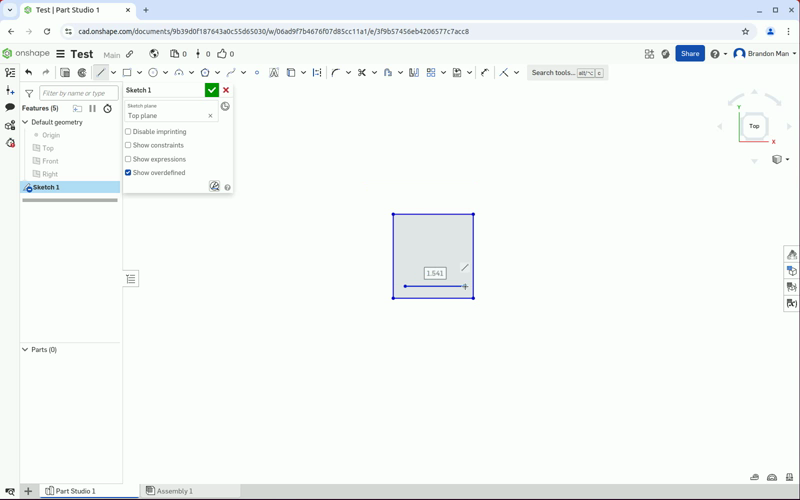
scroll(-6)
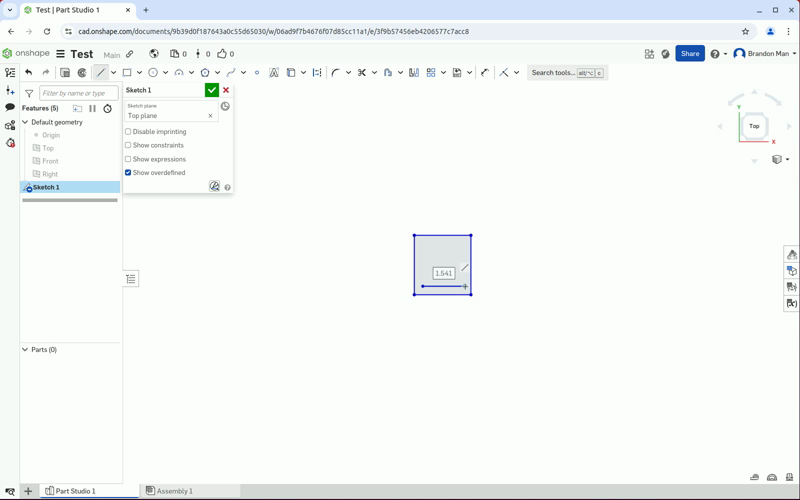
scroll(-6)
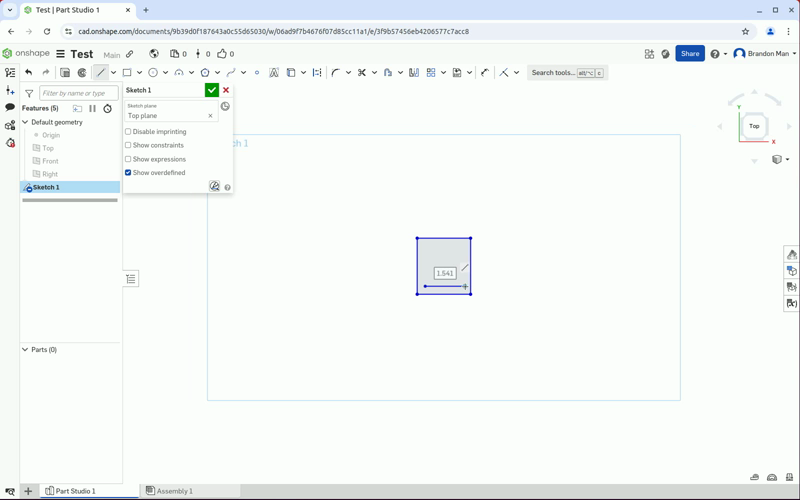
scroll(-6)
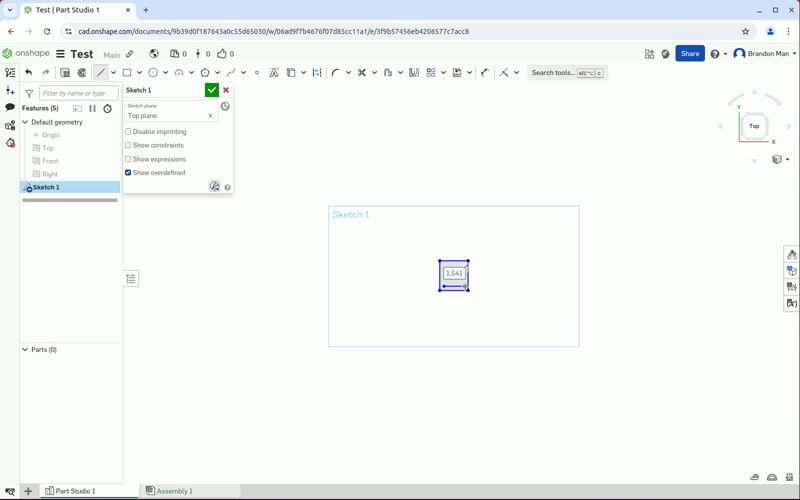
scroll(-6)
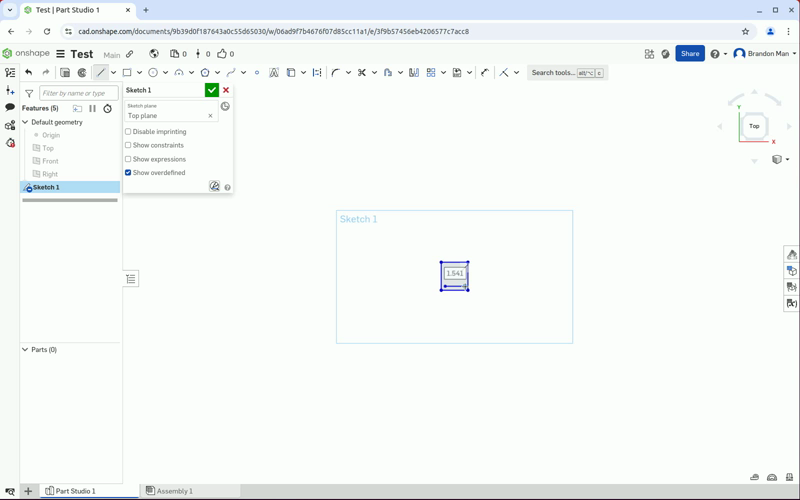
scroll(-6)
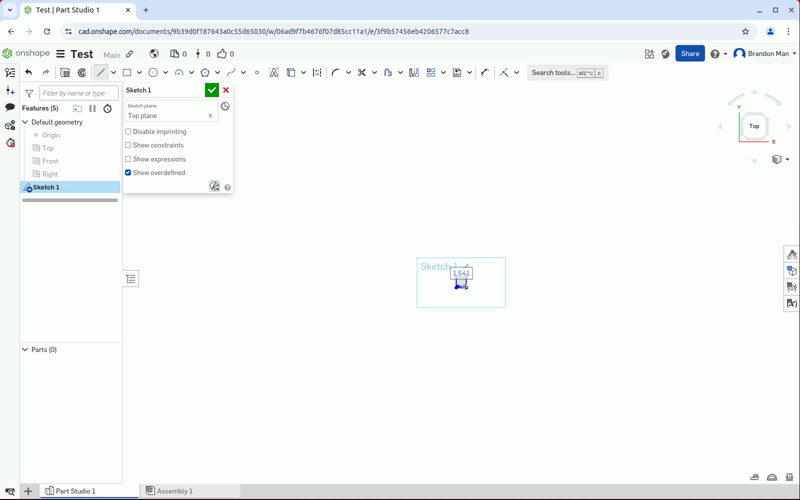
key_up(shift)
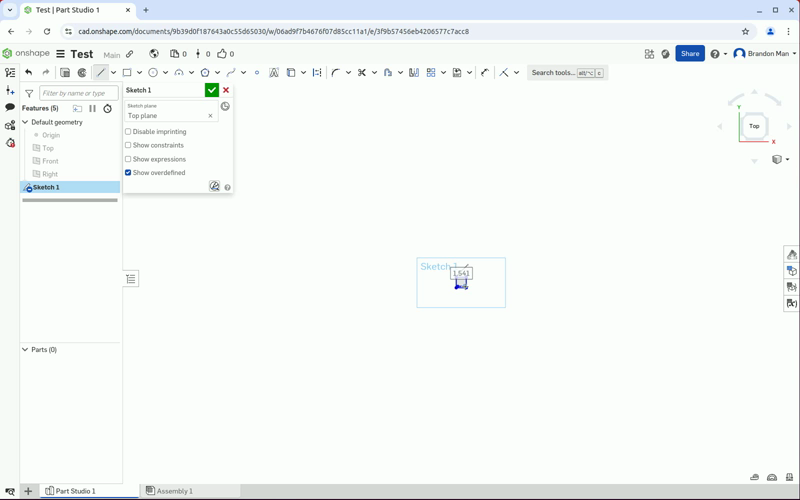
key_down(shift)
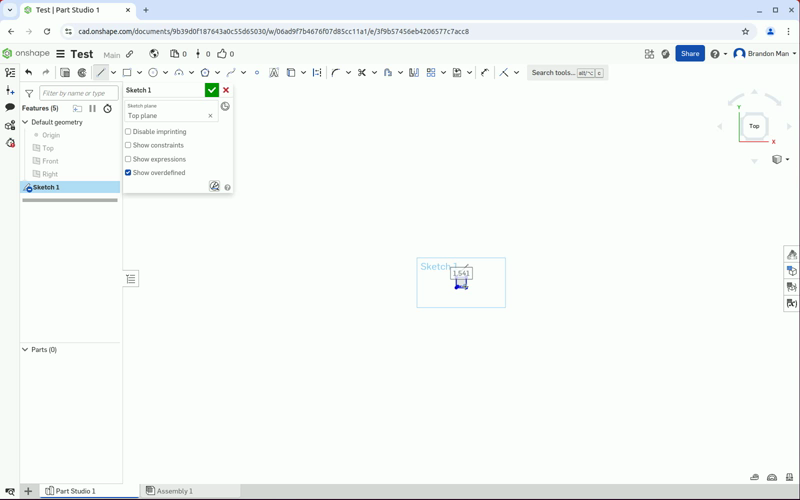
mouse_move(495, 286)
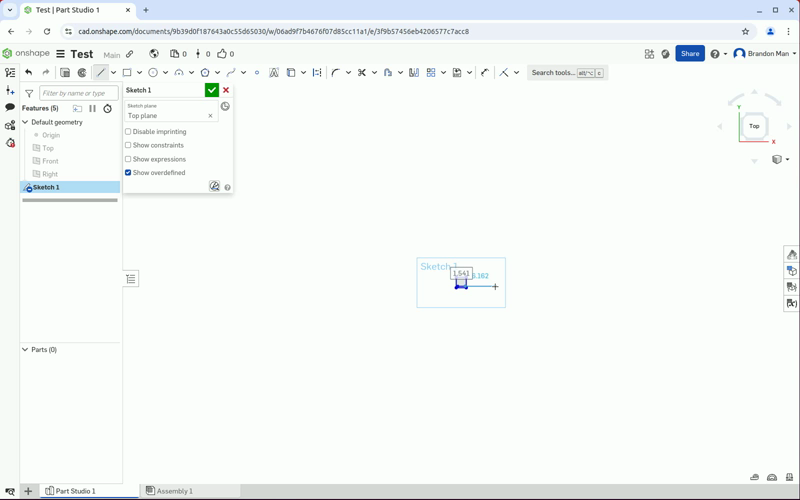
mouse_move(465, 278)
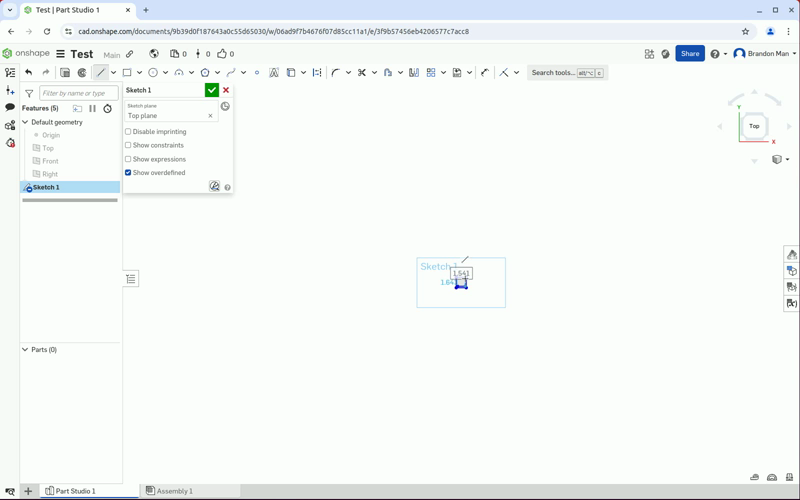
scroll(6)
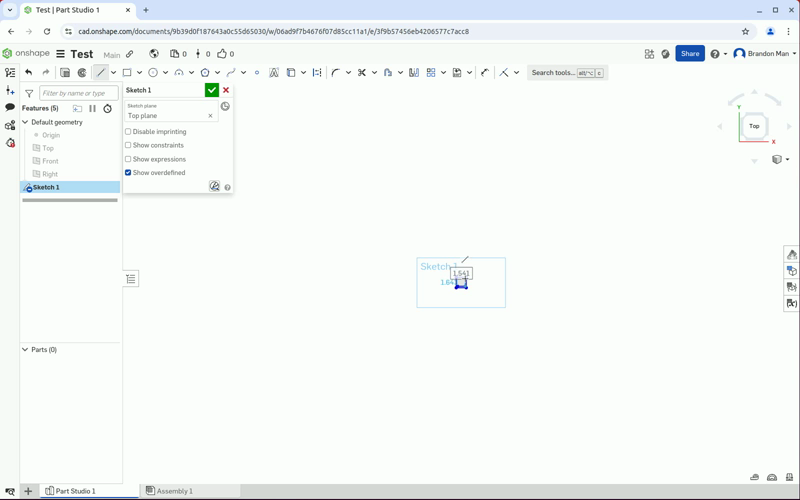
scroll(6)
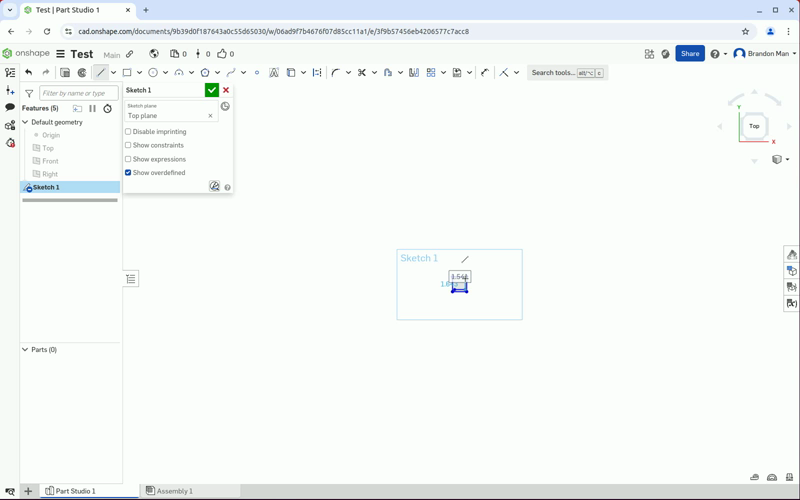
scroll(6)
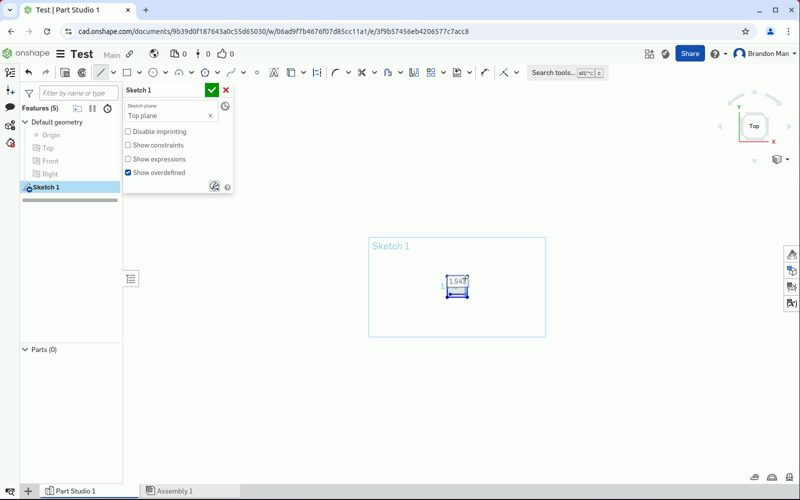
scroll(6)
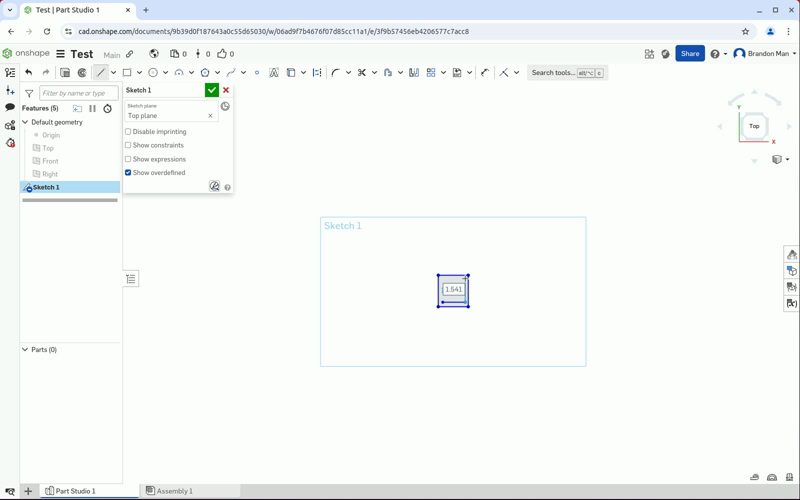
scroll(6)
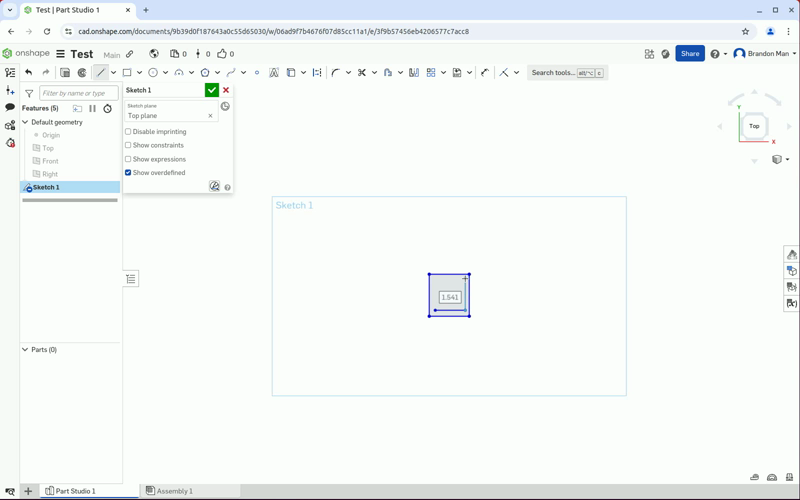
scroll(6)
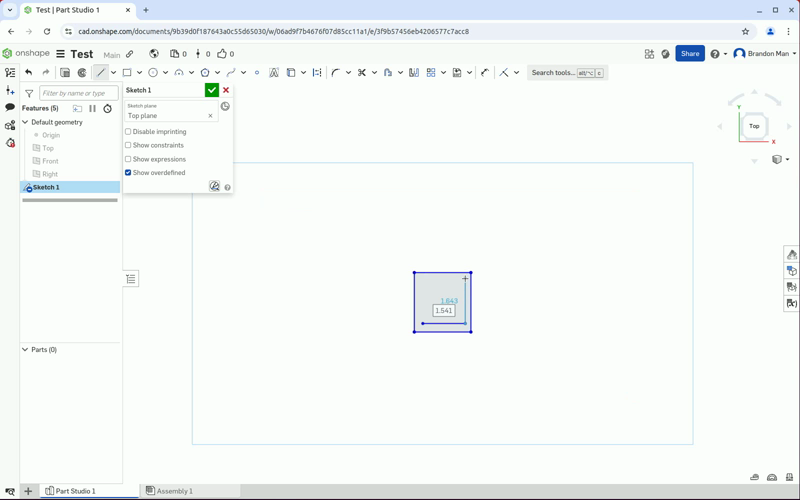
scroll(6)
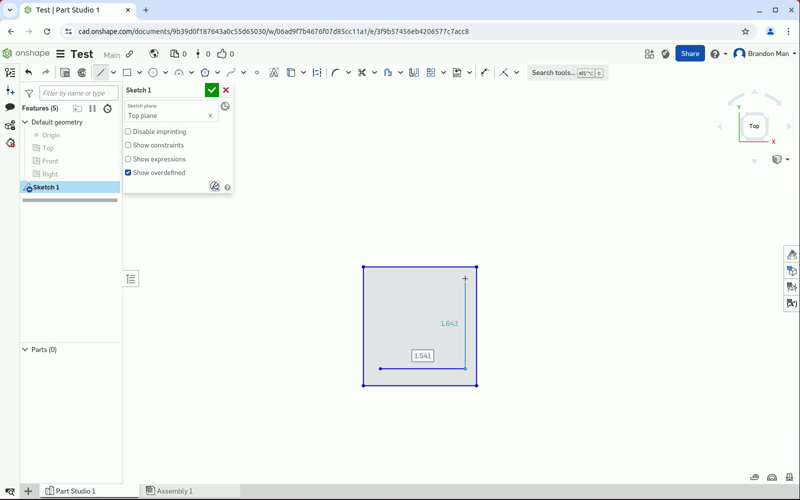
click(465, 278)
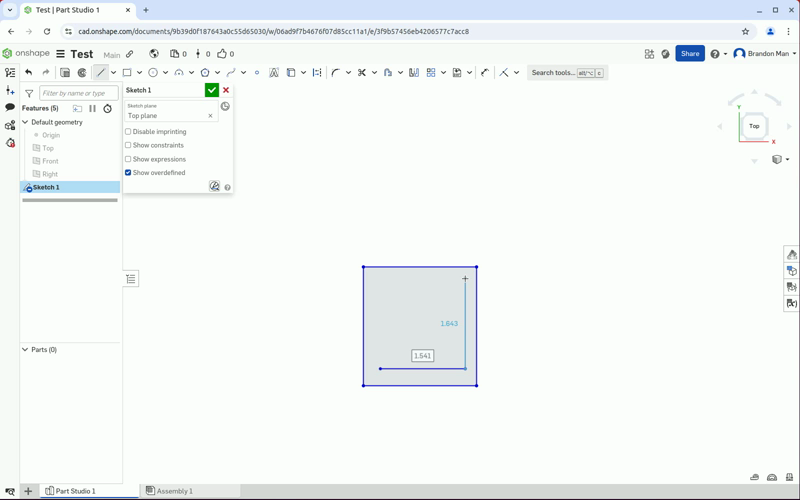
scroll(-6)
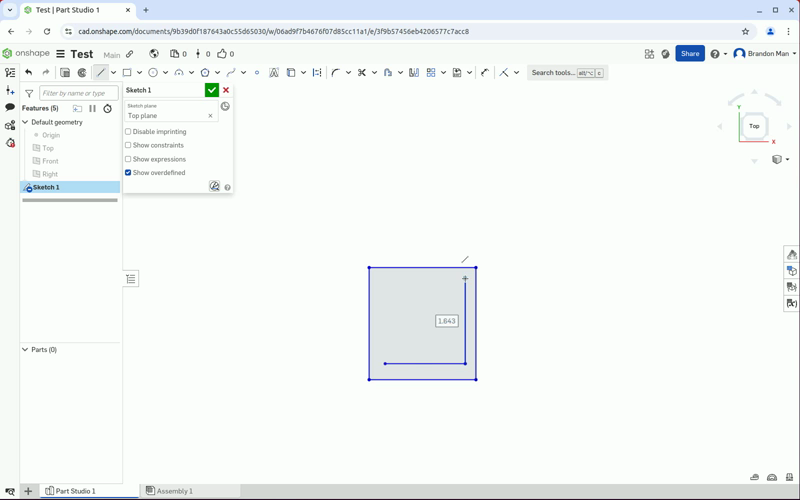
scroll(-6)
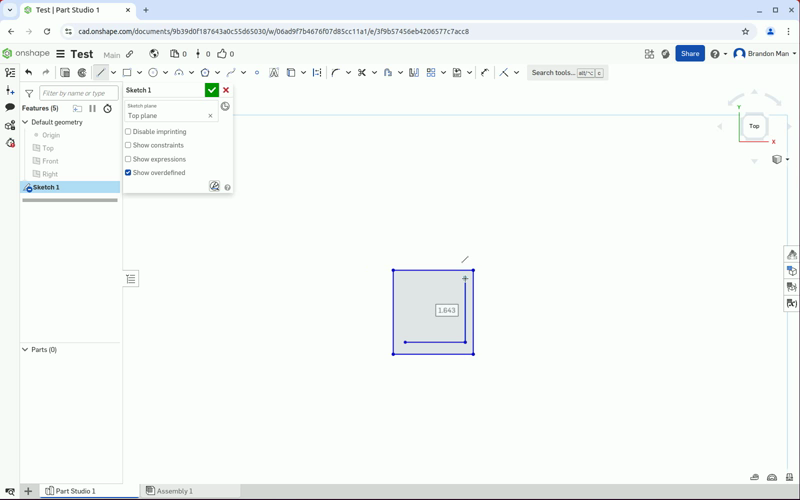
scroll(-6)
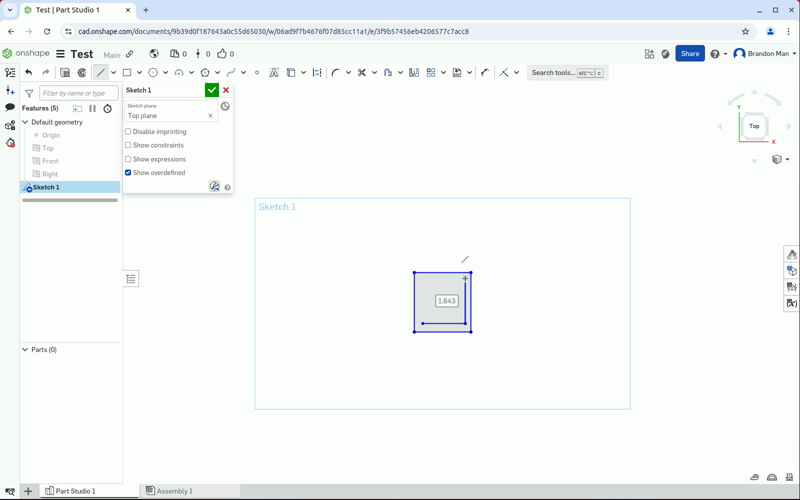
scroll(-6)
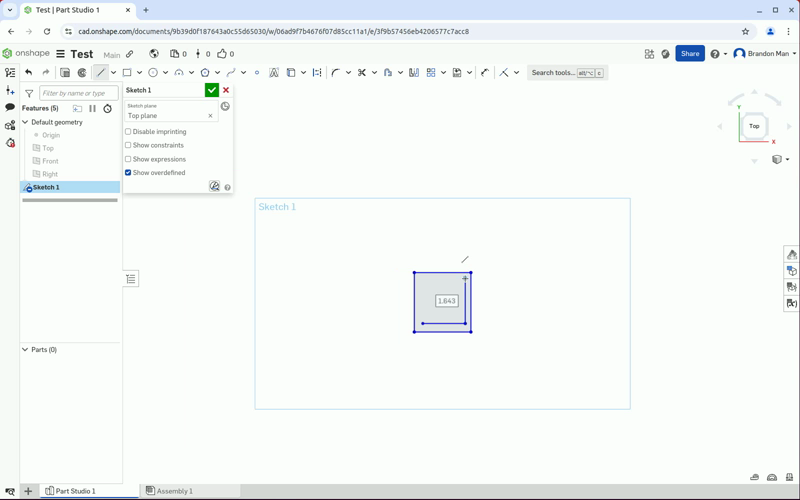
scroll(-6)
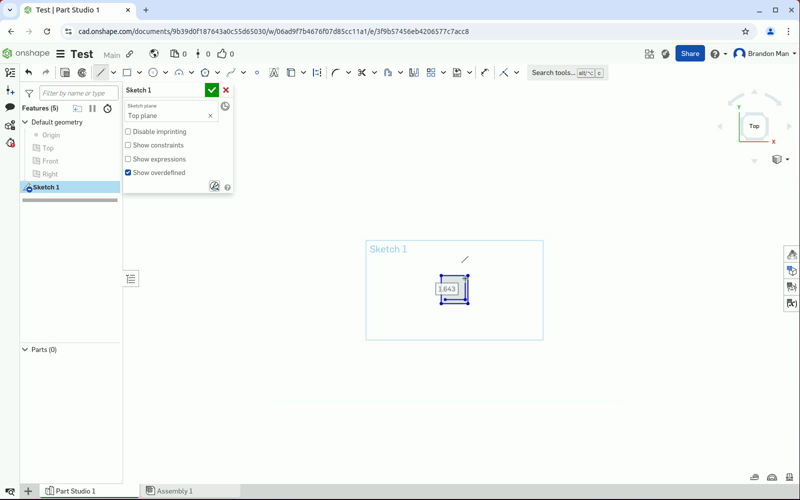
scroll(-6)
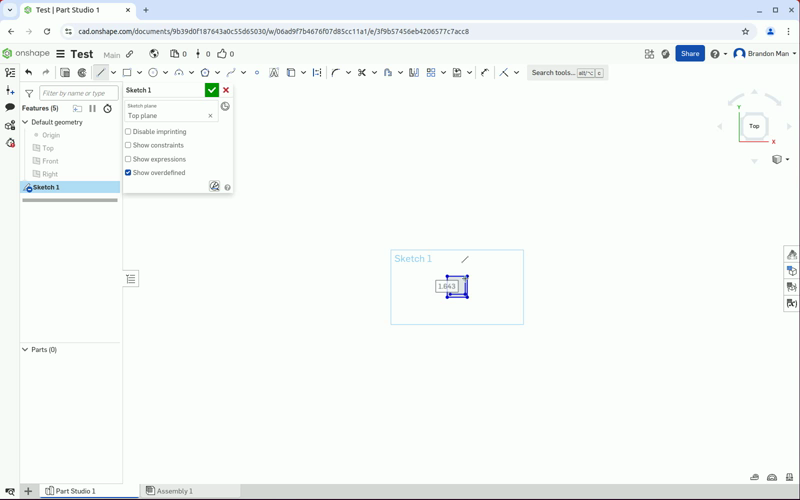
scroll(-6)
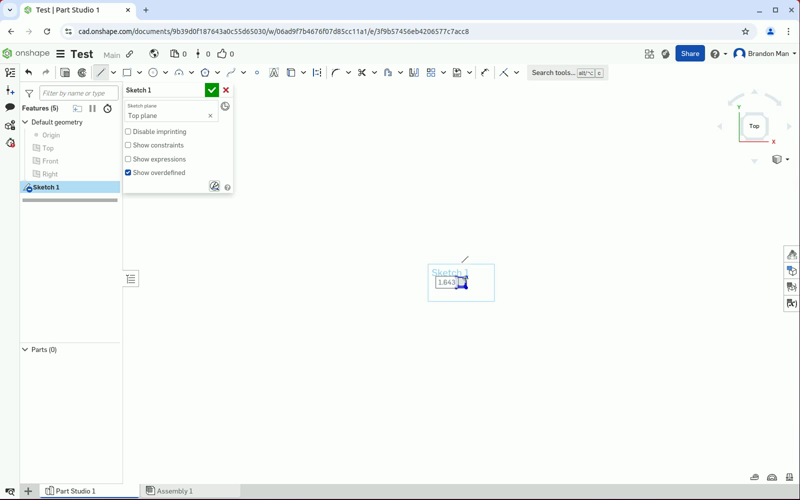
key_up(shift)
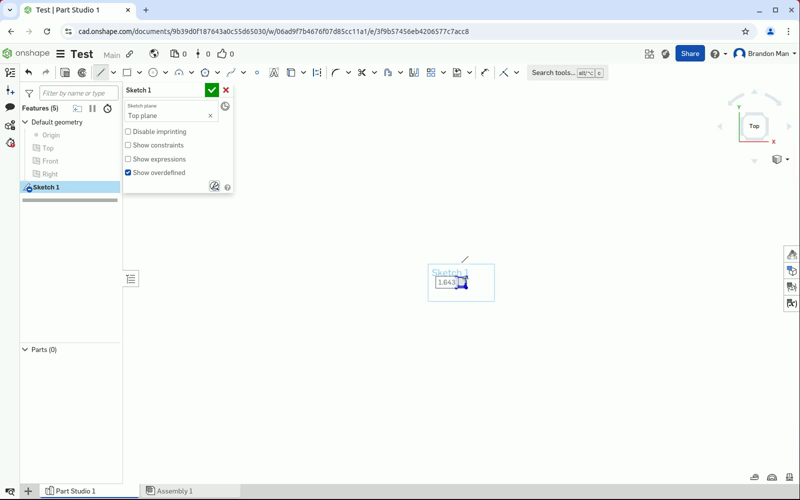
key_down(shift)
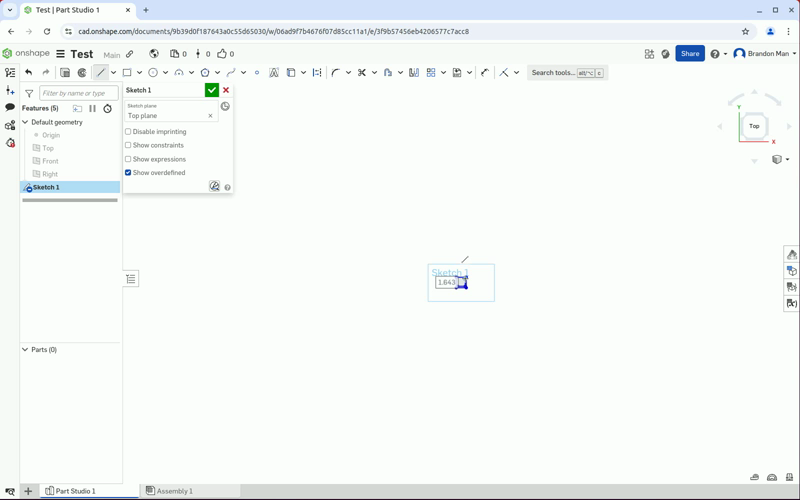
mouse_move(495, 278)
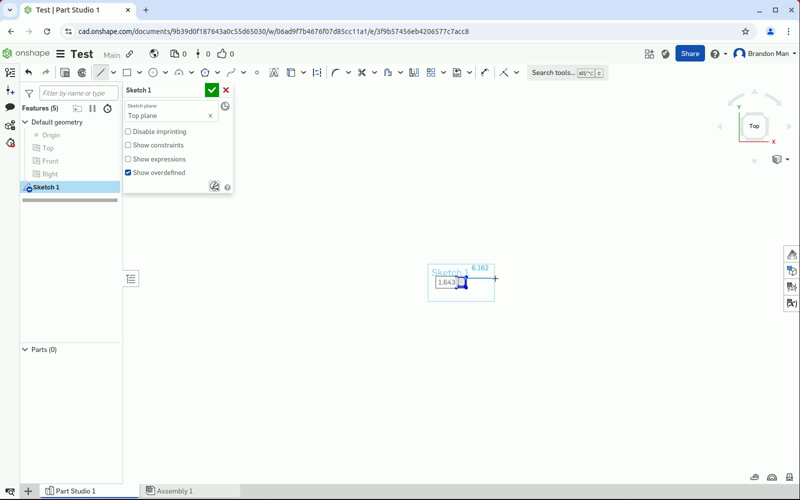
mouse_move(457, 278)
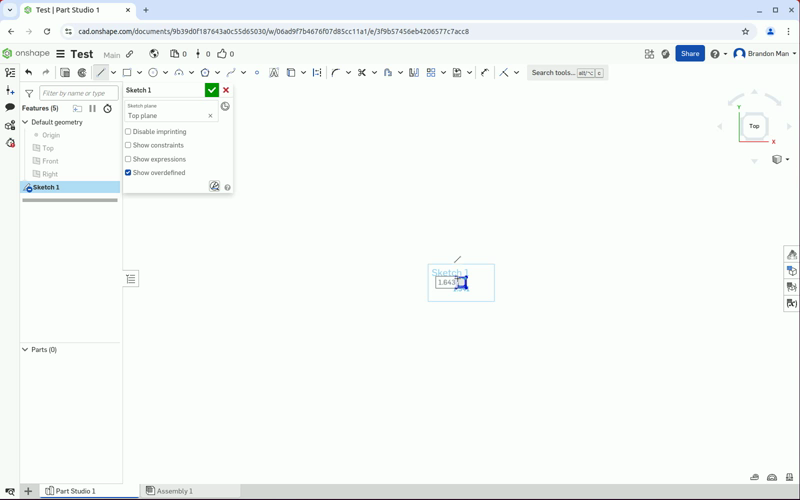
scroll(6)
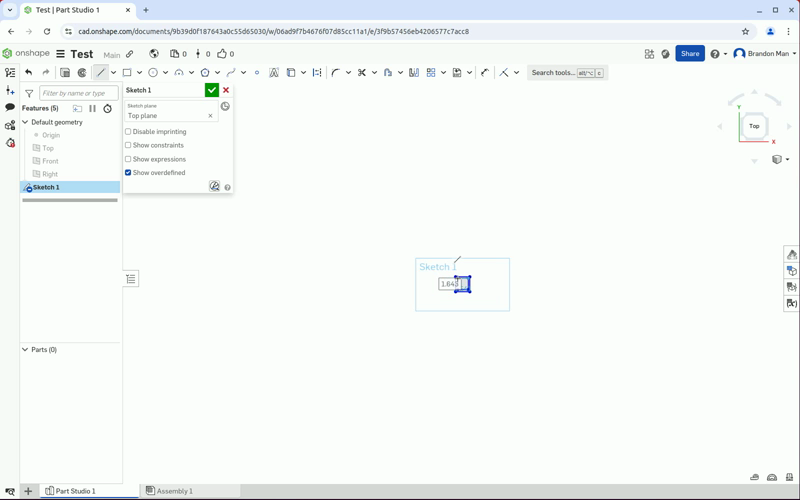
scroll(6)
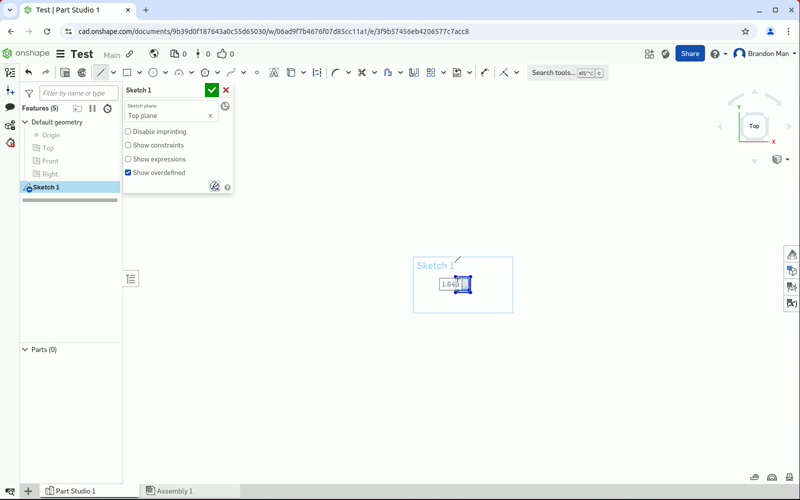
scroll(6)
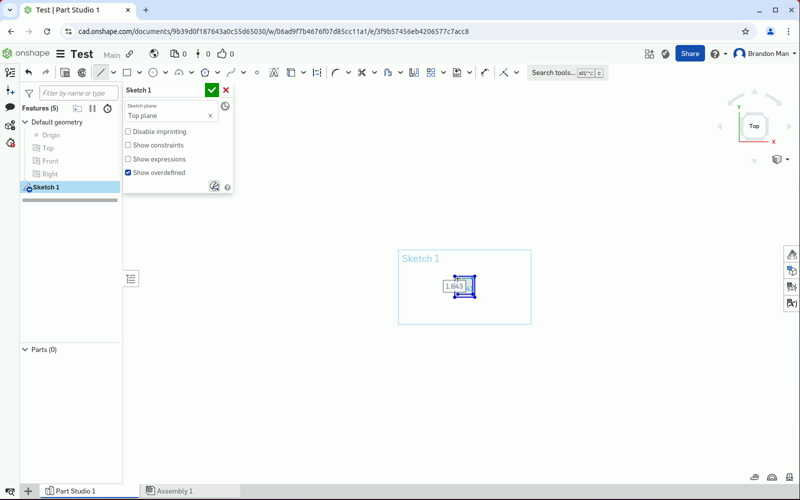
scroll(6)
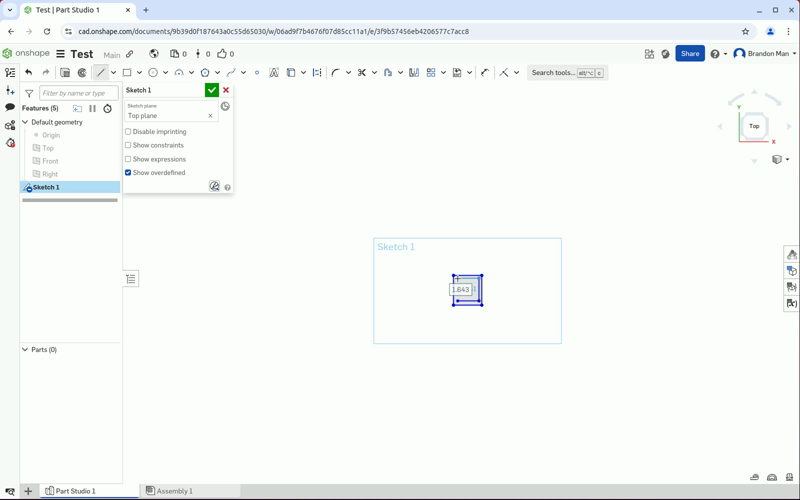
scroll(6)
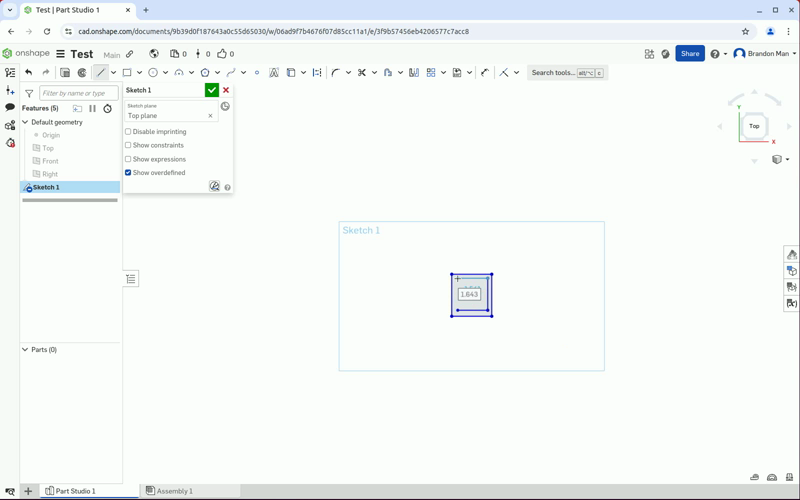
scroll(6)
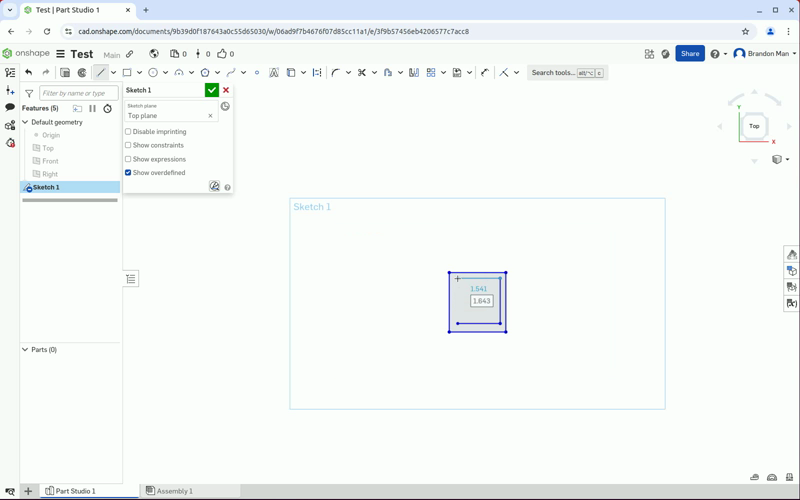
scroll(6)
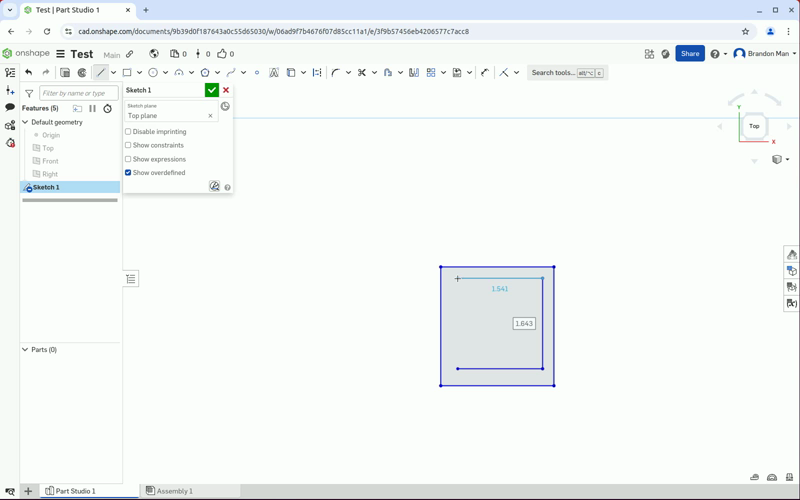
click(457, 278)
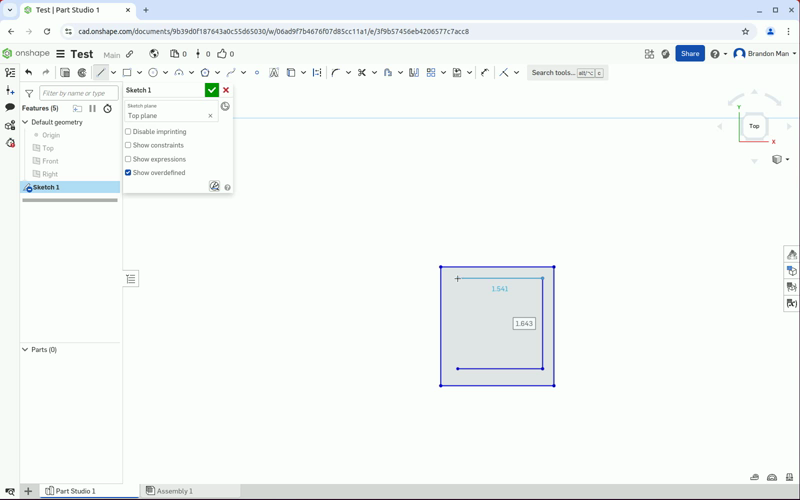
scroll(-6)
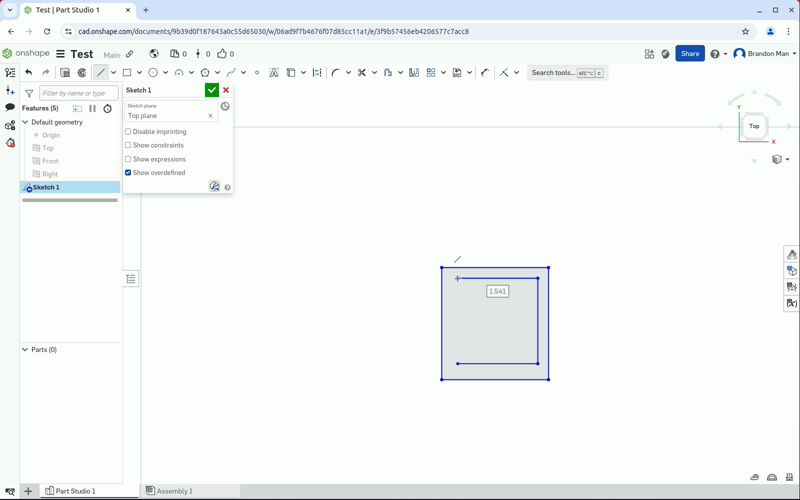
scroll(-6)
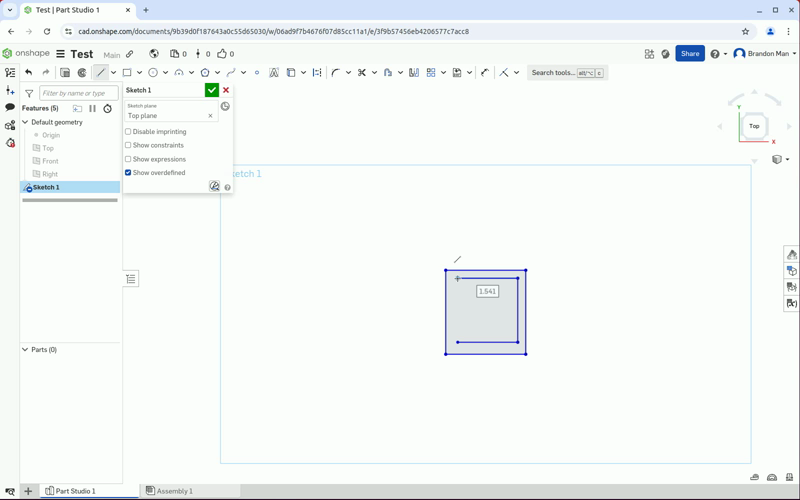
scroll(-6)
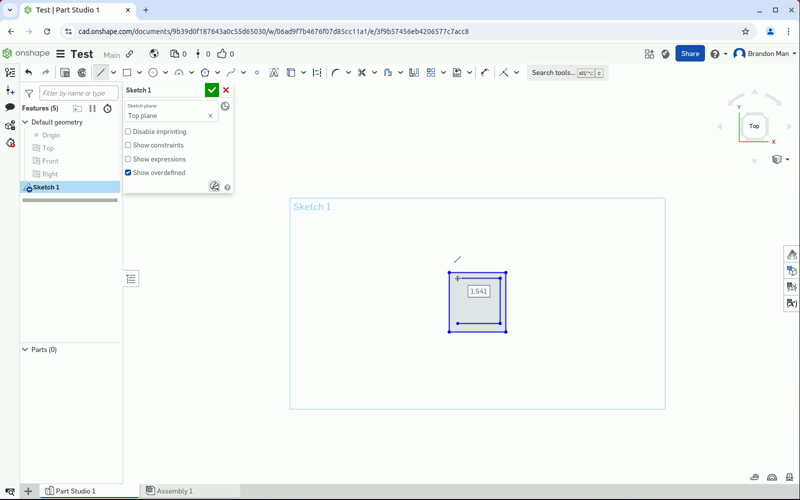
scroll(-6)
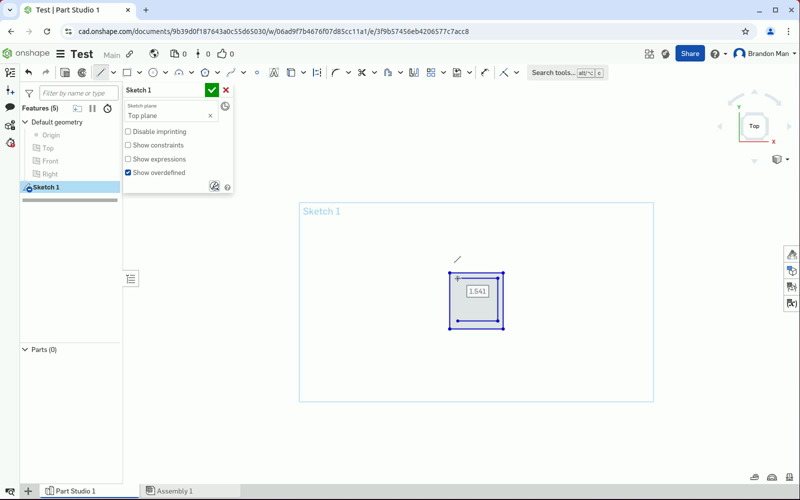
scroll(-6)
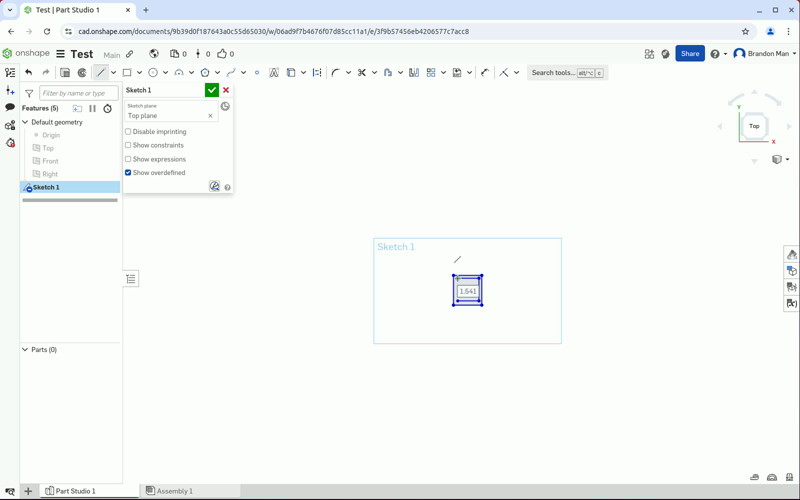
scroll(-6)
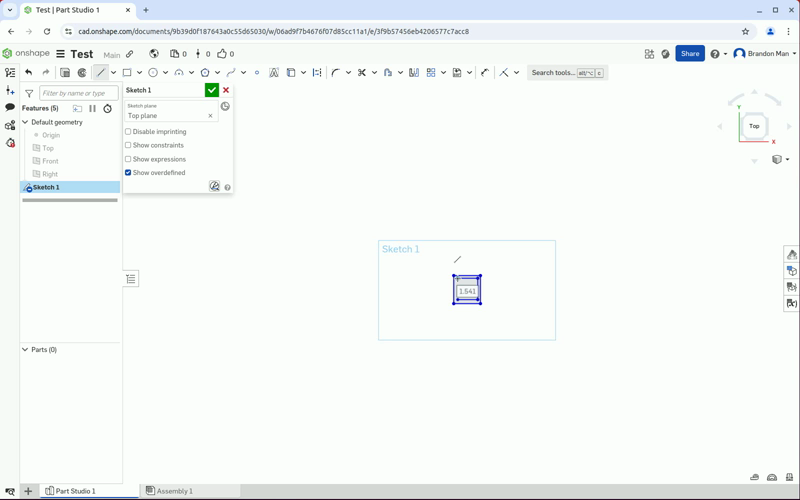
scroll(-6)
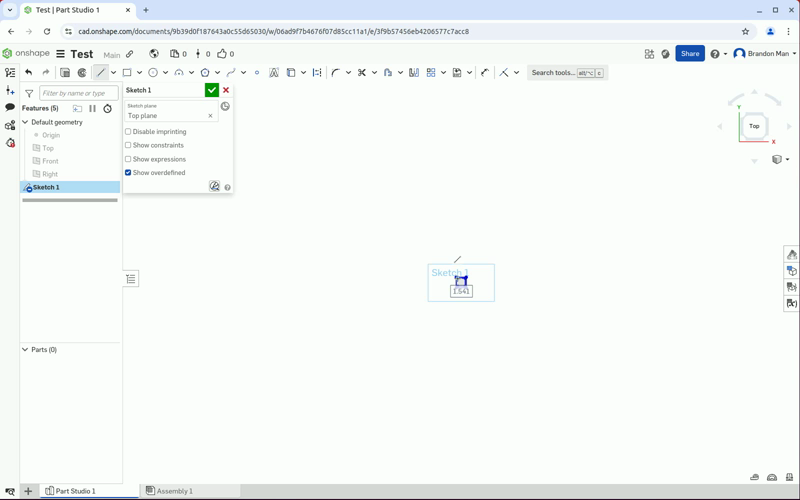
key_up(shift)
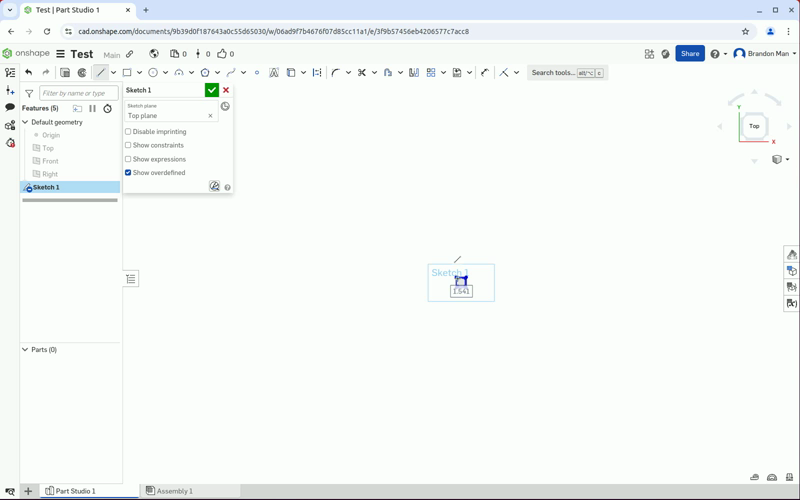
mouse_move(487, 278)
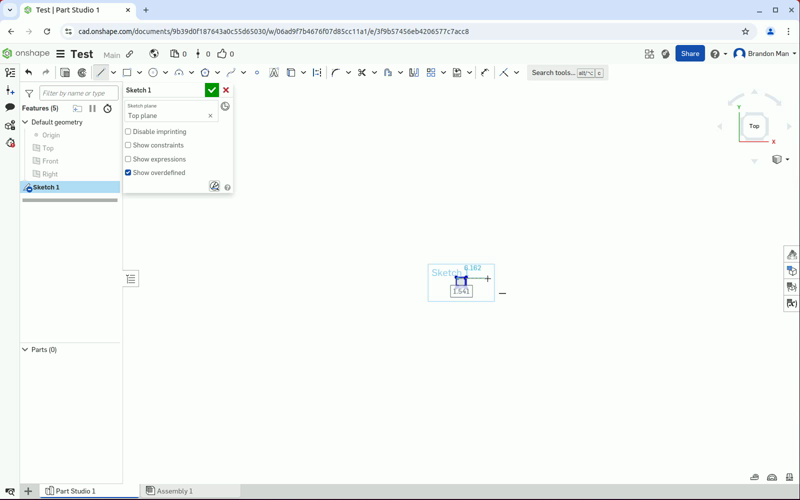
key_down(shift)
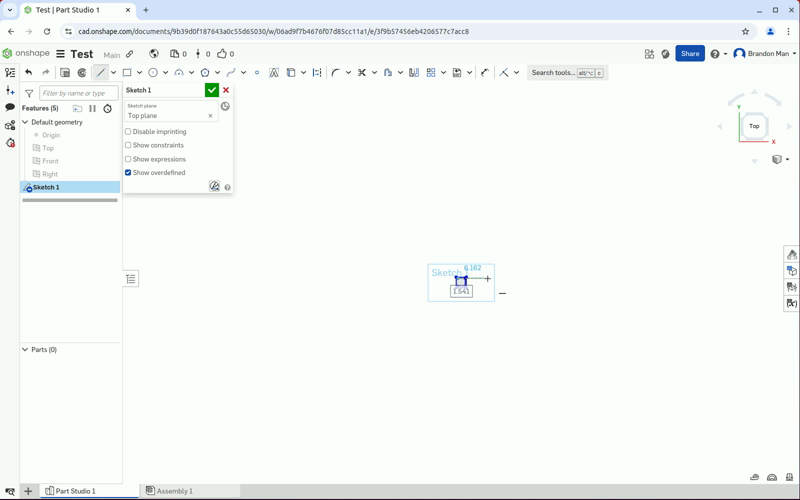
mouse_move(457, 286)
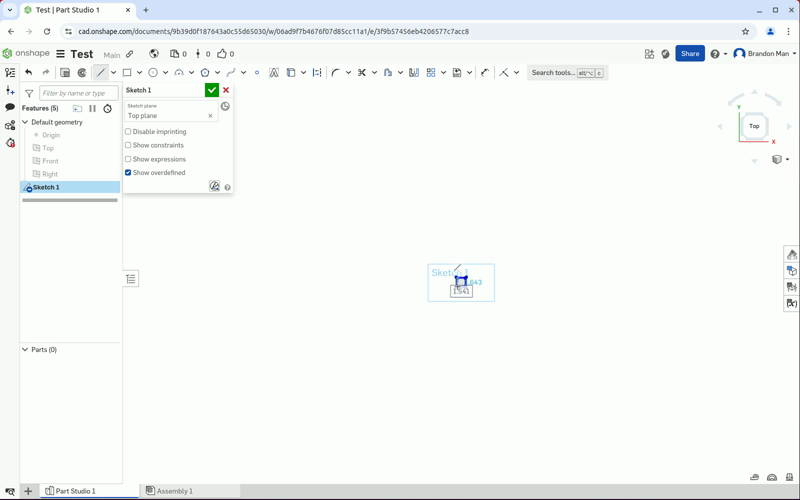
scroll(6)
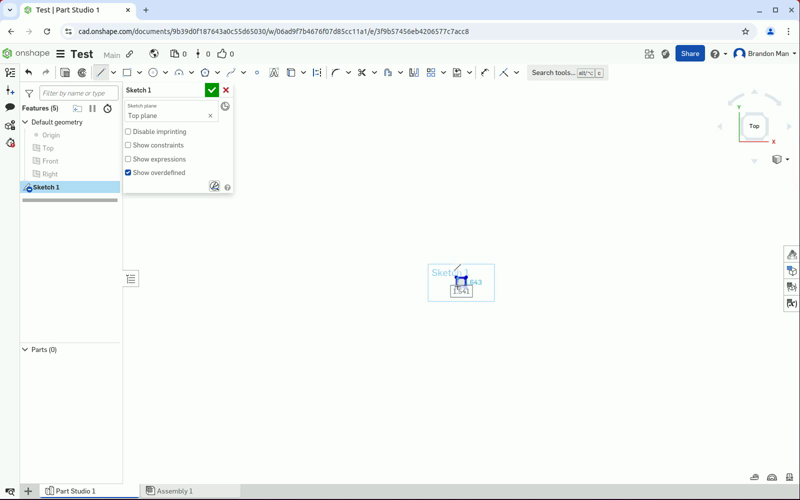
scroll(6)
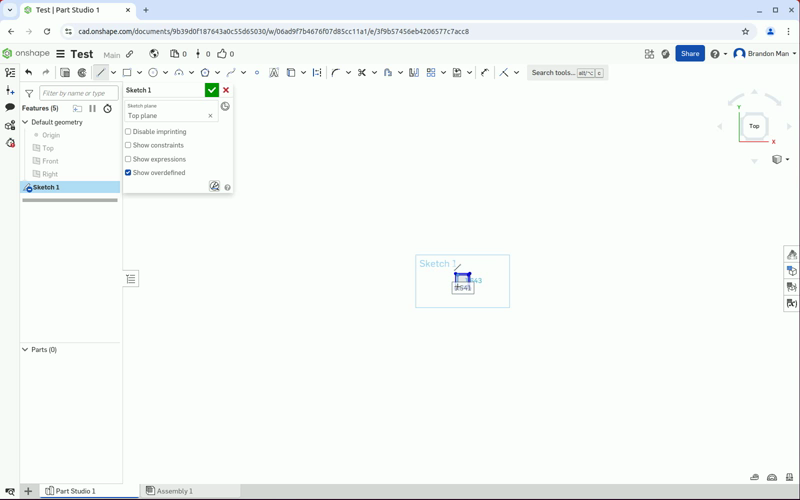
scroll(6)
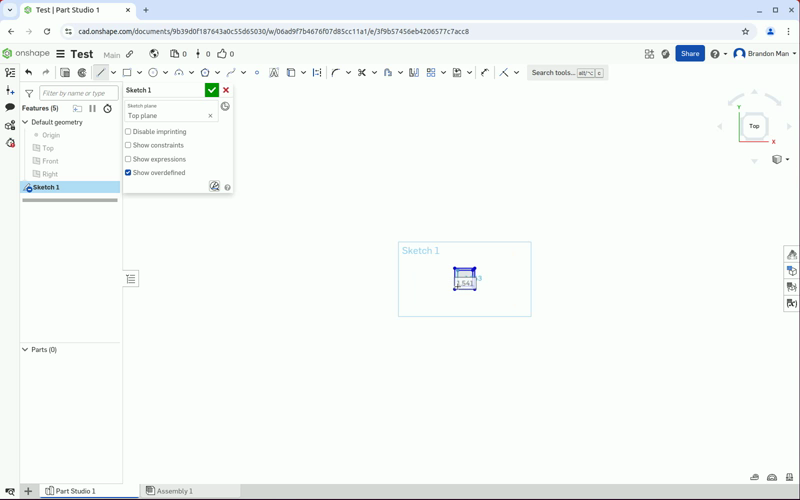
scroll(6)
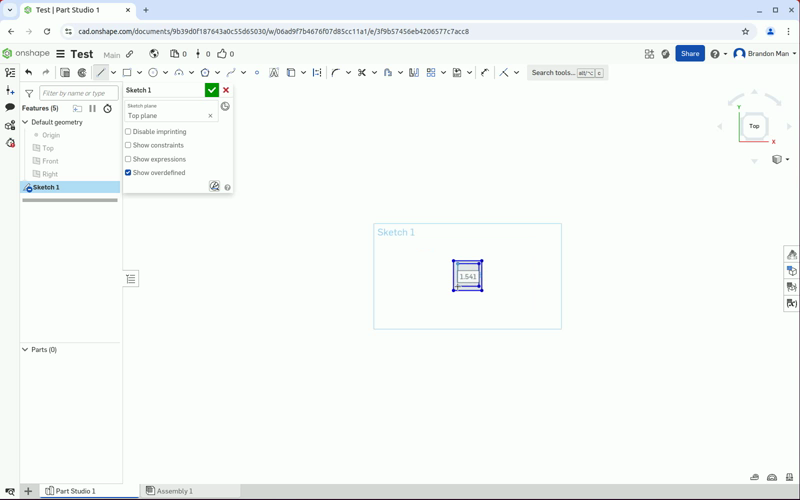
scroll(6)
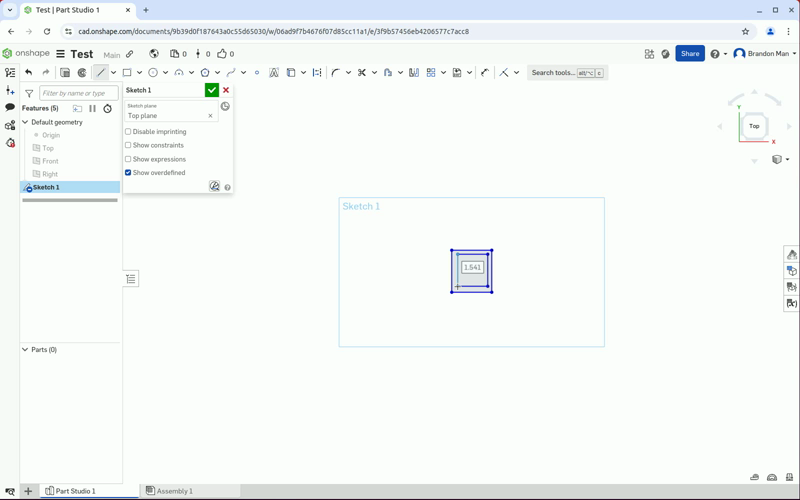
scroll(6)
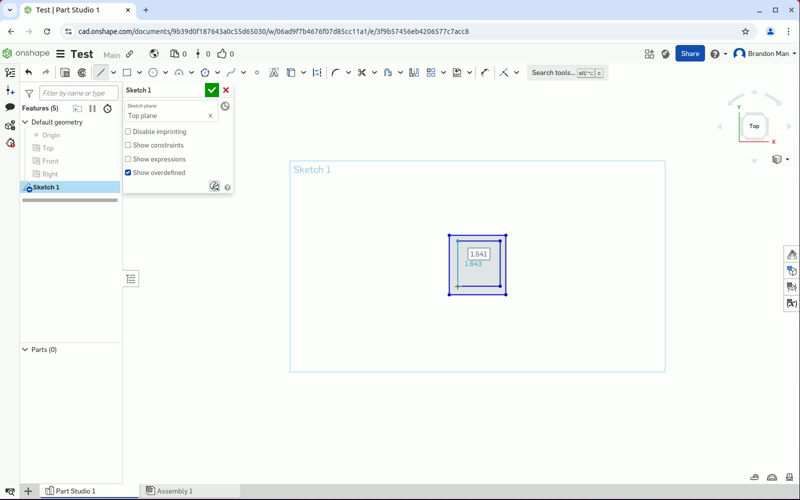
scroll(6)
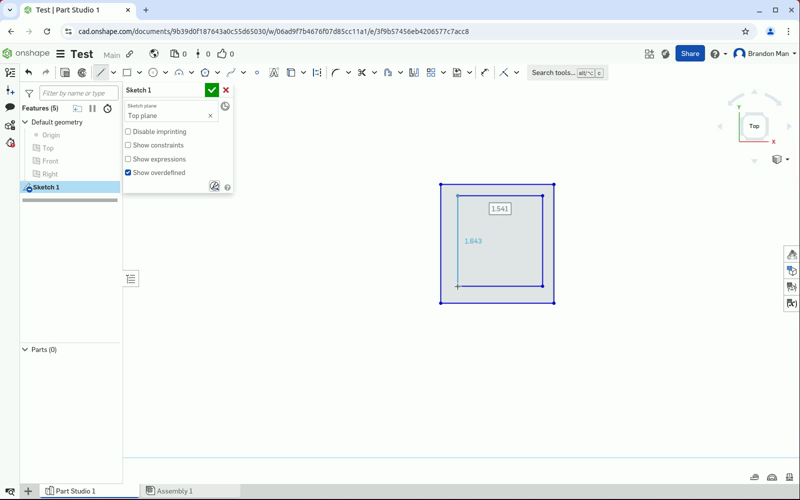
key_up(shift)
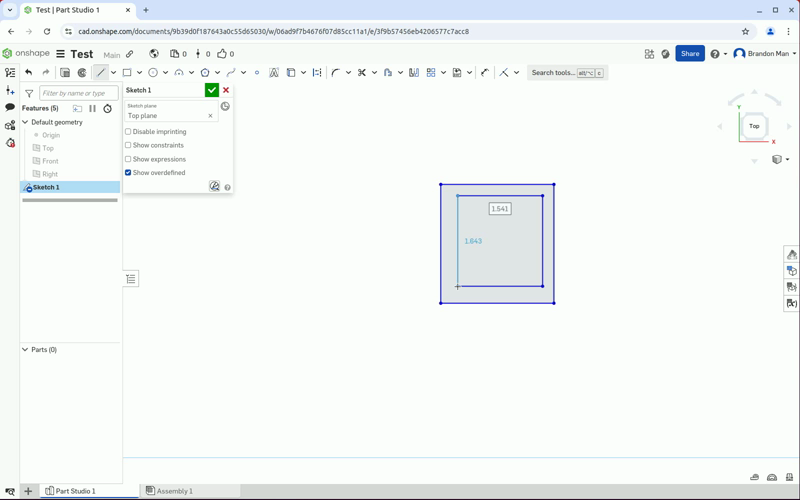
click(457, 286)
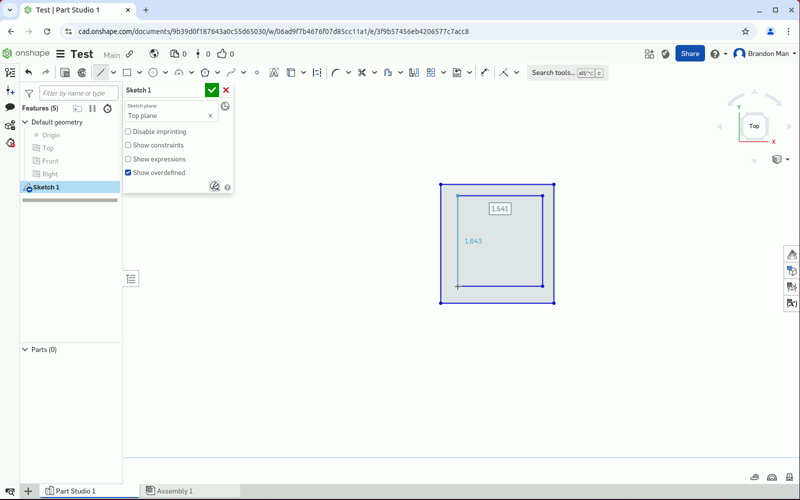
scroll(-6)
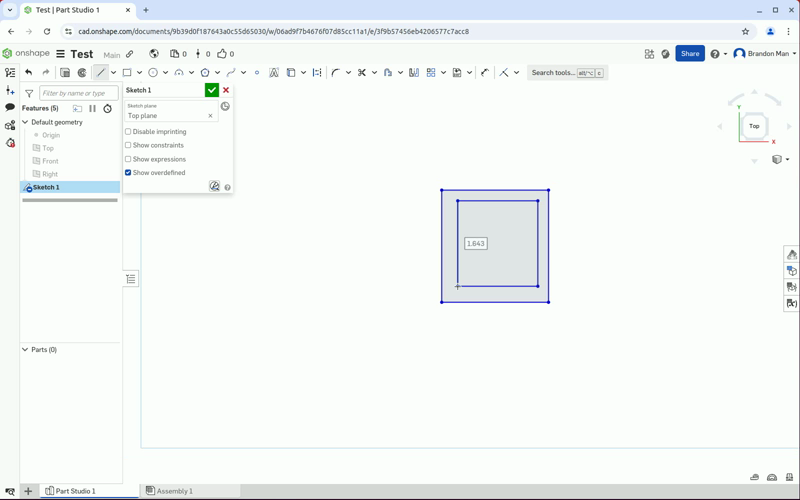
scroll(-6)
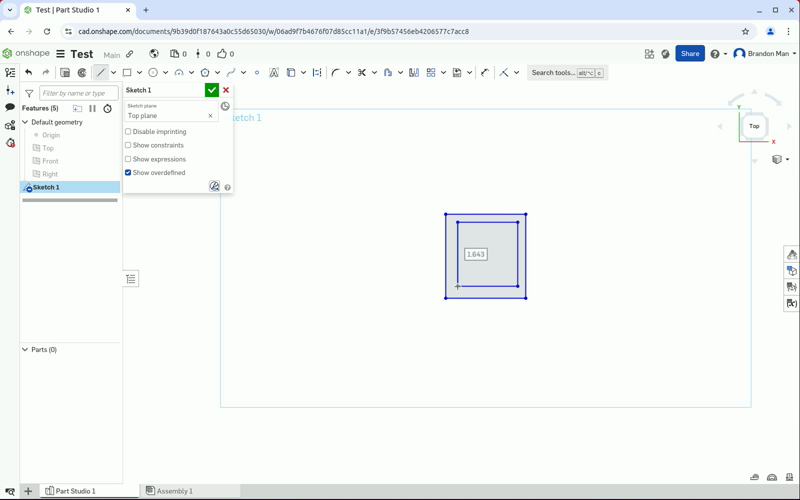
scroll(-6)
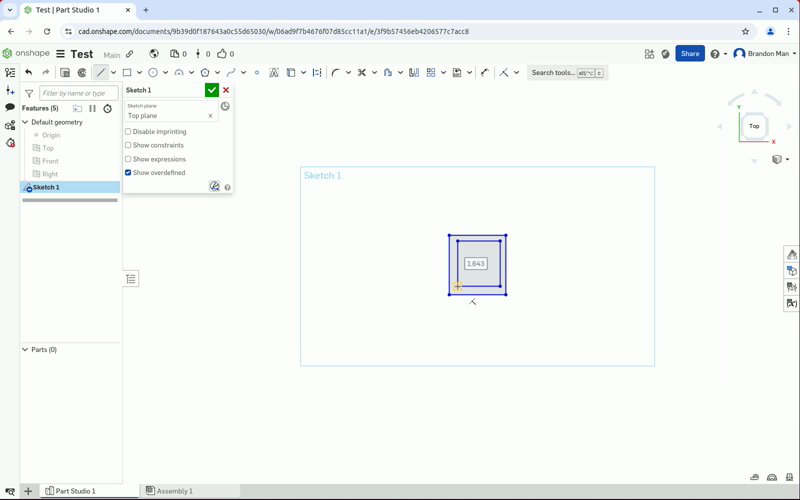
scroll(-6)
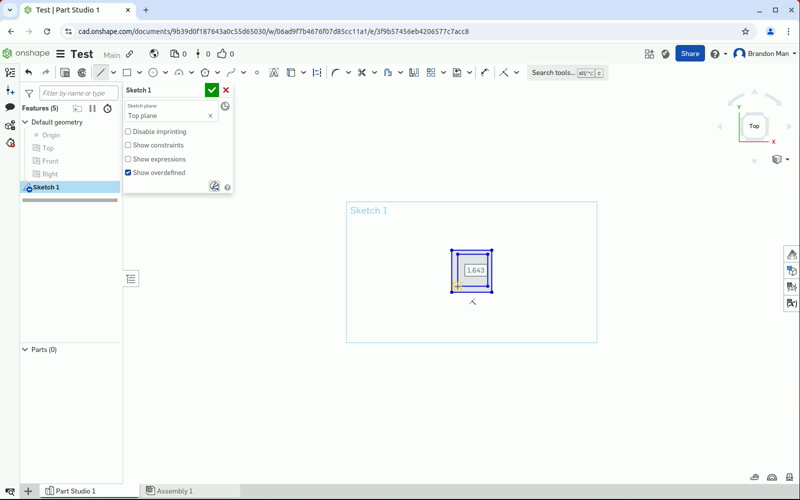
scroll(-6)
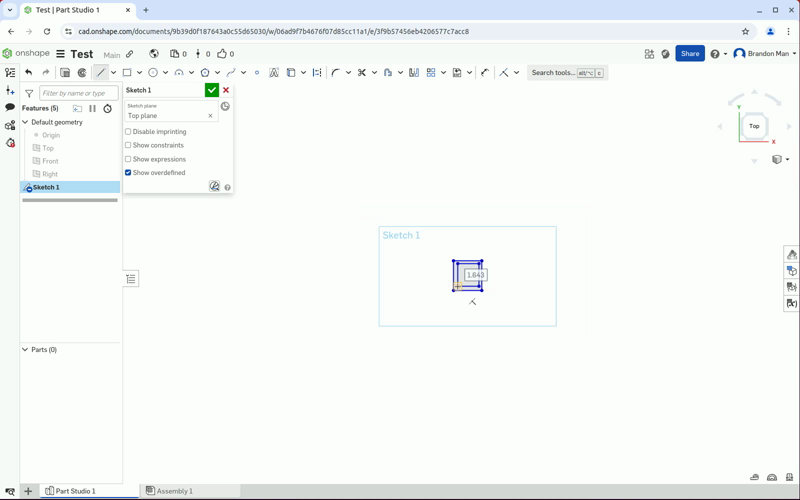
scroll(-6)
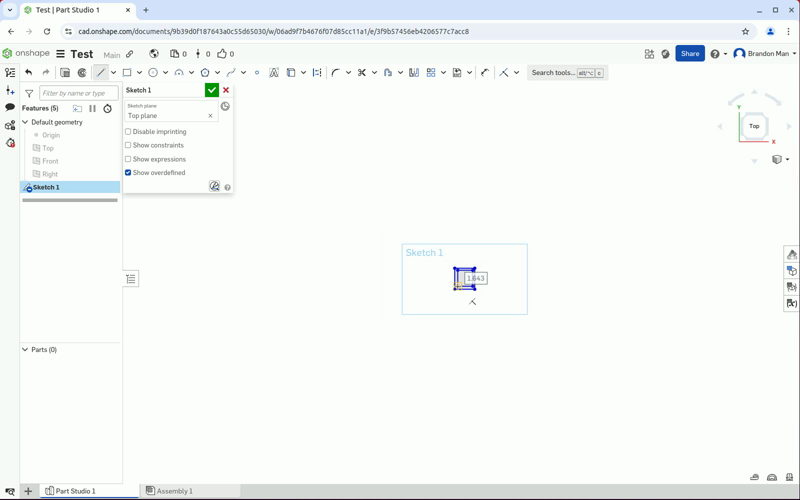
scroll(-6)
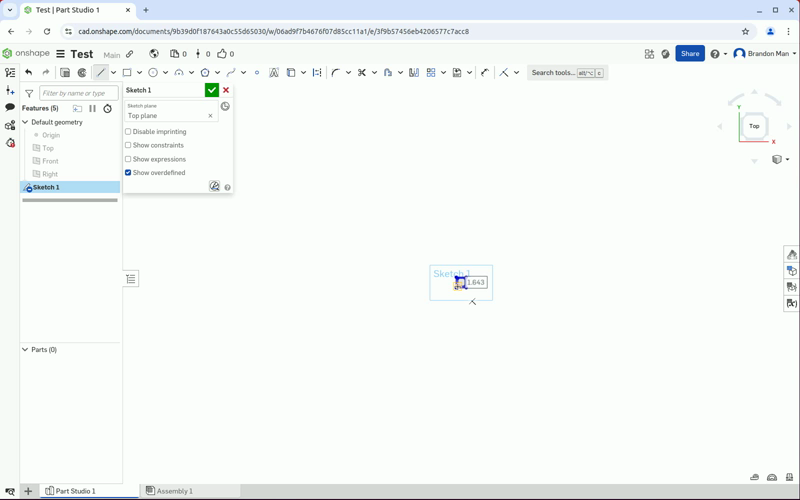
key(esc)
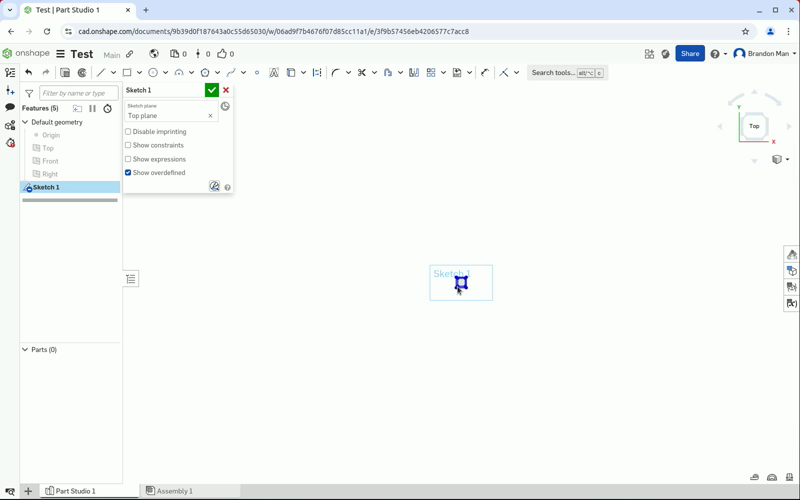
mouse_move(456, 284)
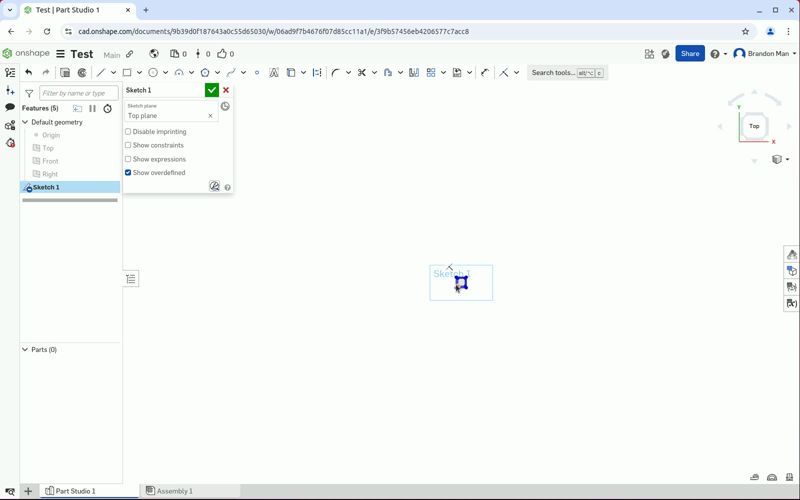
scroll(6)
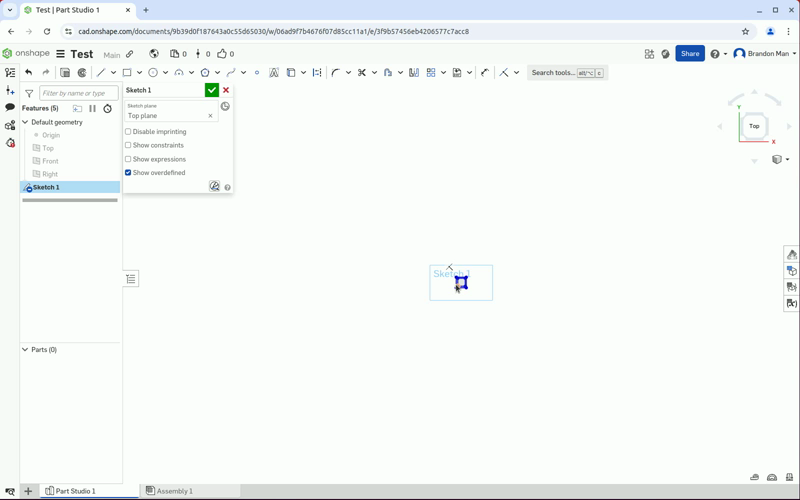
scroll(6)
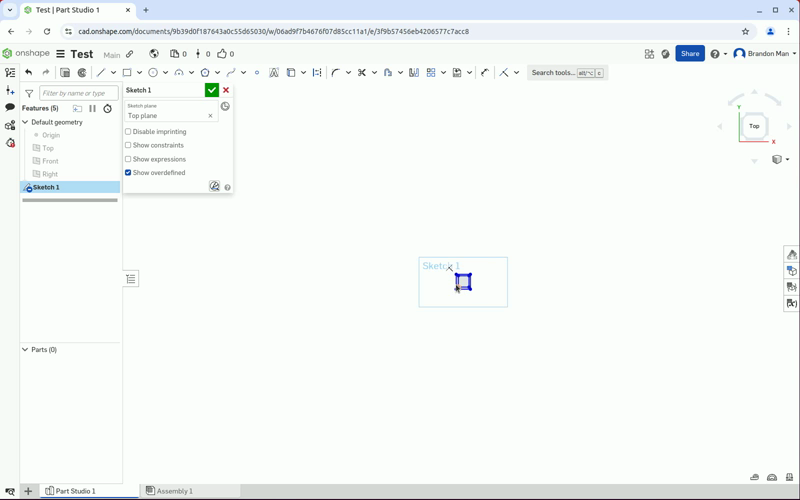
scroll(6)
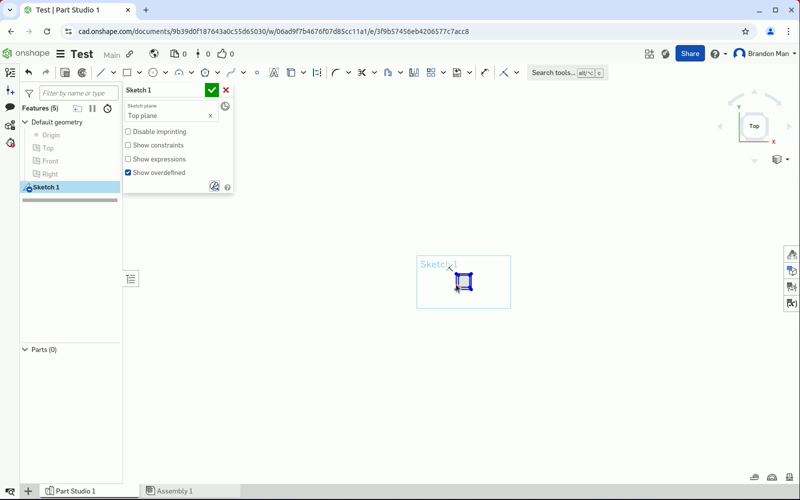
scroll(6)
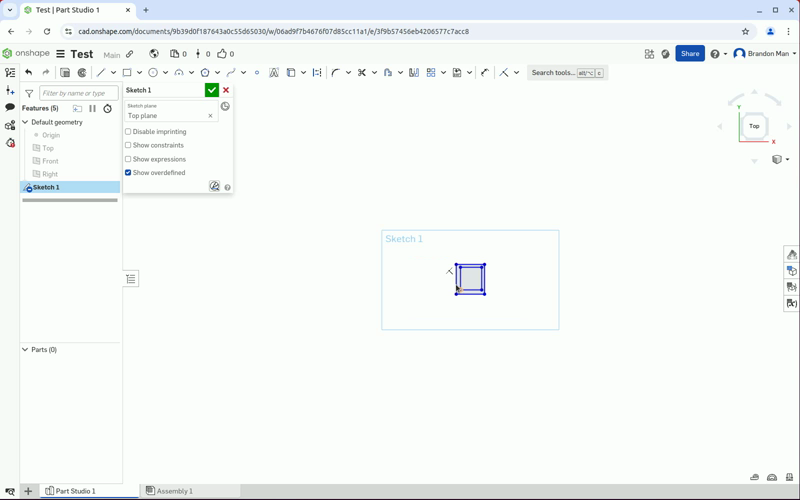
scroll(6)
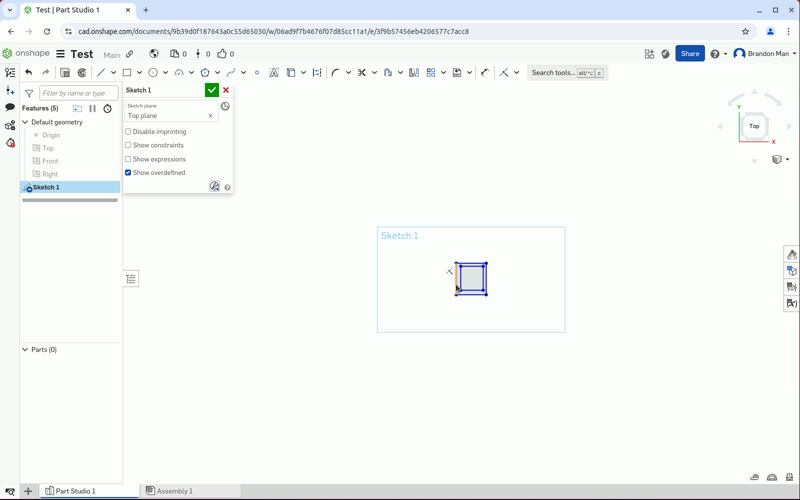
scroll(6)
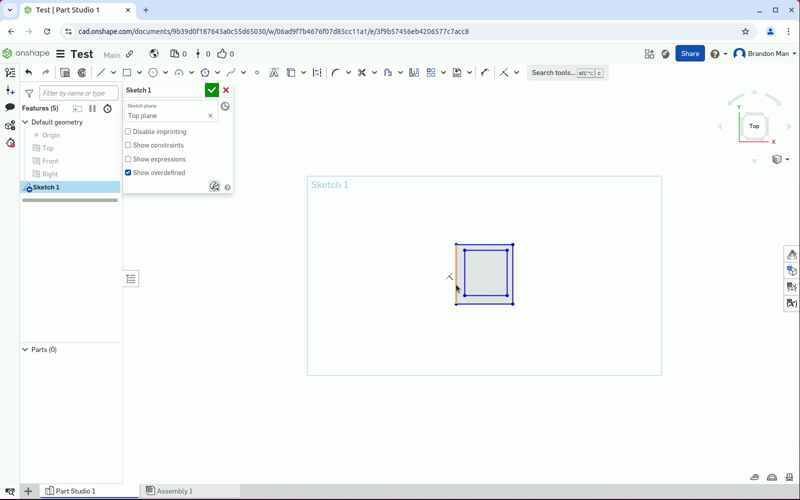
scroll(6)
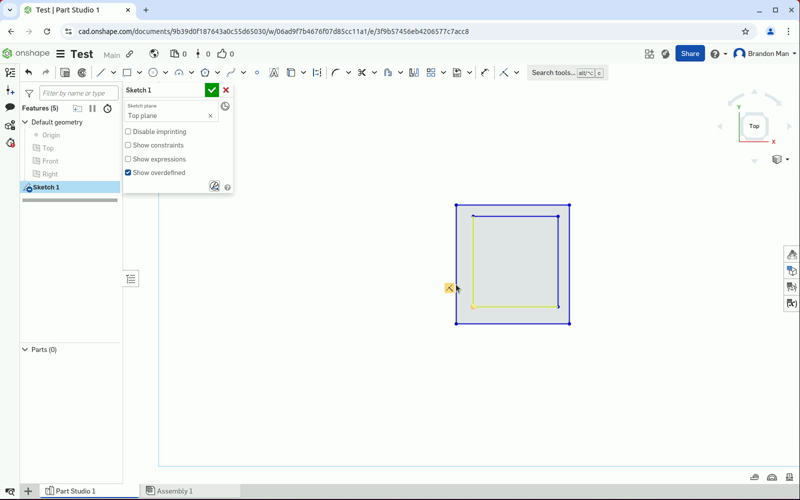
click(456, 284)
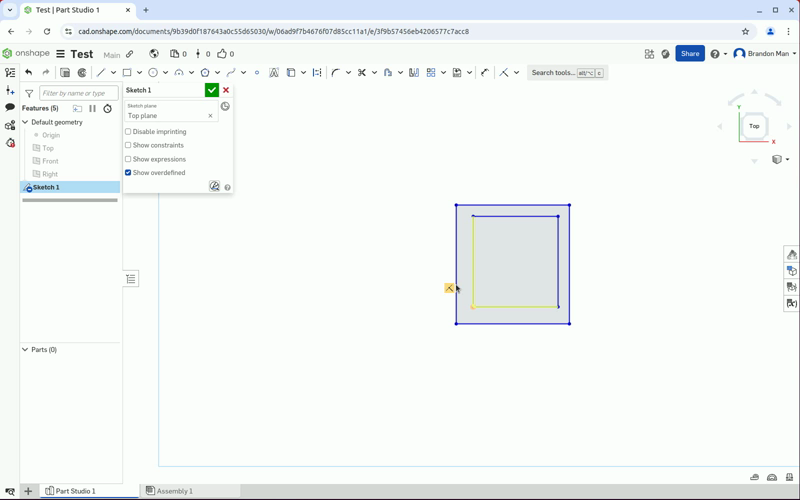
scroll(-6)
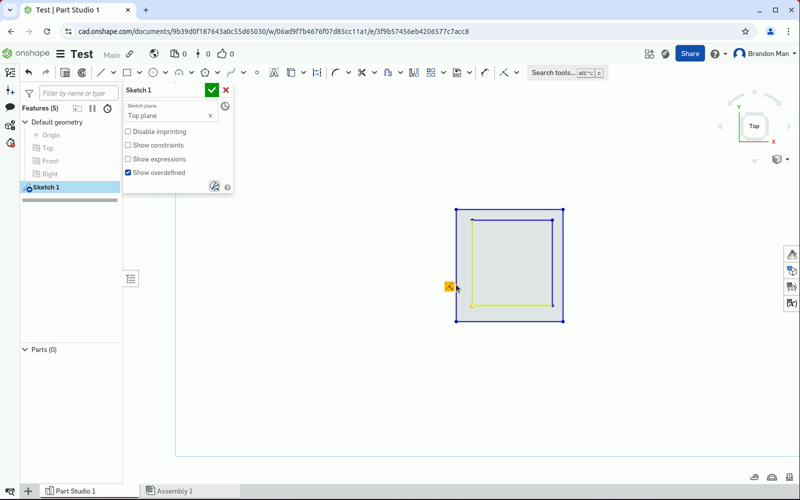
scroll(-6)
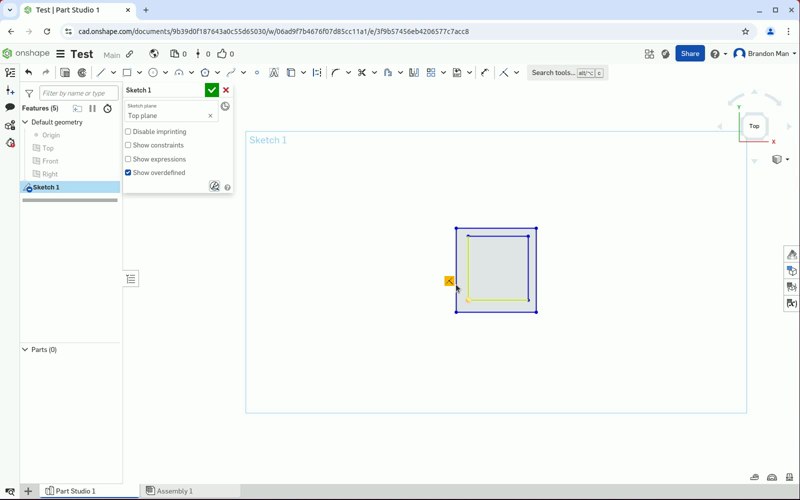
scroll(-6)
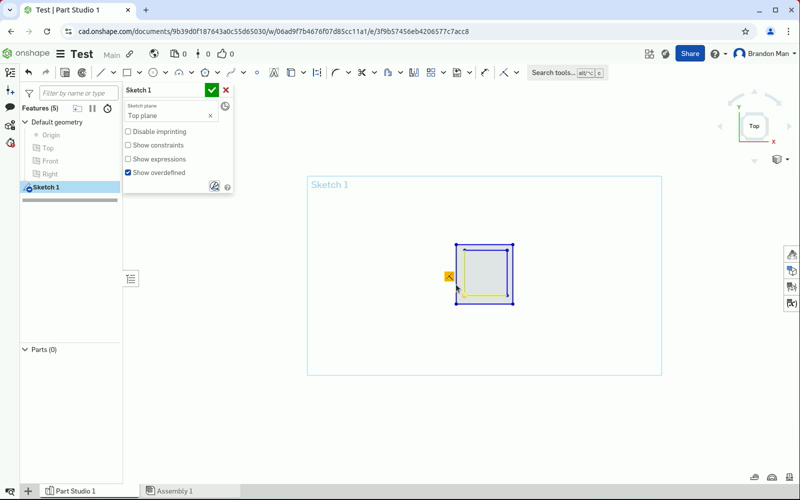
scroll(-6)
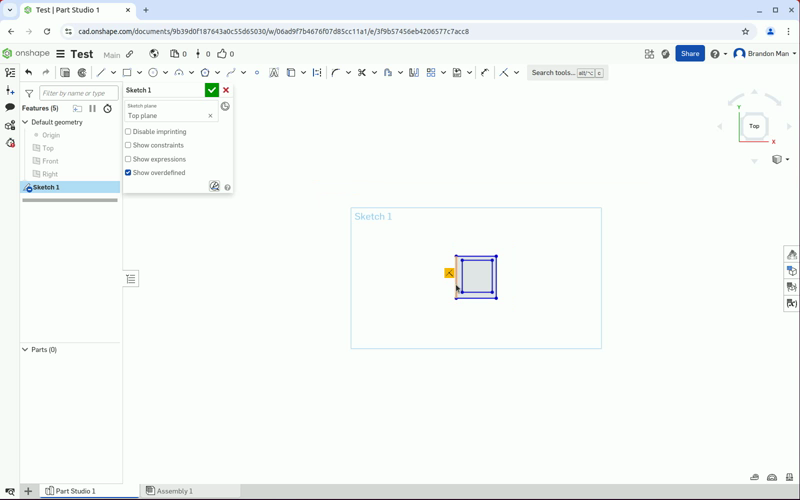
scroll(-6)
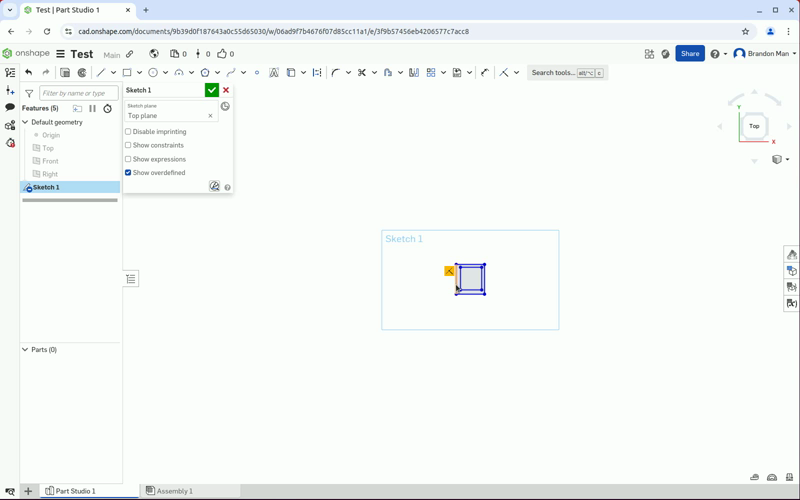
scroll(-6)
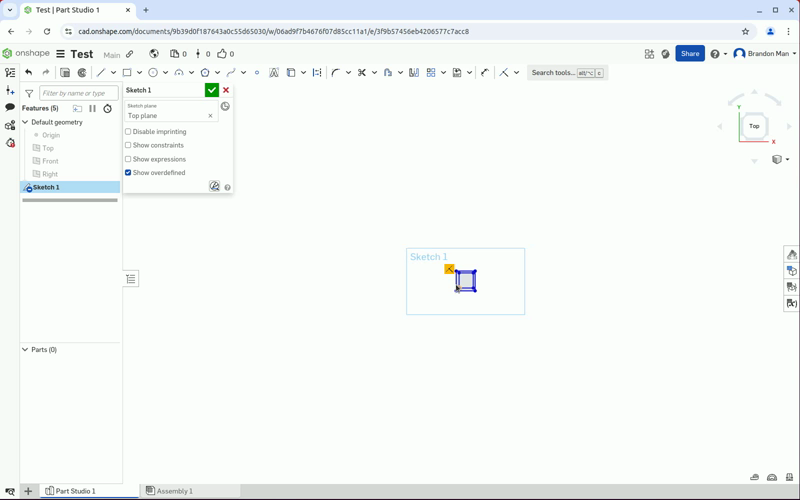
scroll(-6)
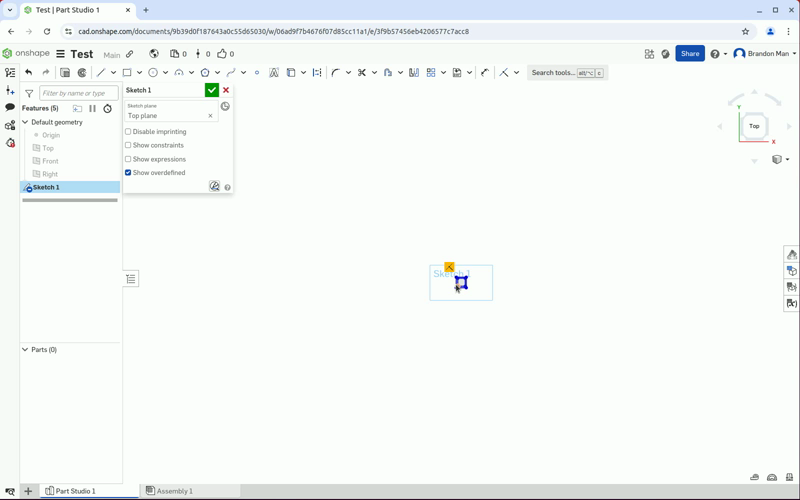
mouse_move(73, 352)
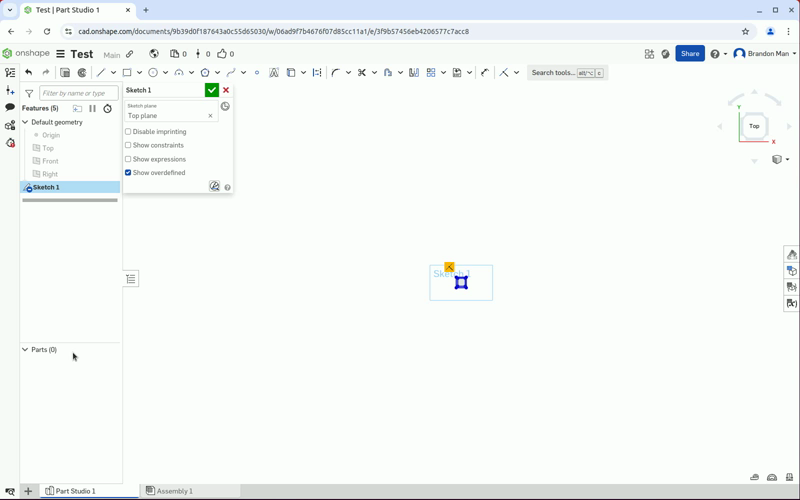
key(shift+y)
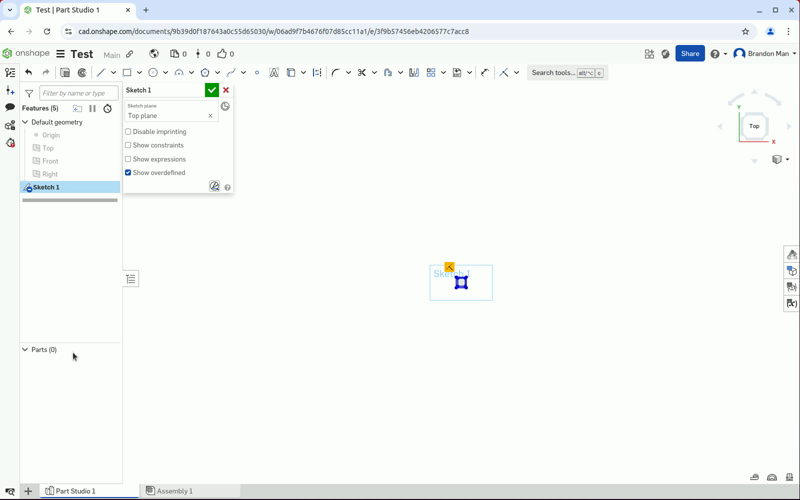
key(shift+e)
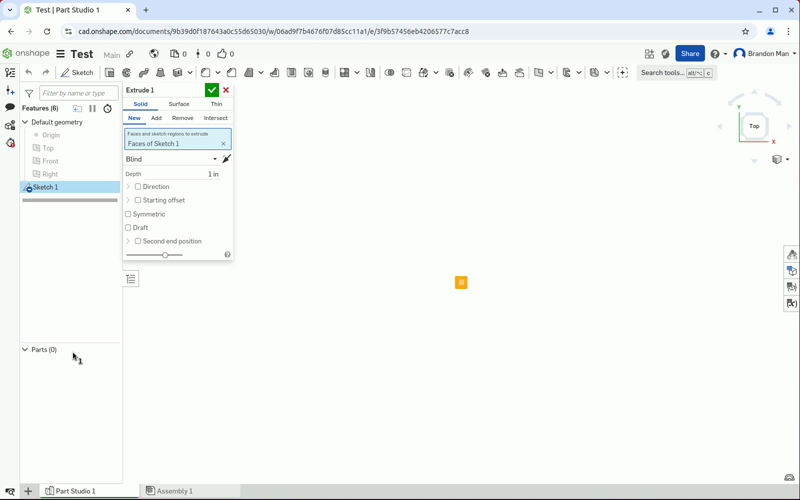
mouse_move(143, 106)
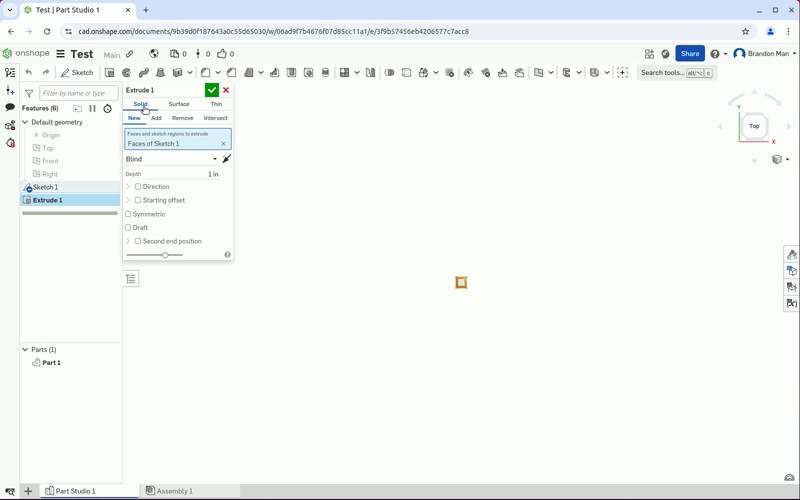
click(143, 106)
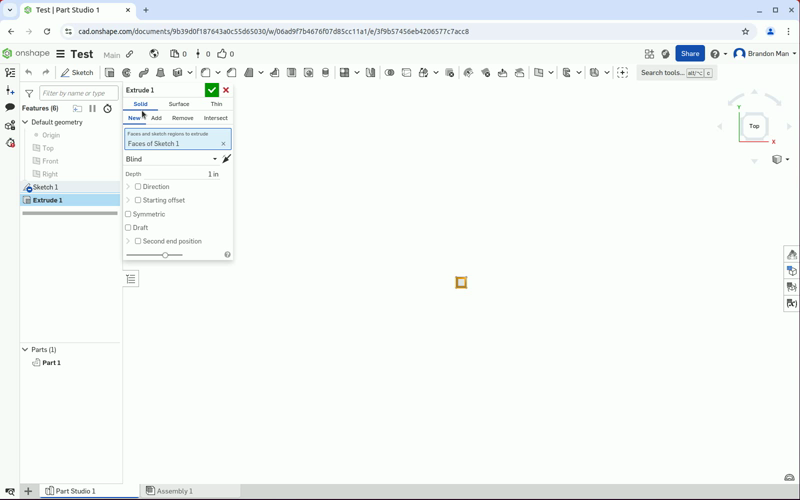
mouse_move(137, 120)
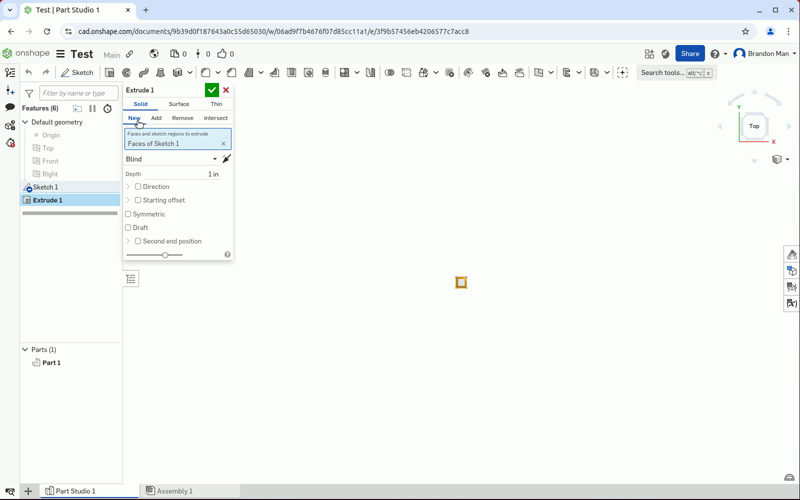
click(137, 120)
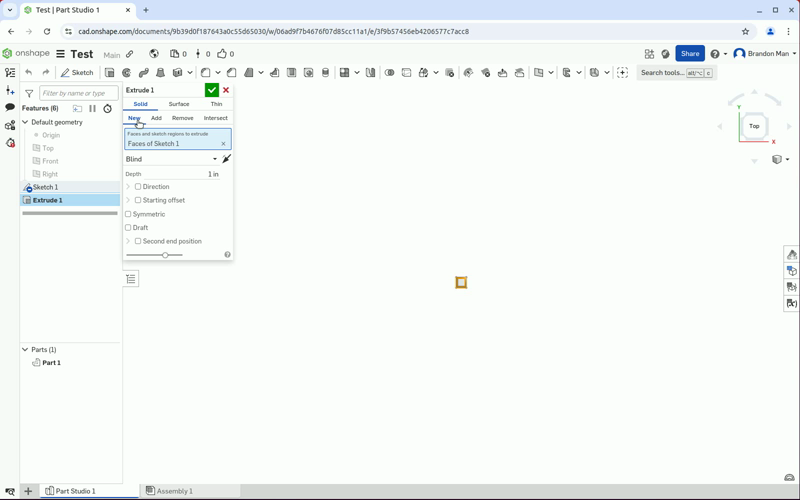
key(tab, 4)
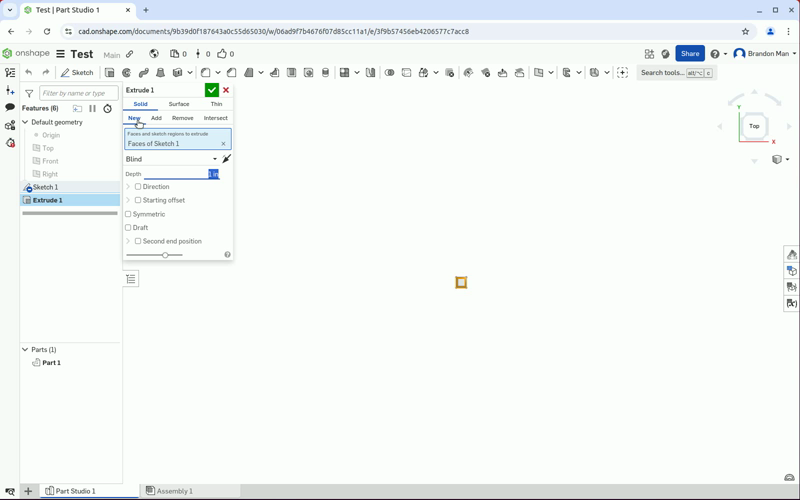
text(46.216)
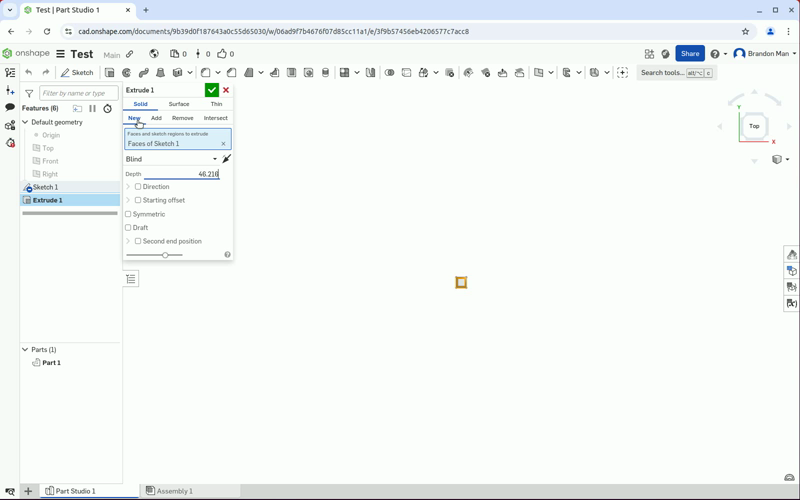
key(tab, 3)
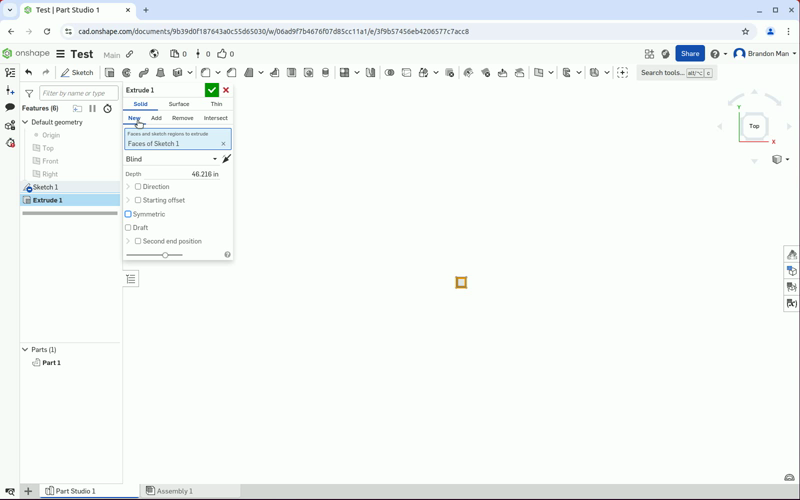
key(space)
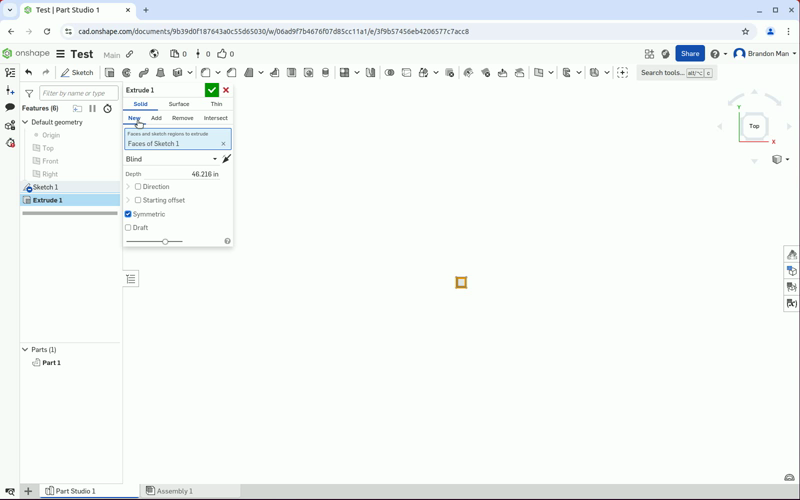
key(enter)
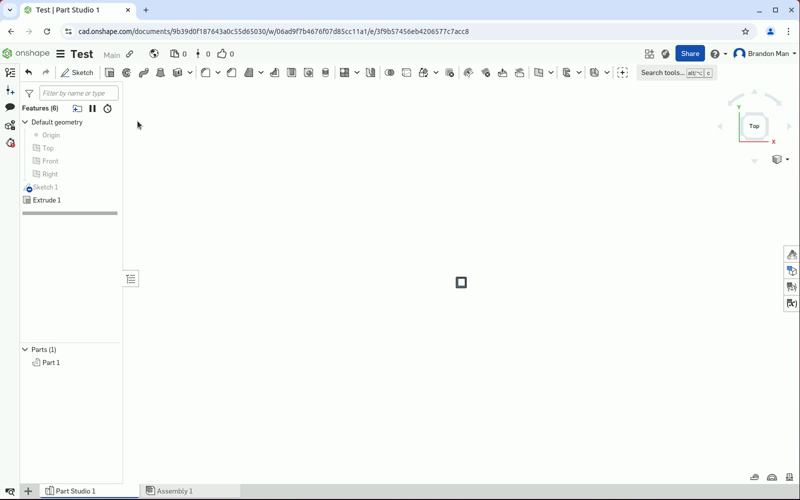
key(shift+h)
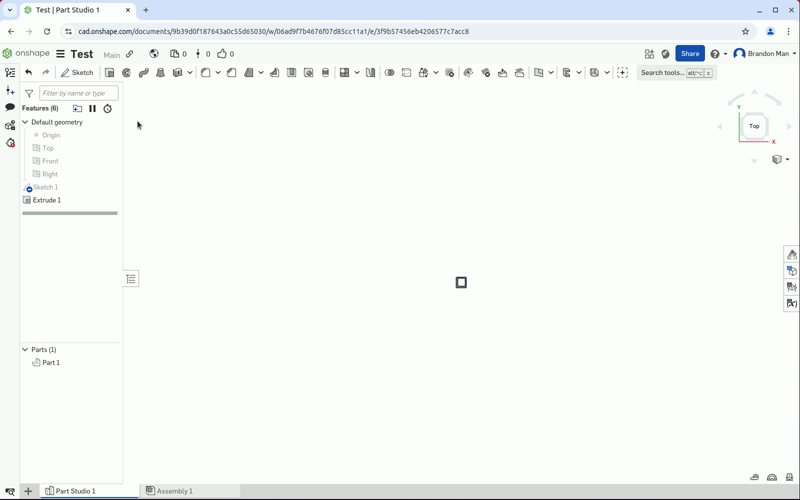
key(shift+h)
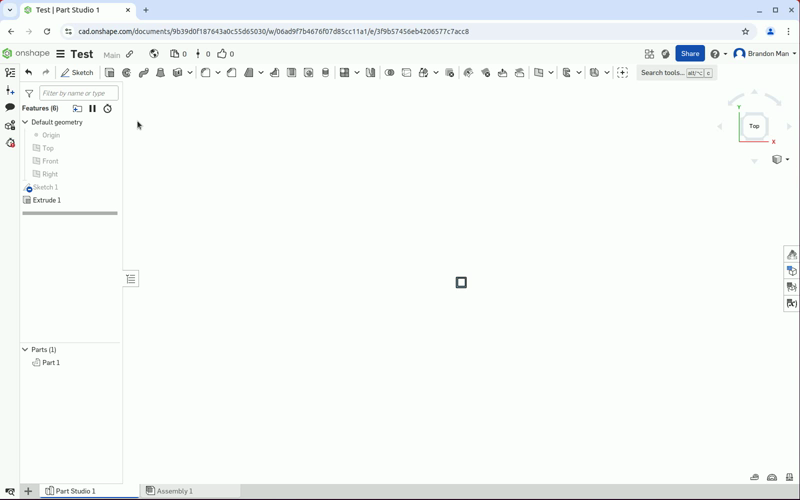
mouse_move(73, 189)
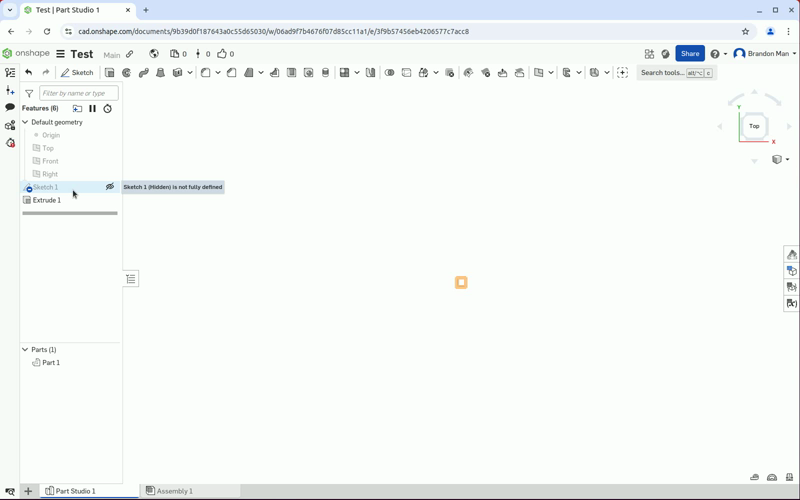
click(73, 189)
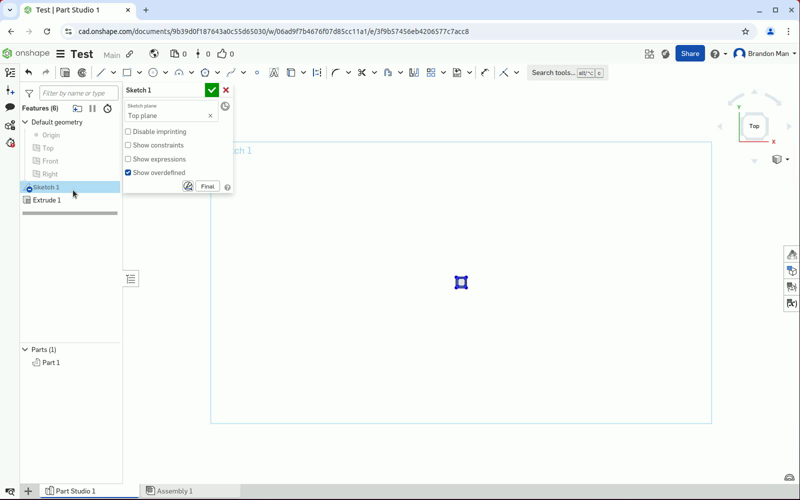
mouse_move(229, 92)
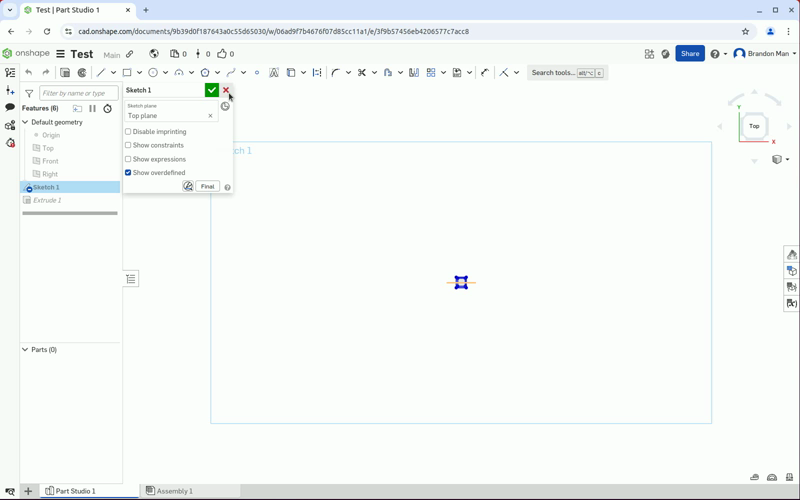
click(229, 92)
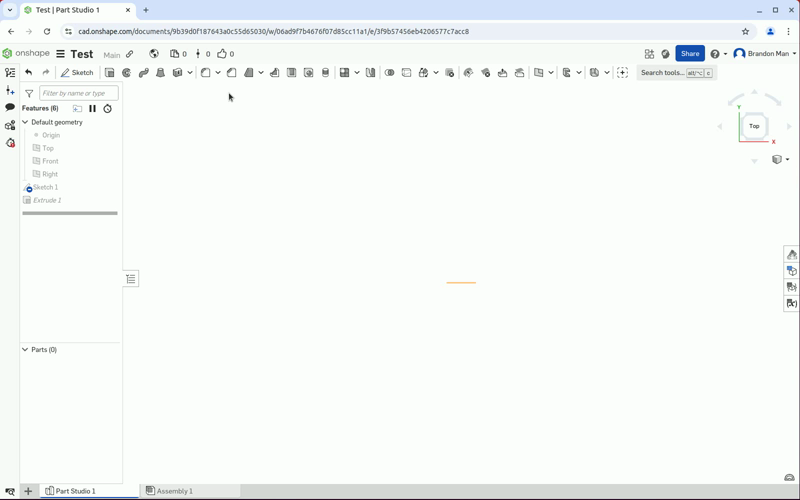
mouse_move(73, 352)
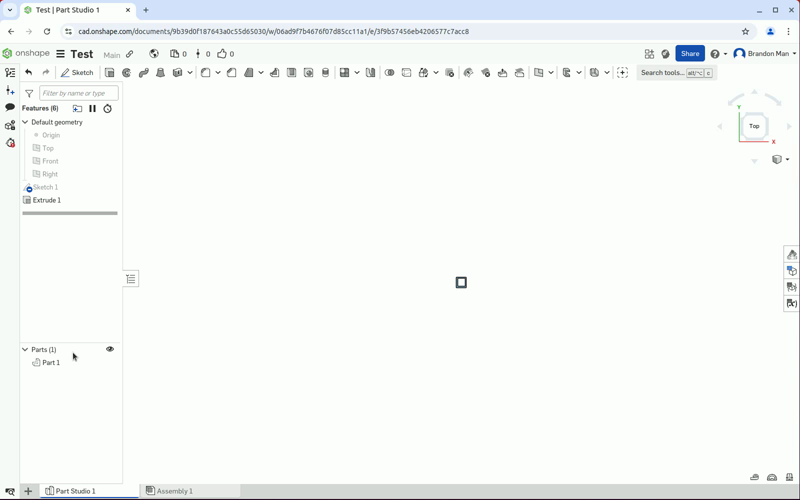
key(y)
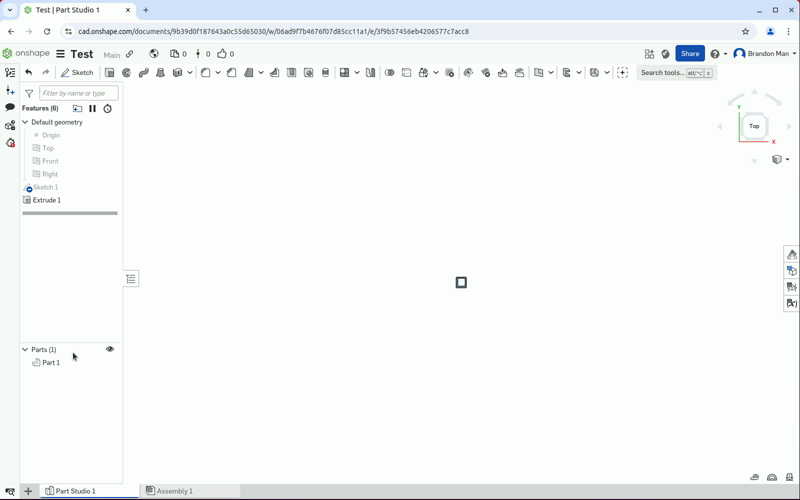
key(shift+p)
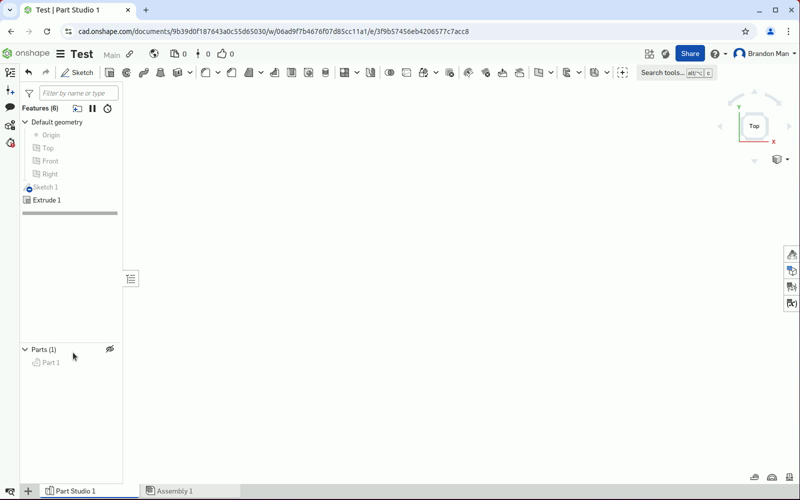
key(space)
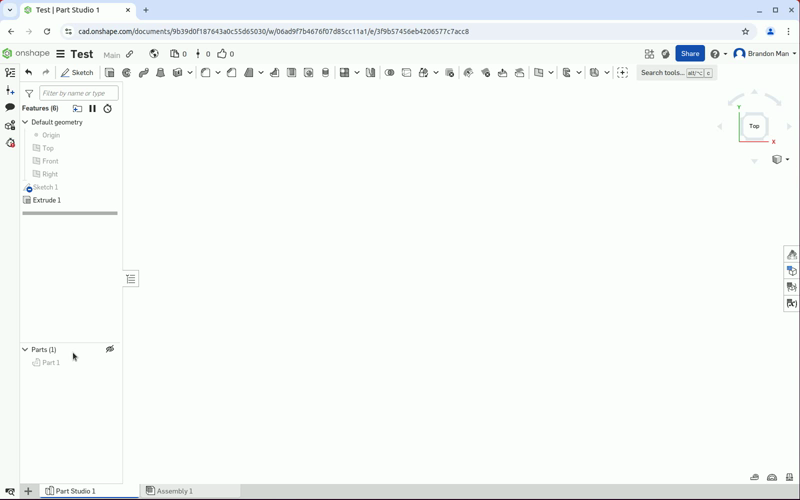
key_down(shift)
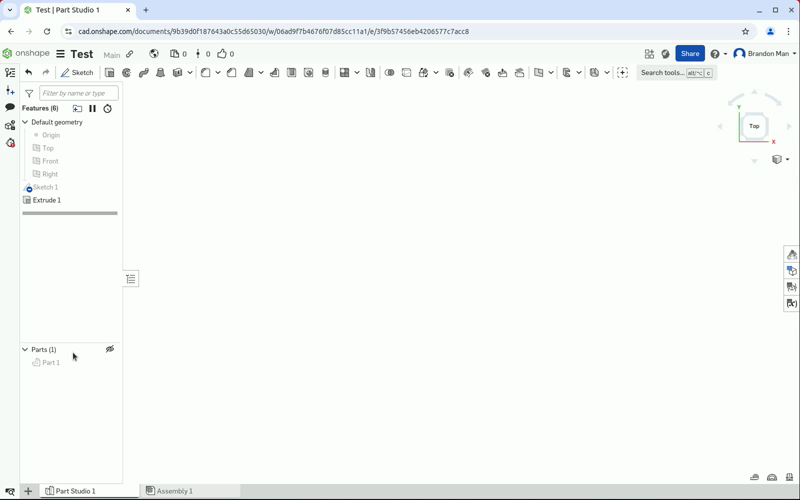
key(up)
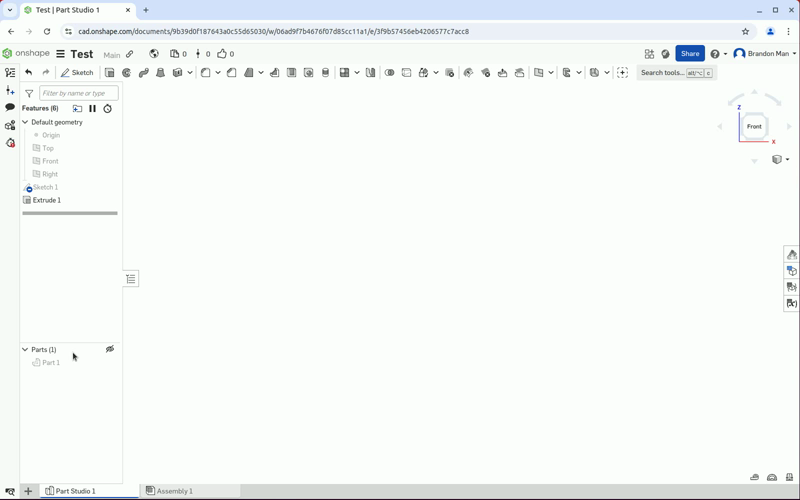
key_up(shift)
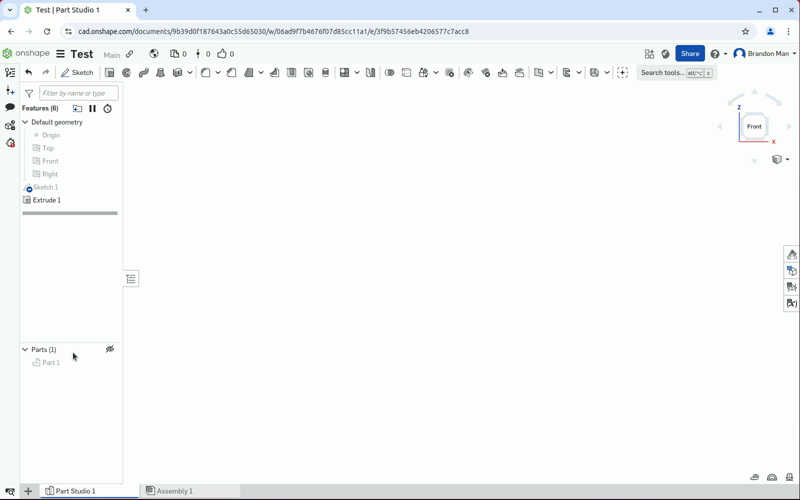
key(space)
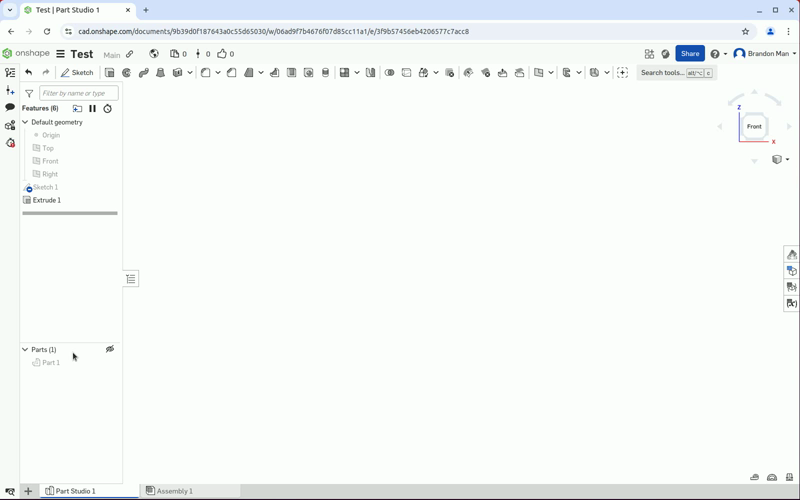
key_down(shift)
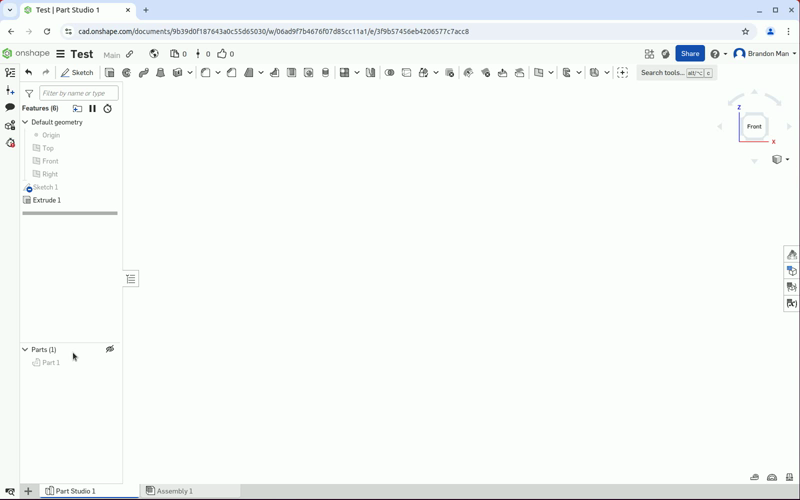
key(left)
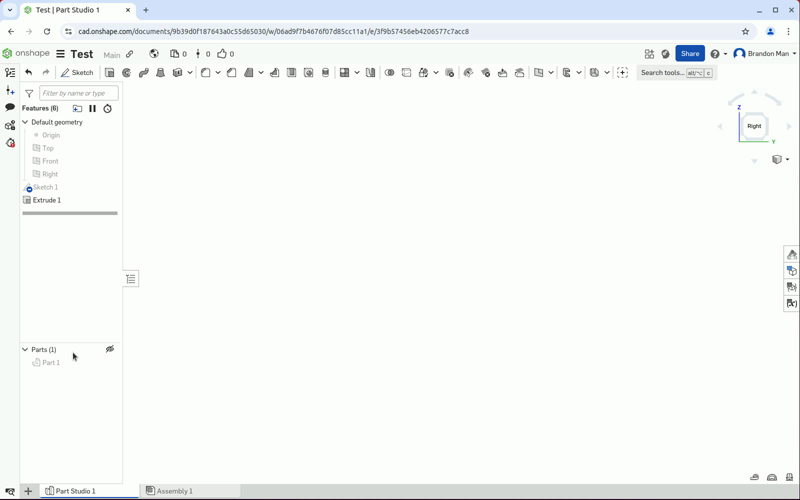
key_up(shift)
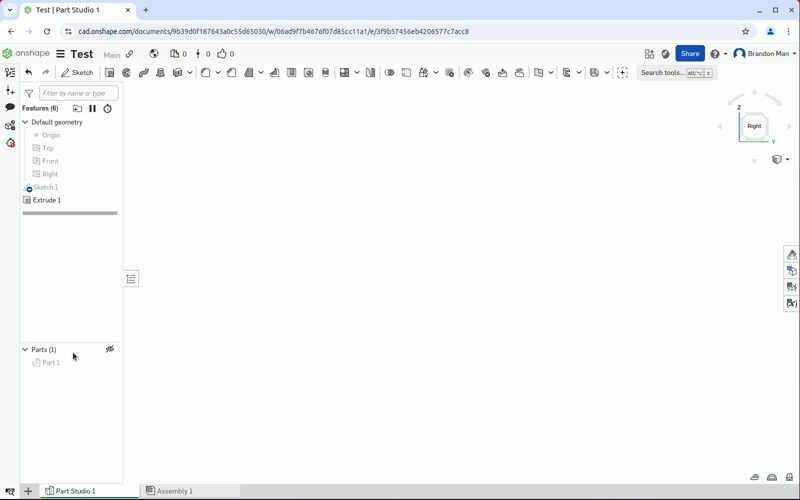
mouse_move(73, 352)
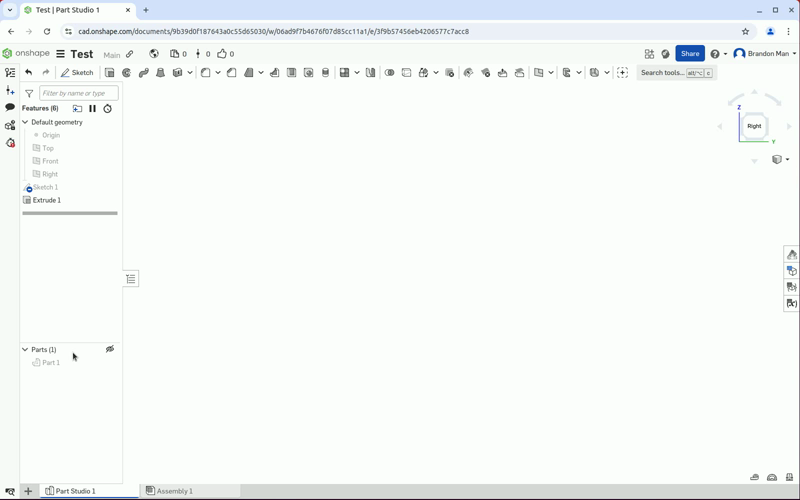
key(shift+y)
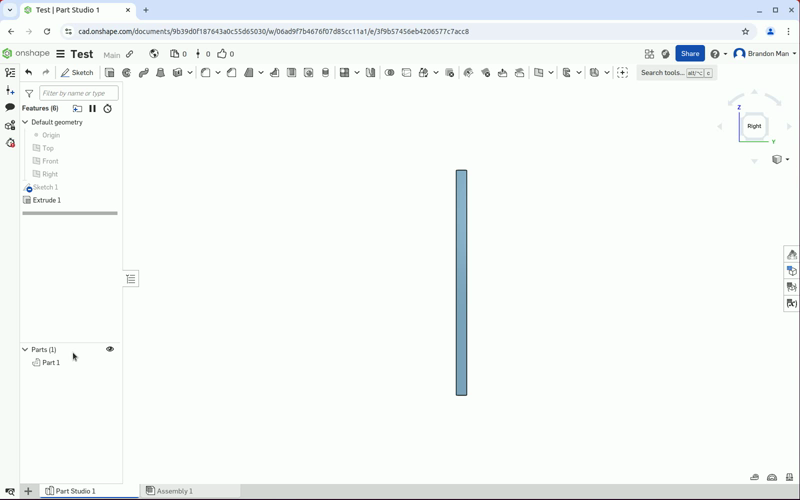
mouse_move(541, 75)
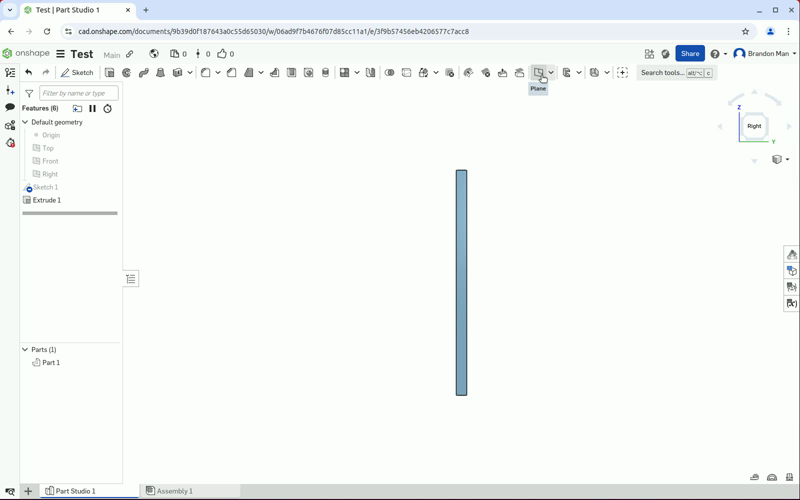
click(541, 75)
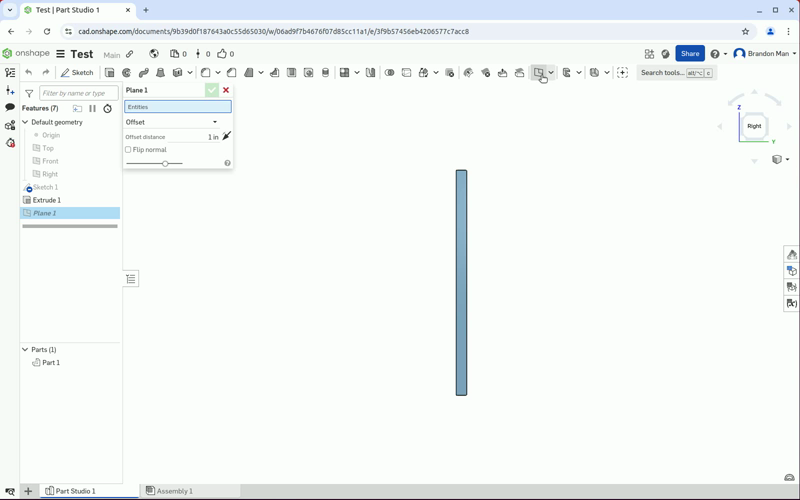
mouse_move(73, 176)
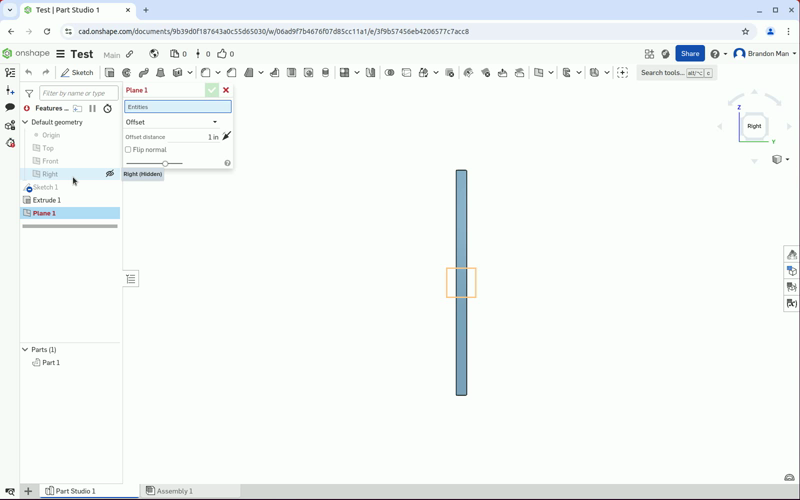
click(73, 176)
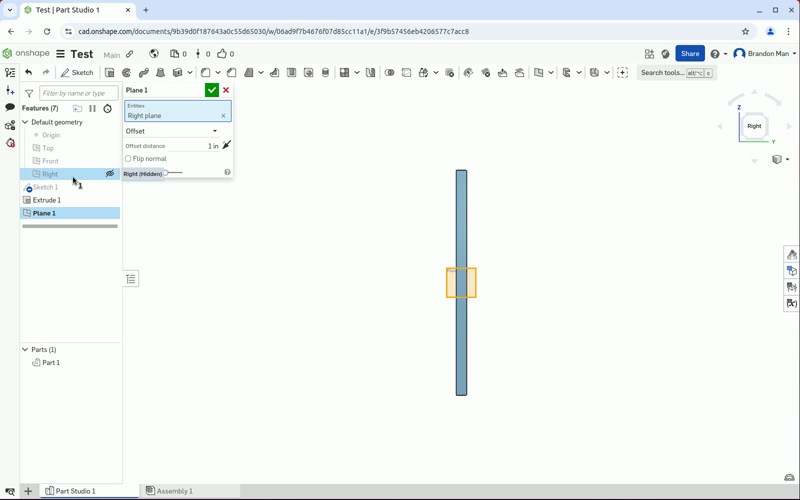
key(tab, 2)
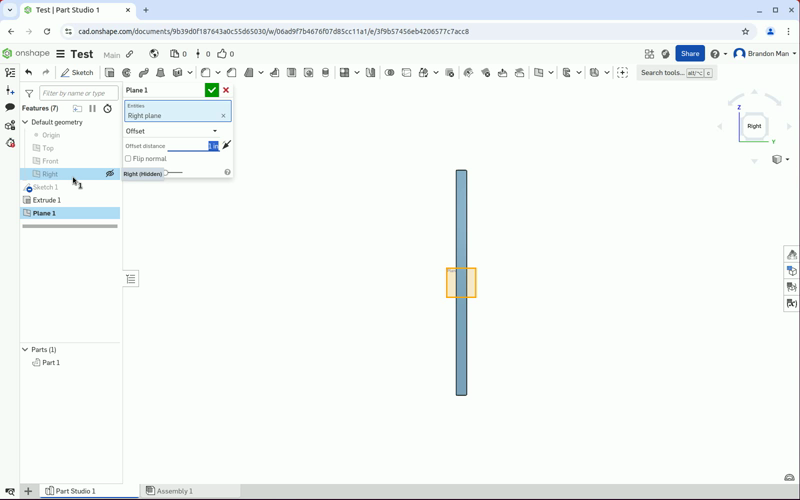
text(0.955)
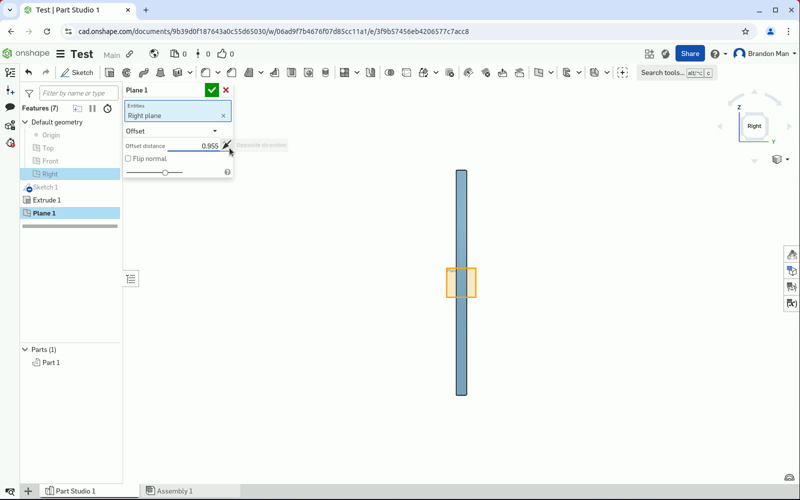
mouse_move(229, 147)
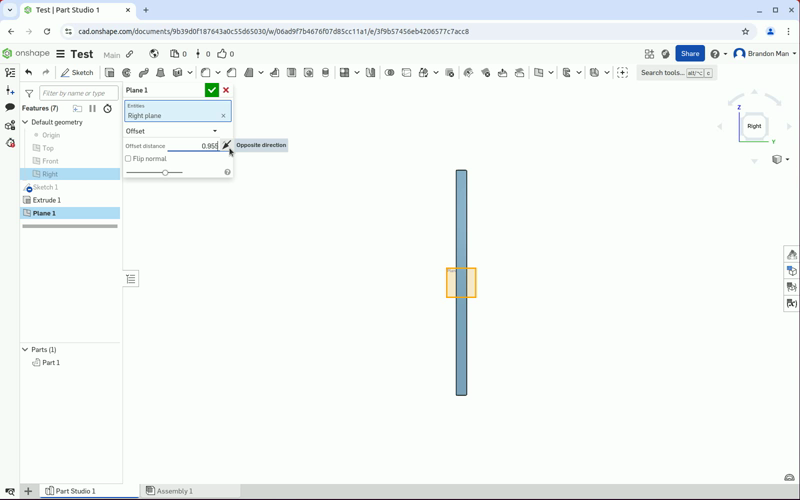
click(229, 147)
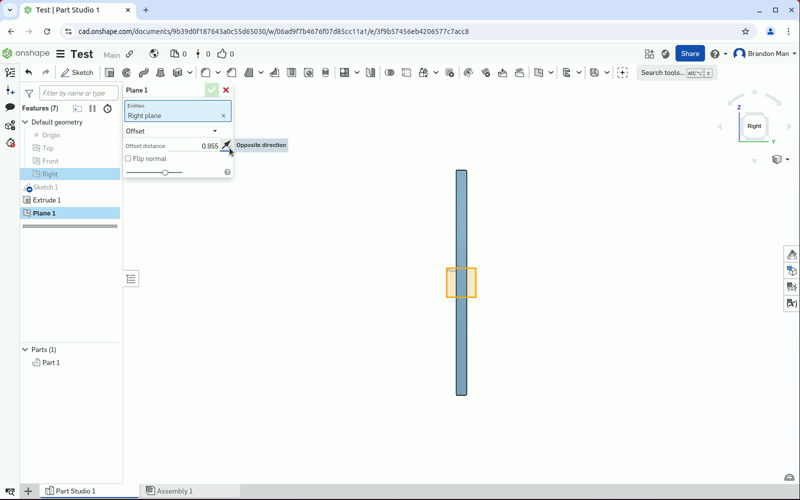
key(enter, 2)
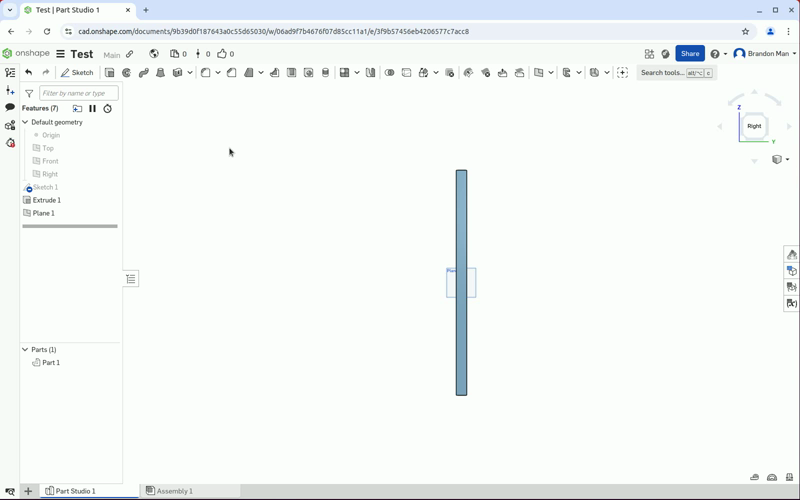
key(shift+s)
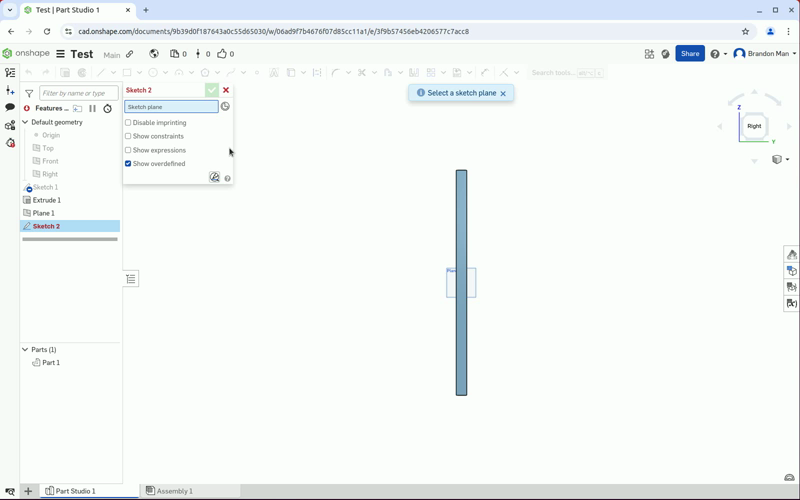
mouse_move(73, 215)
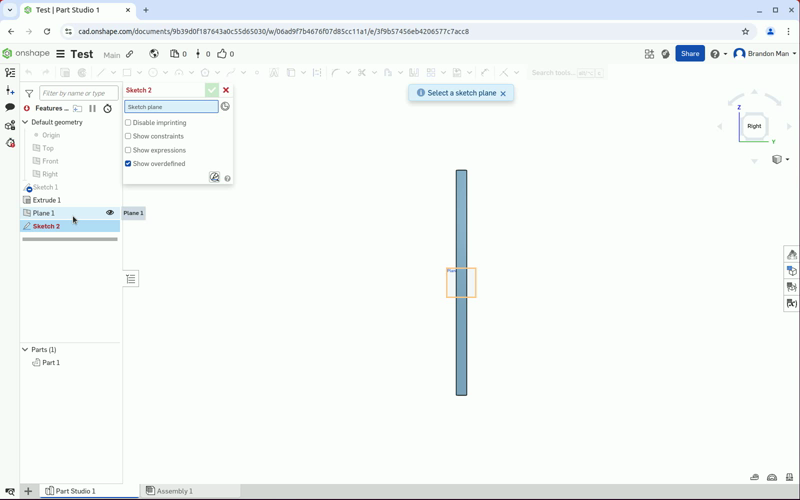
click(73, 215)
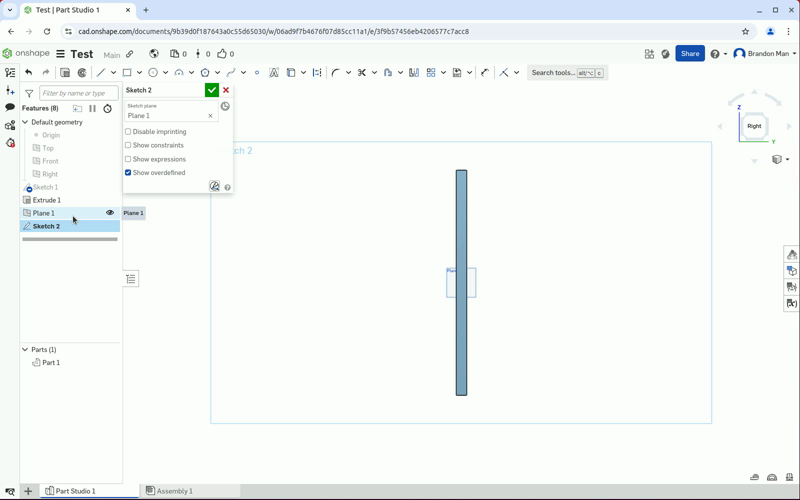
mouse_move(73, 352)
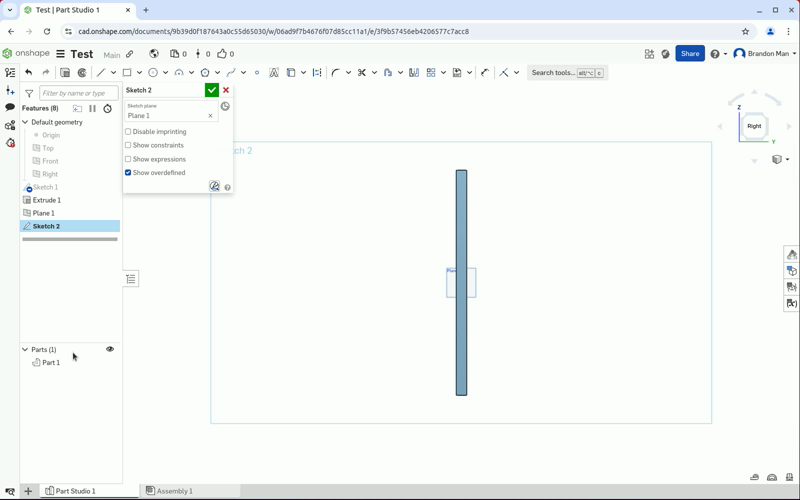
key(y)
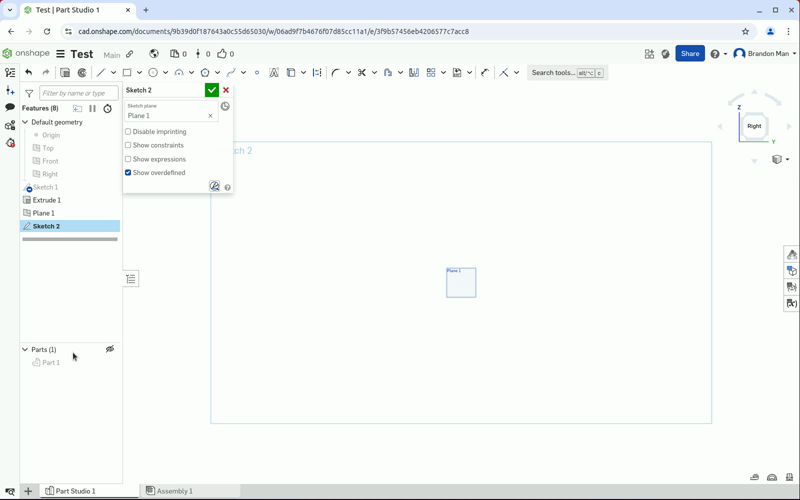
key(c)
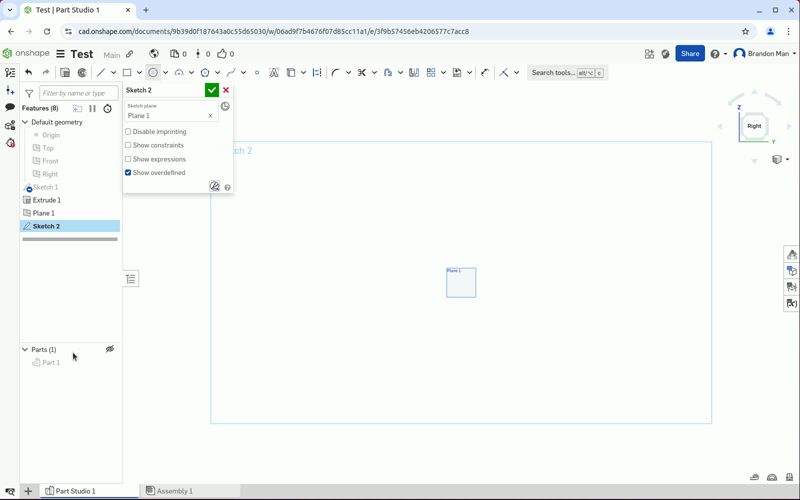
key_down(shift)
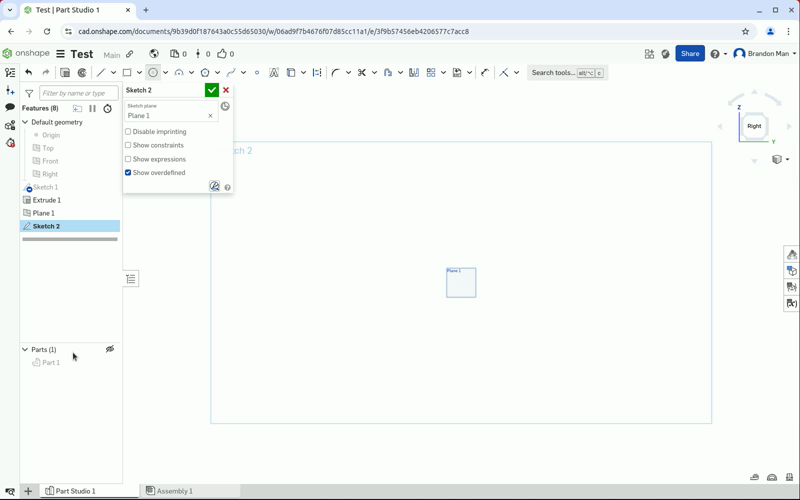
mouse_move(461, 257)
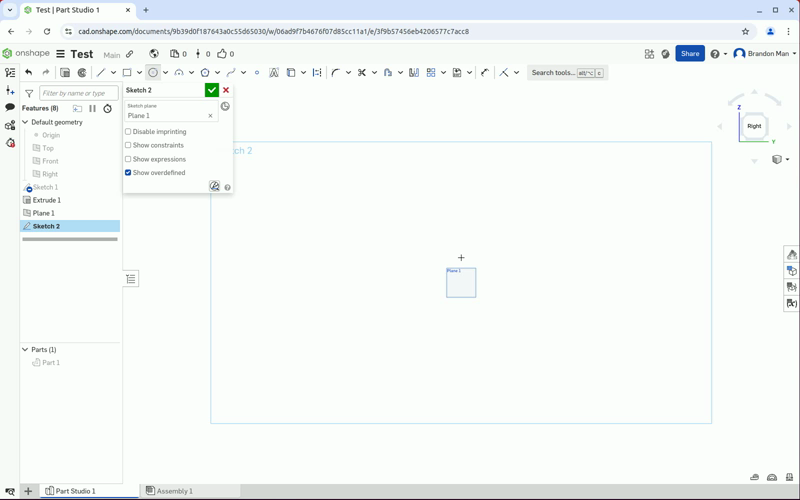
click(461, 257)
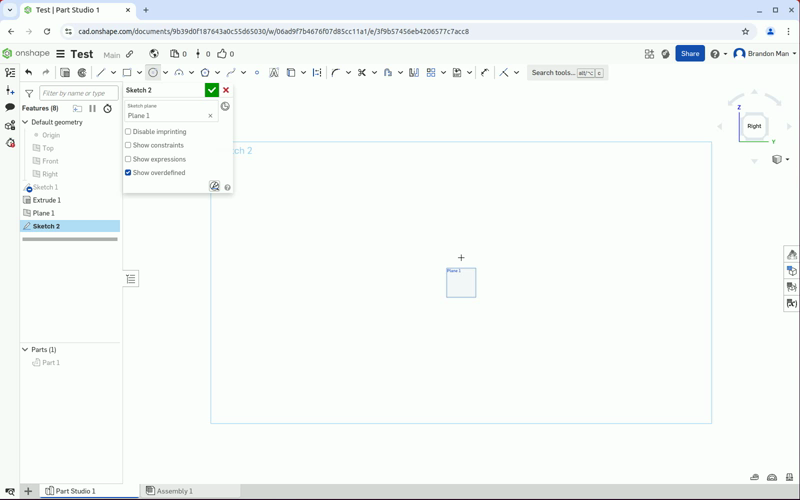
key_up(shift)
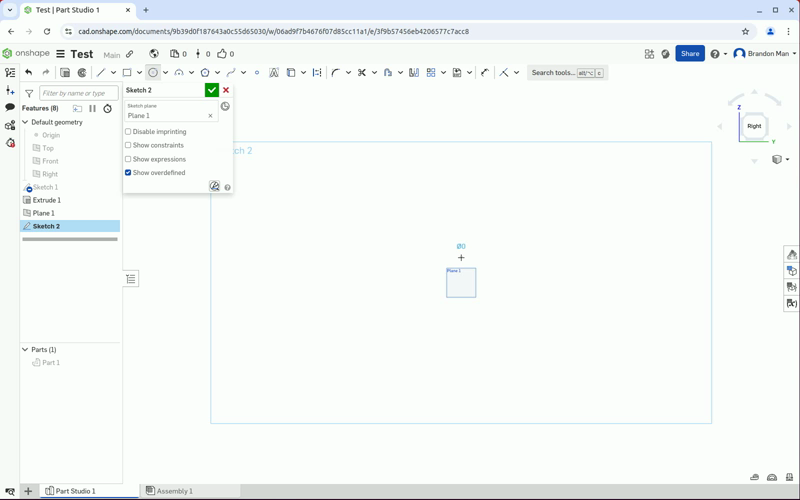
mouse_move(463, 257)
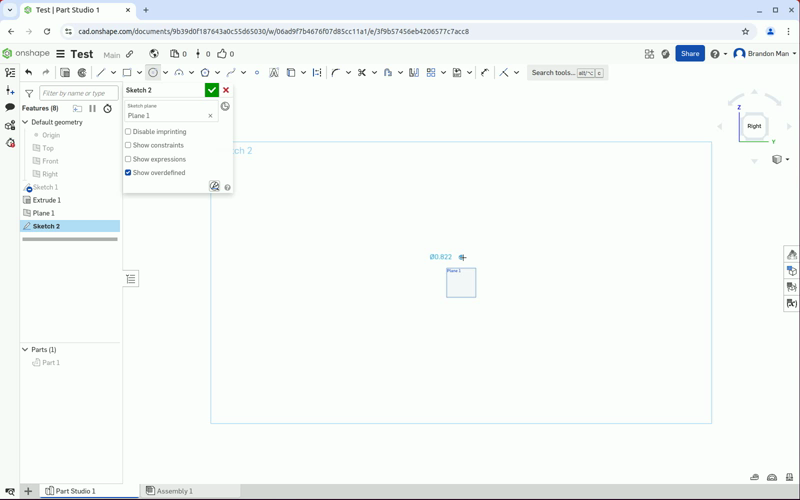
scroll(6)
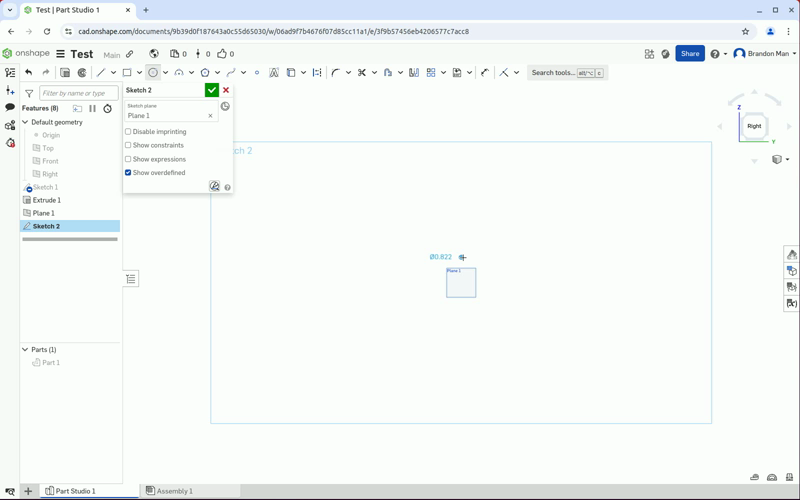
scroll(6)
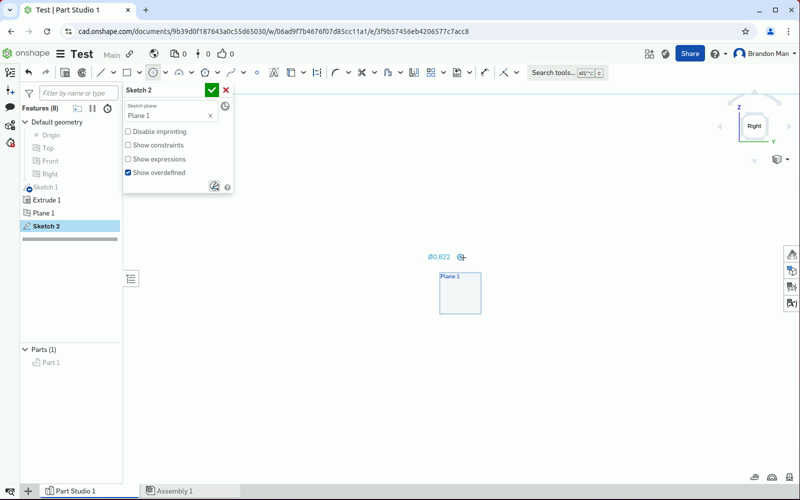
scroll(6)
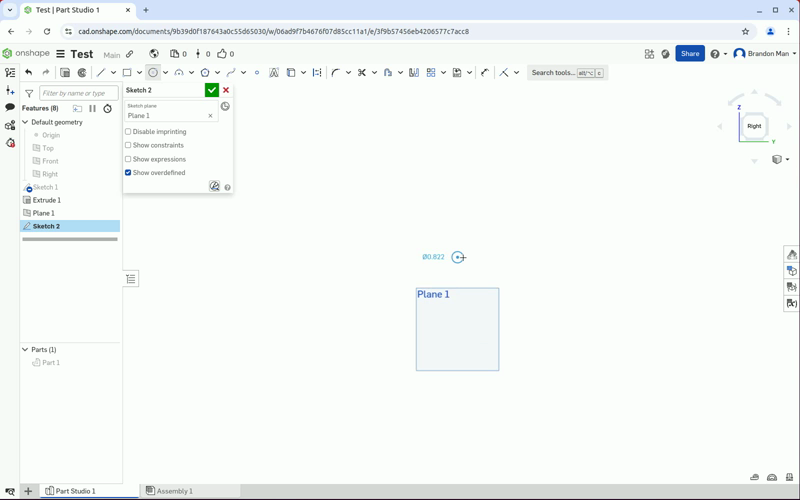
scroll(6)
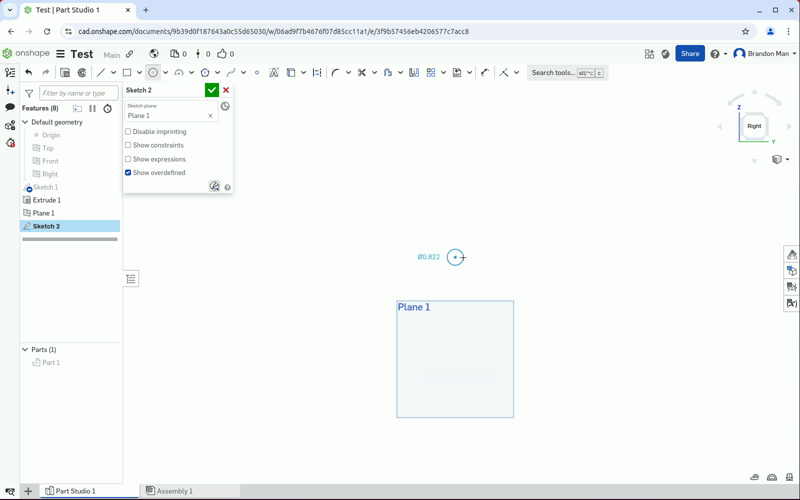
scroll(6)
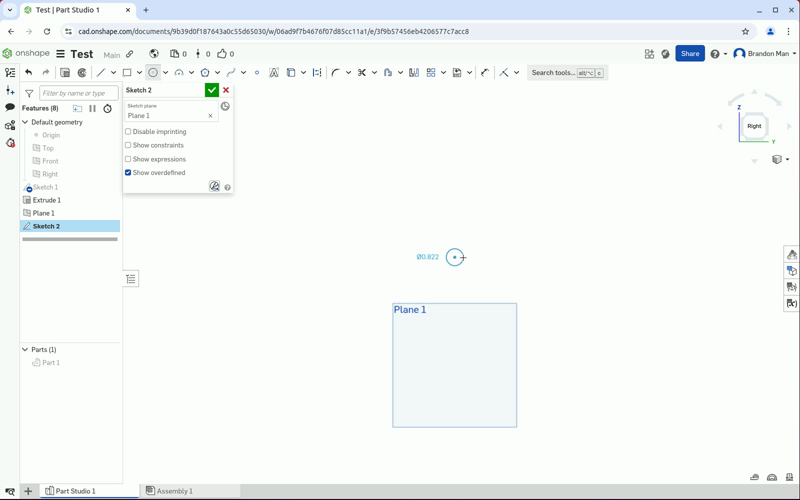
scroll(6)
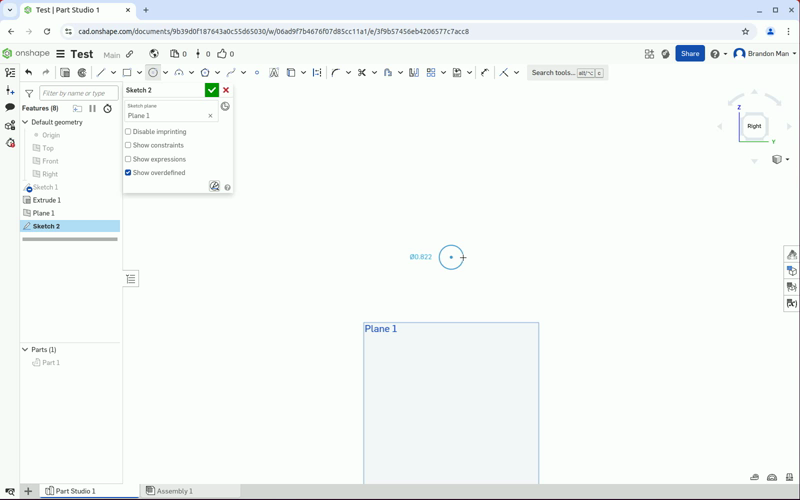
scroll(6)
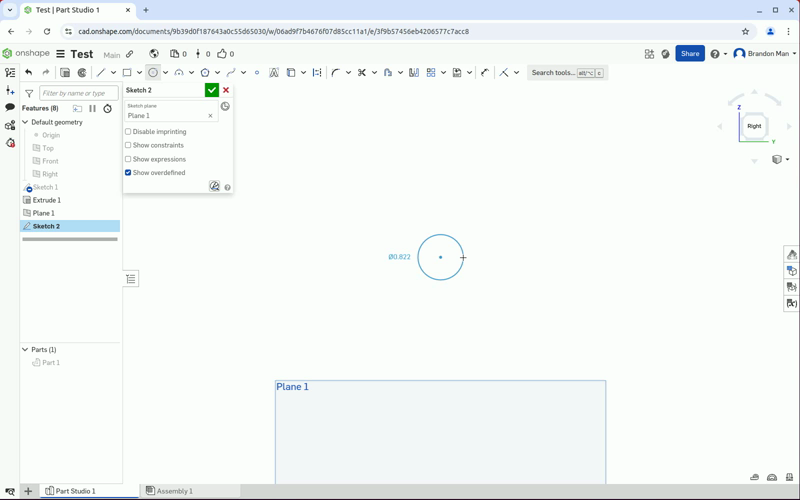
click(463, 257)
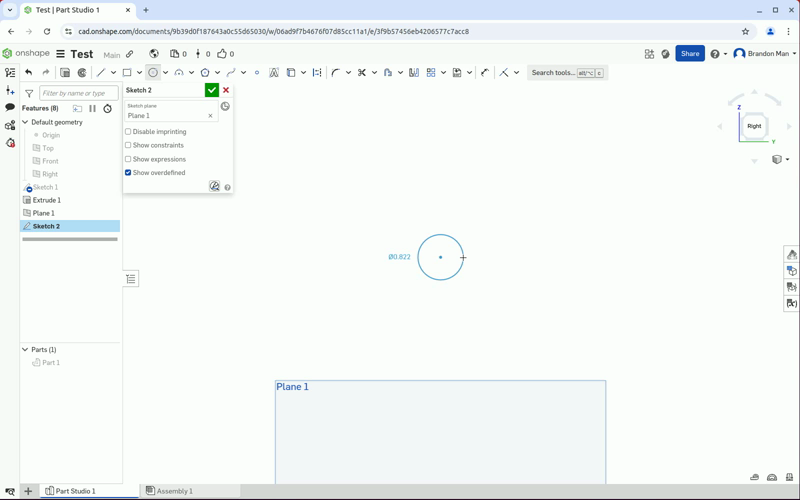
scroll(-6)
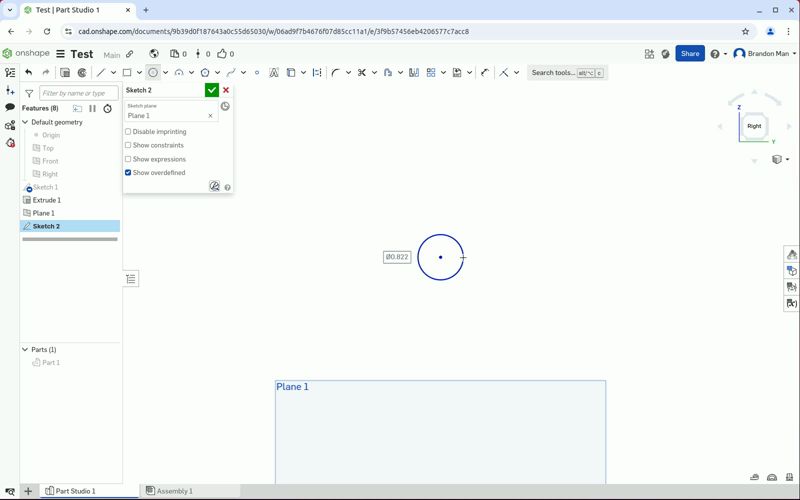
scroll(-6)
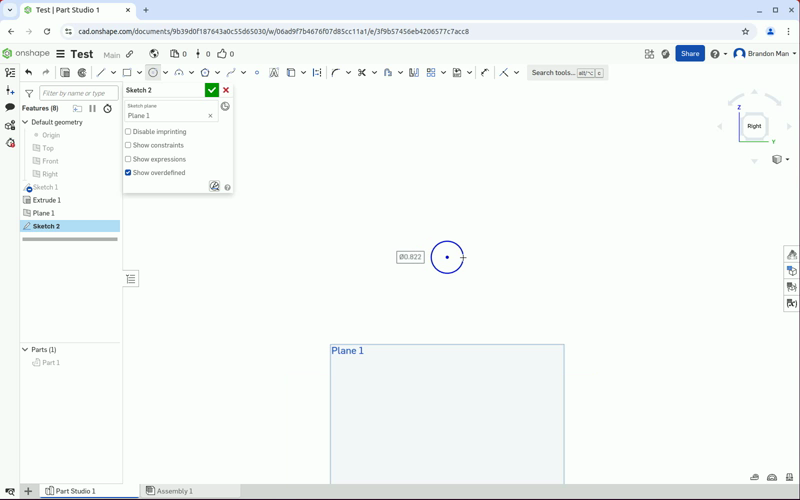
scroll(-6)
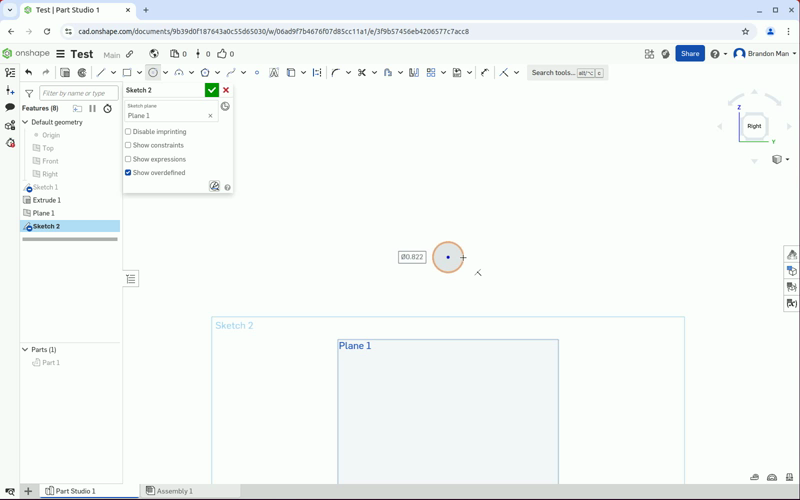
scroll(-6)
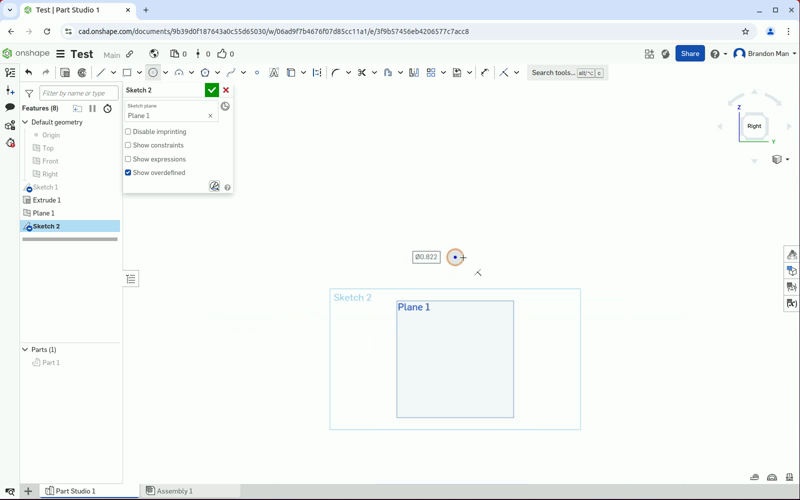
scroll(-6)
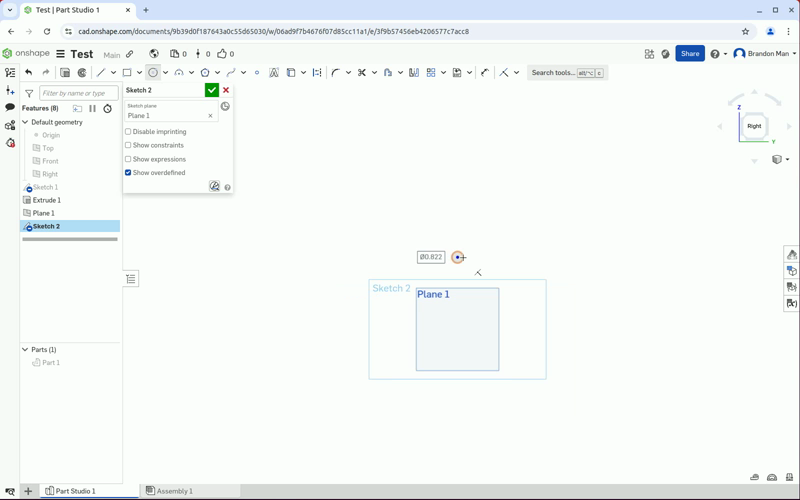
scroll(-6)
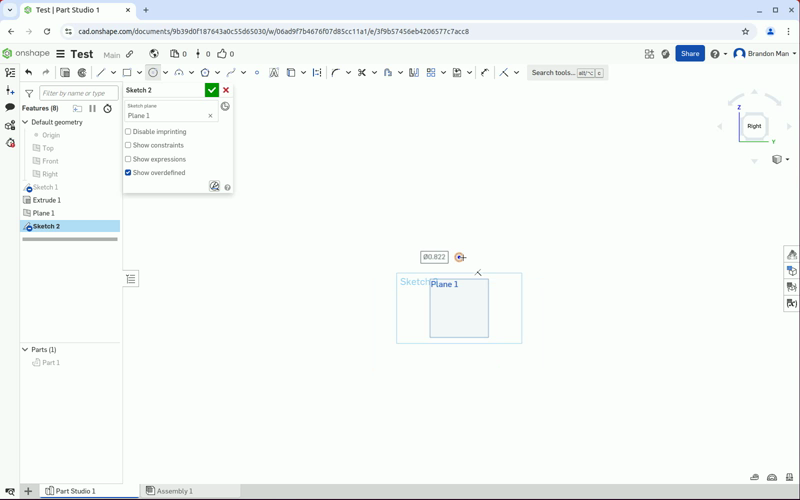
scroll(-6)
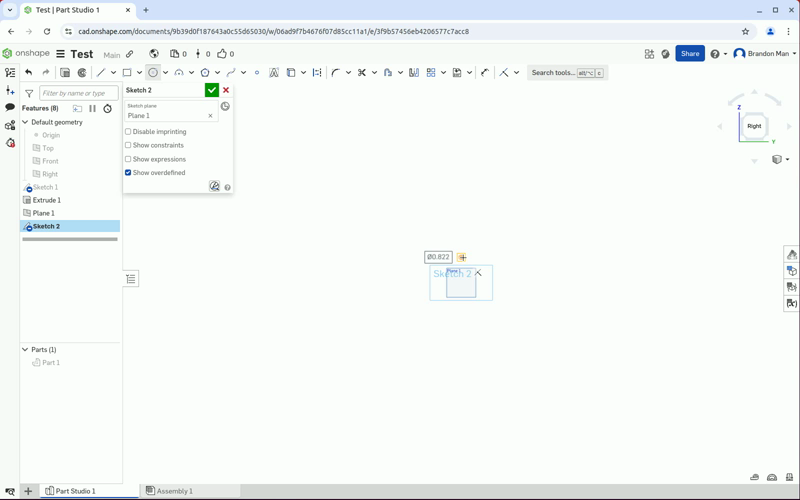
key(esc)
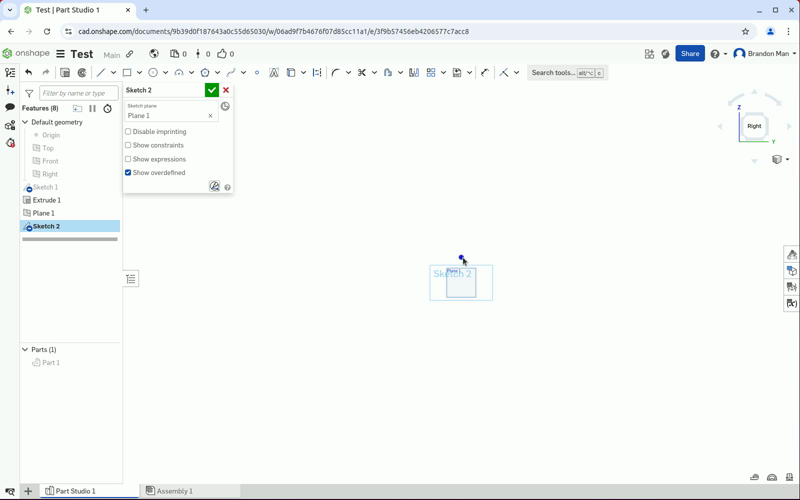
mouse_move(462, 257)
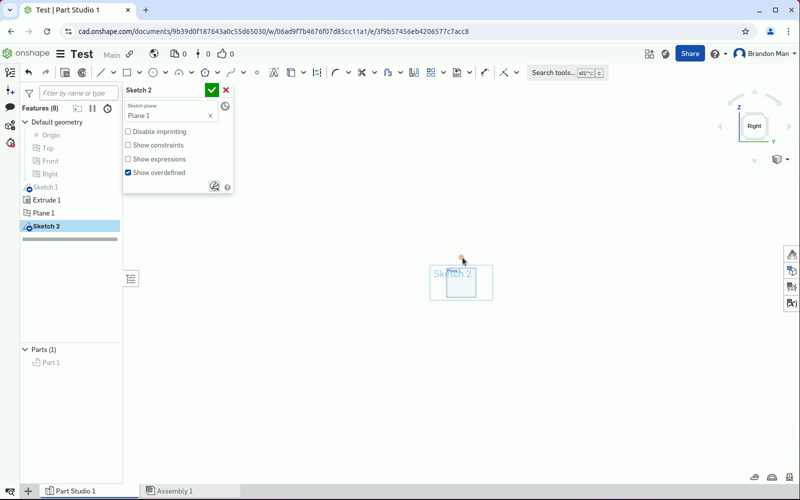
scroll(6)
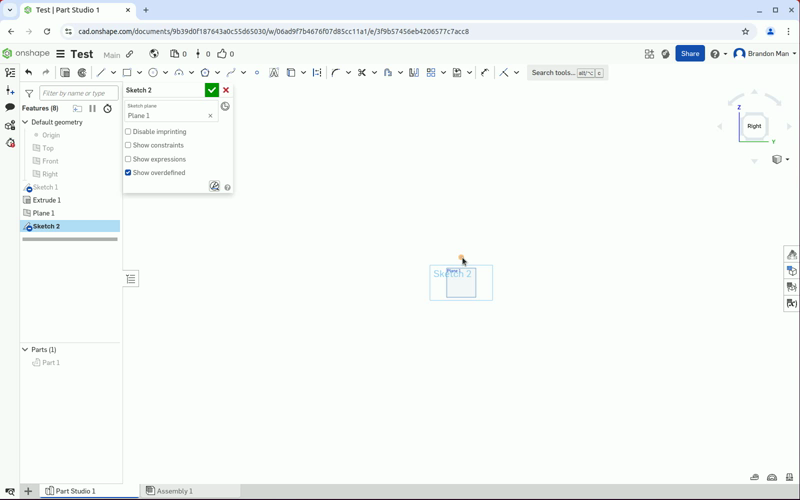
scroll(6)
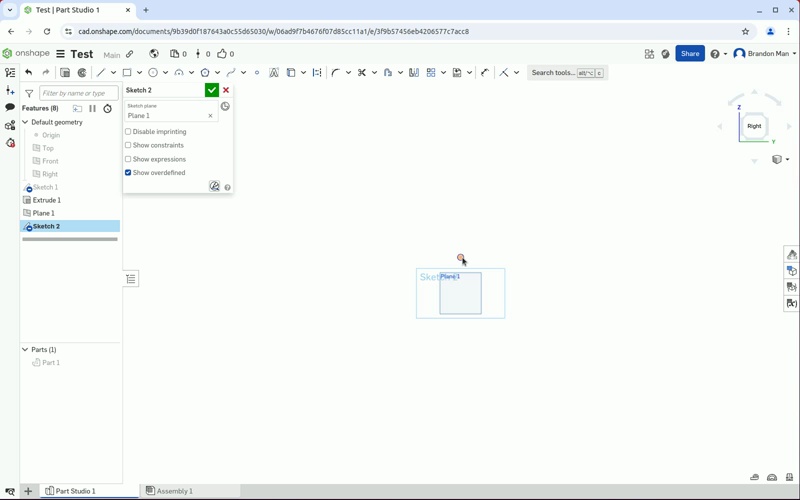
scroll(6)
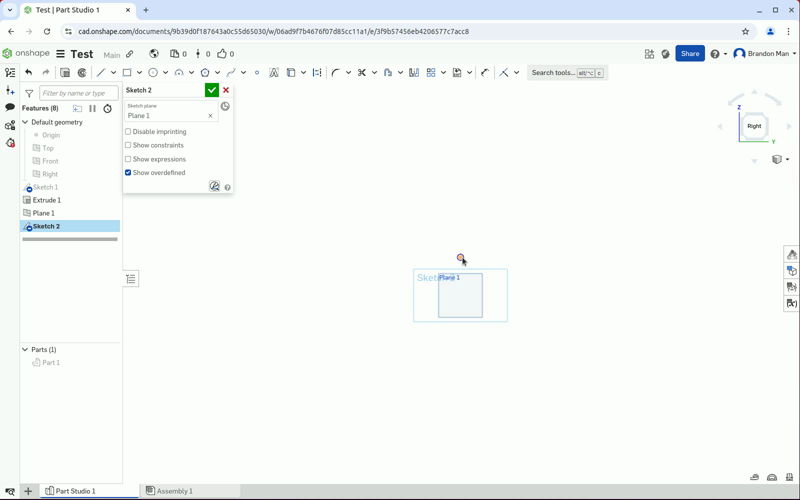
scroll(6)
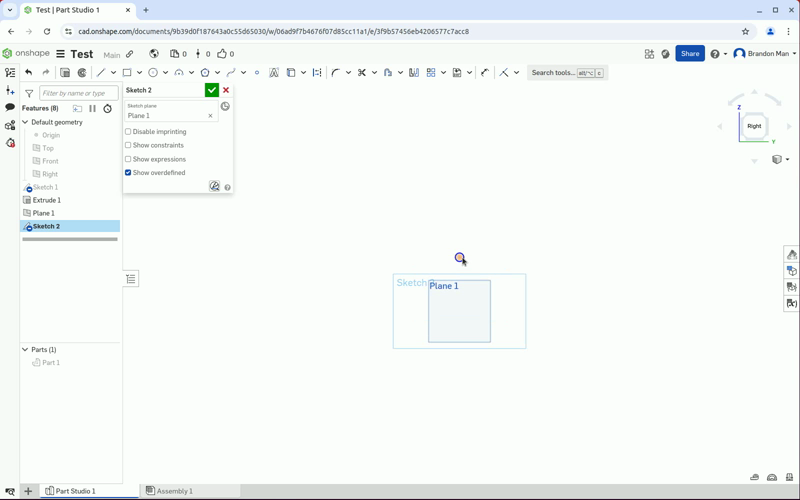
scroll(6)
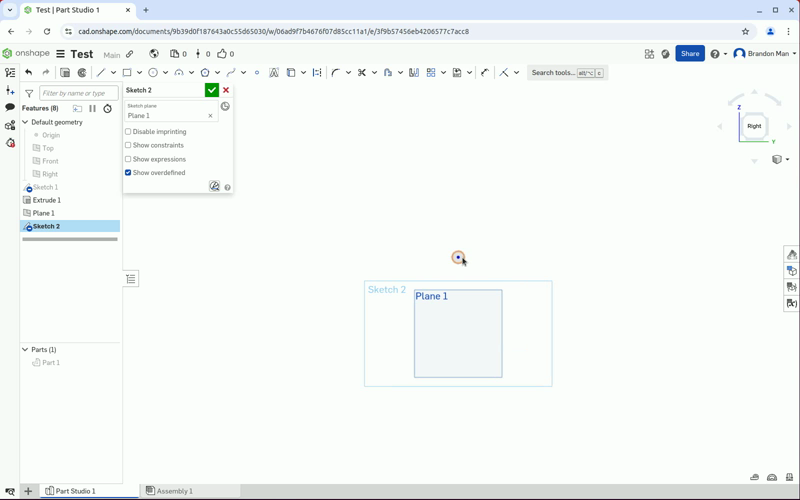
scroll(6)
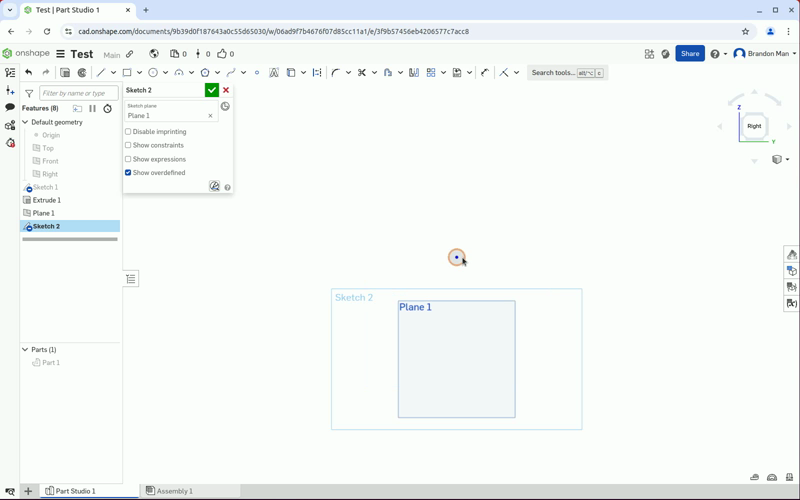
scroll(6)
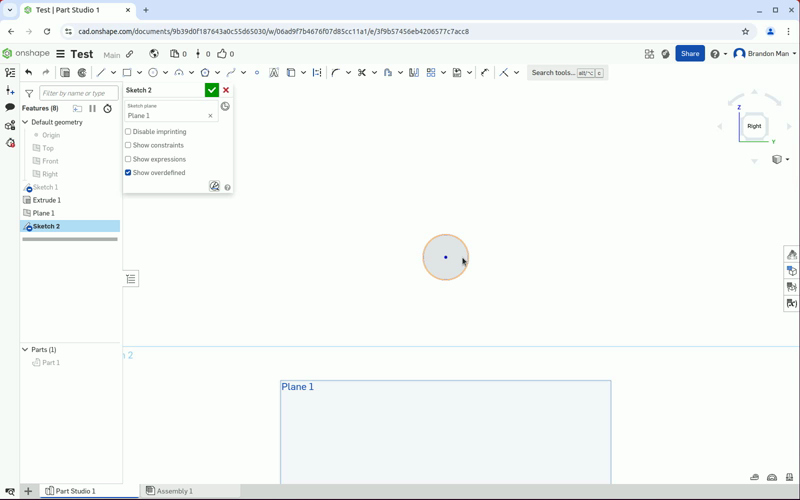
click(462, 257)
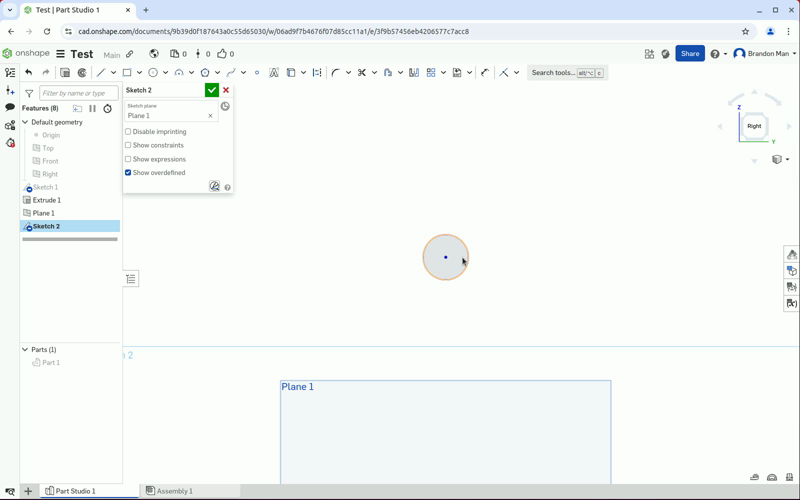
scroll(-6)
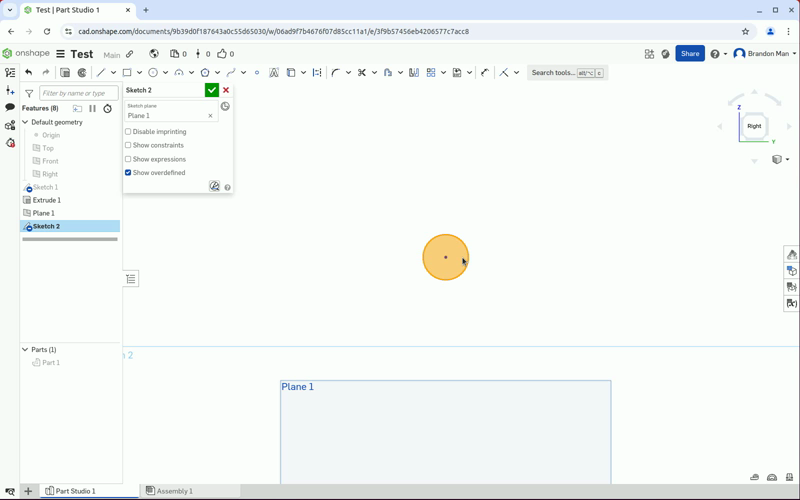
scroll(-6)
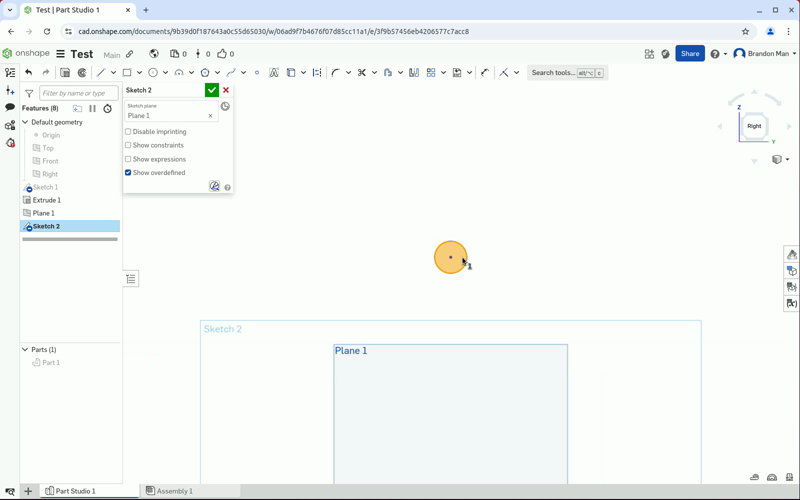
scroll(-6)
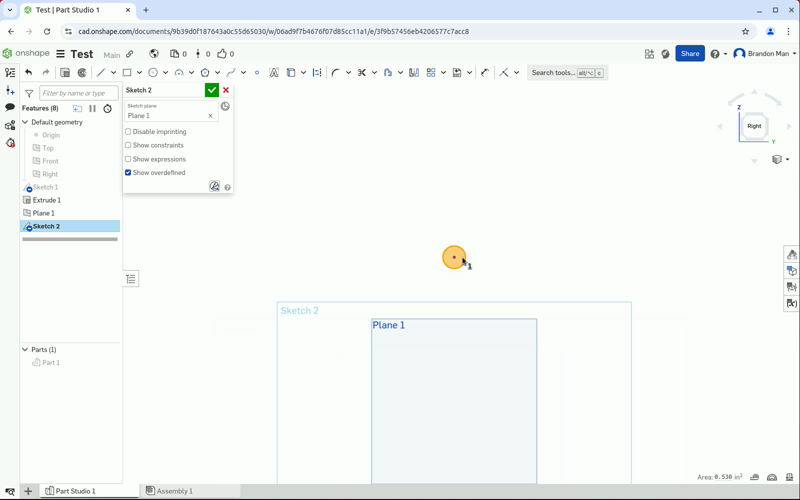
scroll(-6)
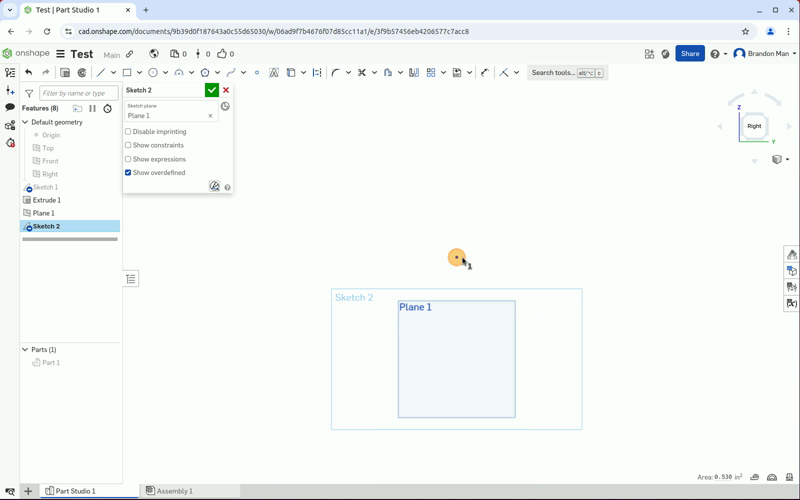
scroll(-6)
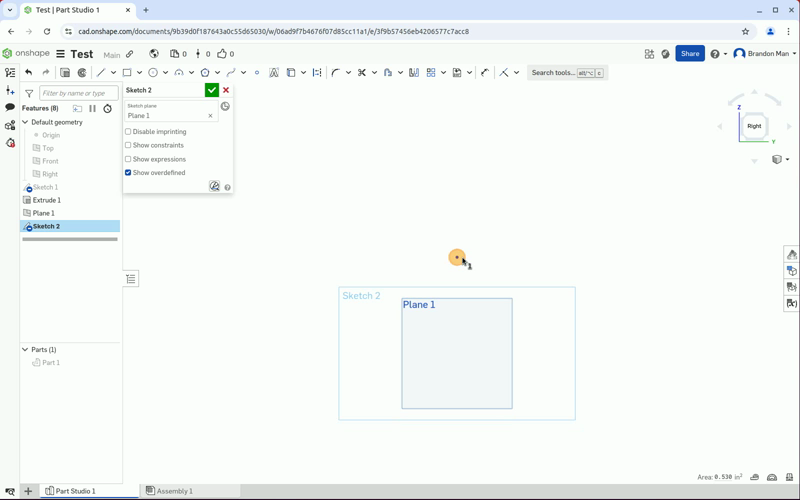
scroll(-6)
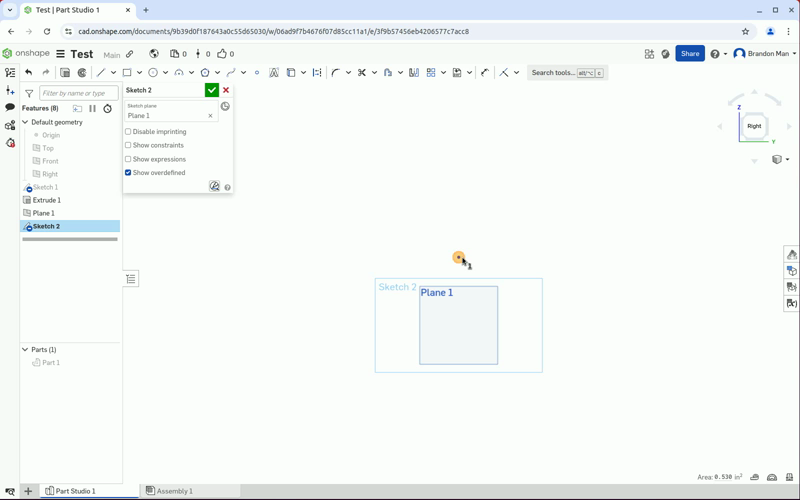
scroll(-6)
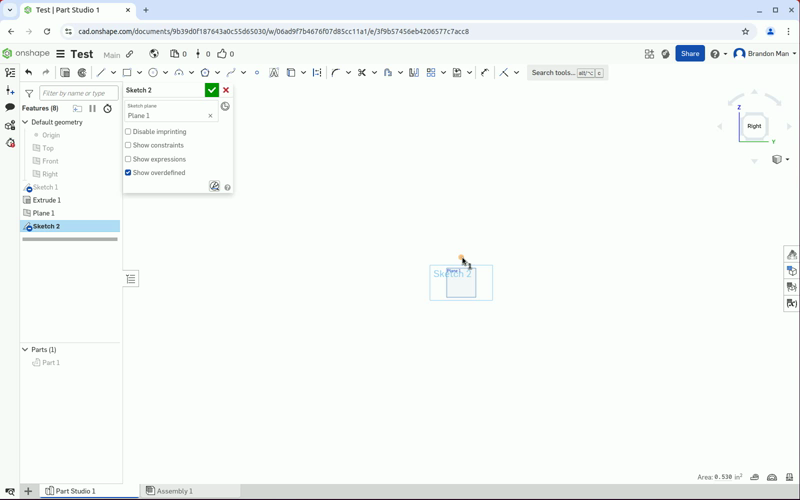
mouse_move(73, 352)
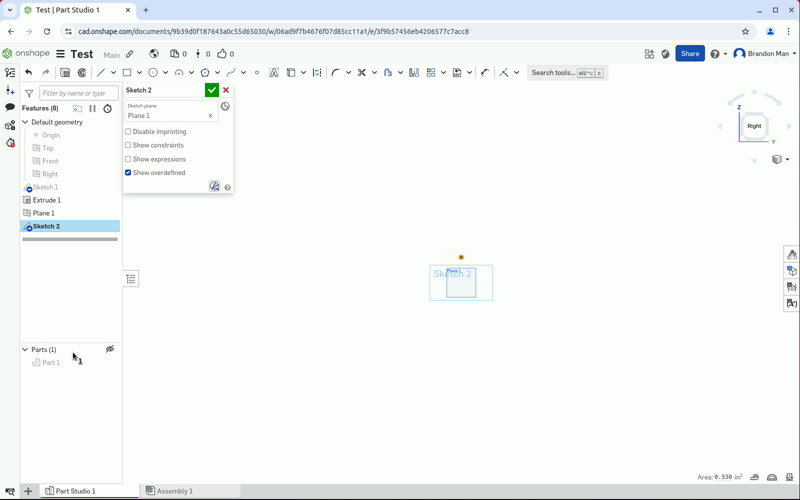
key(shift+y)
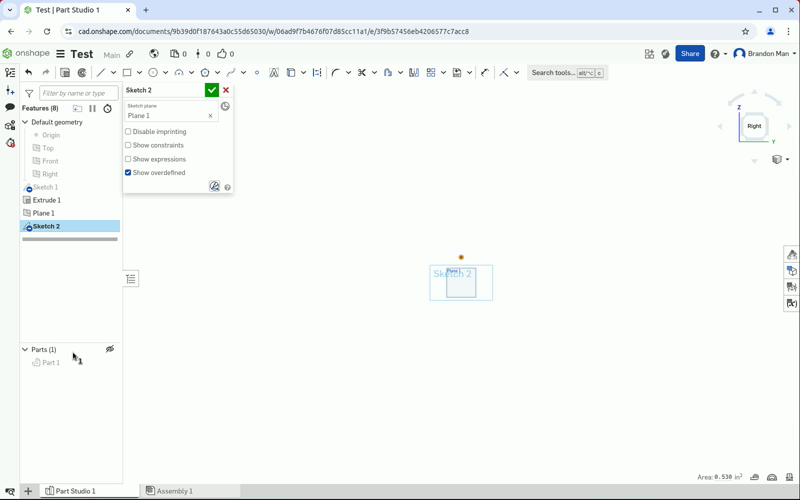
key(shift+e)
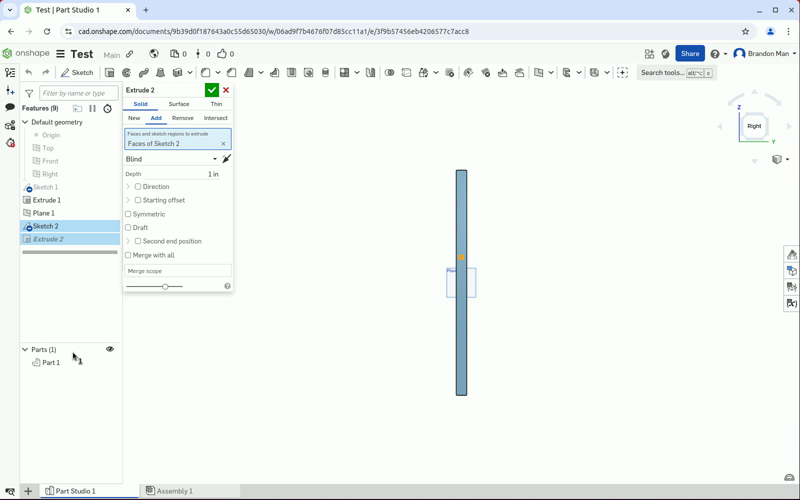
mouse_move(143, 106)
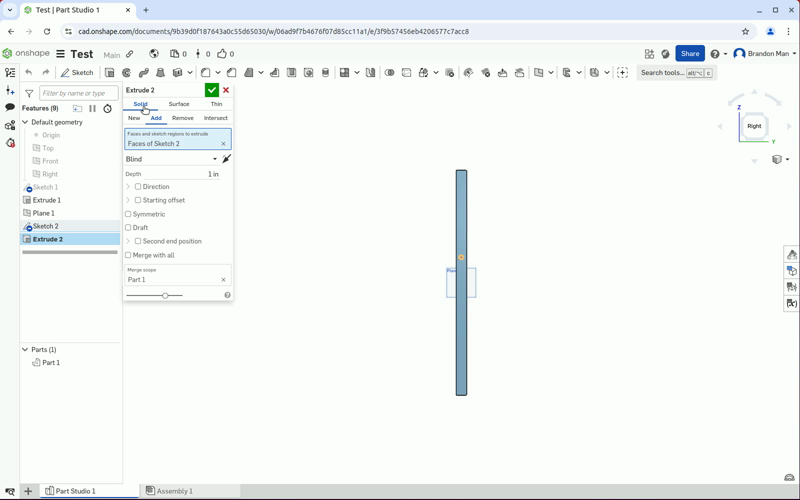
click(143, 106)
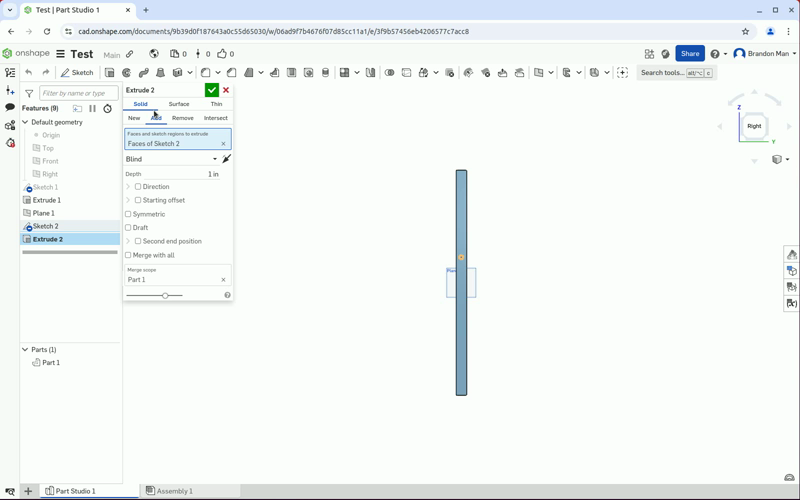
mouse_move(186, 120)
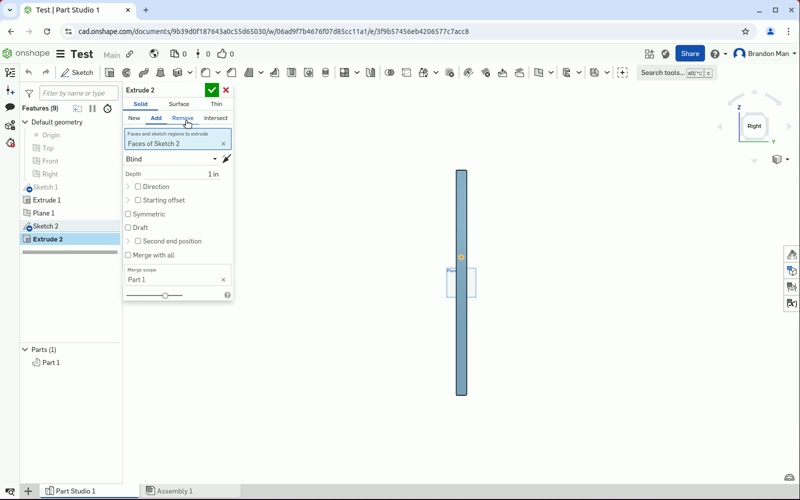
click(186, 120)
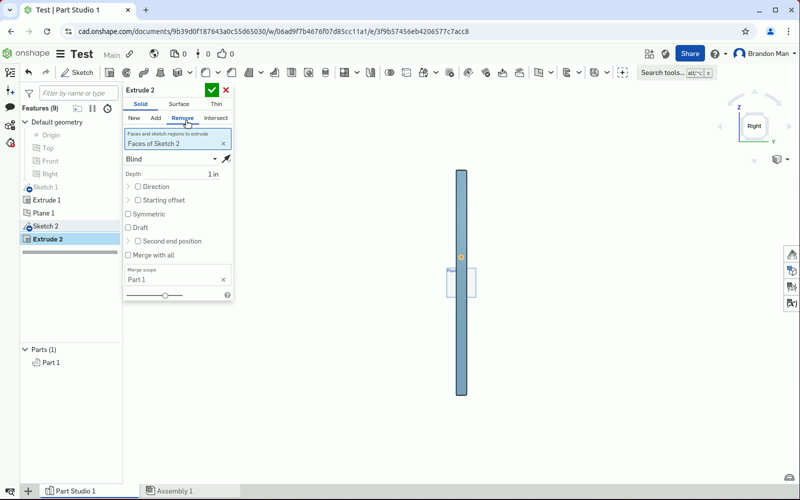
key(tab, 4)
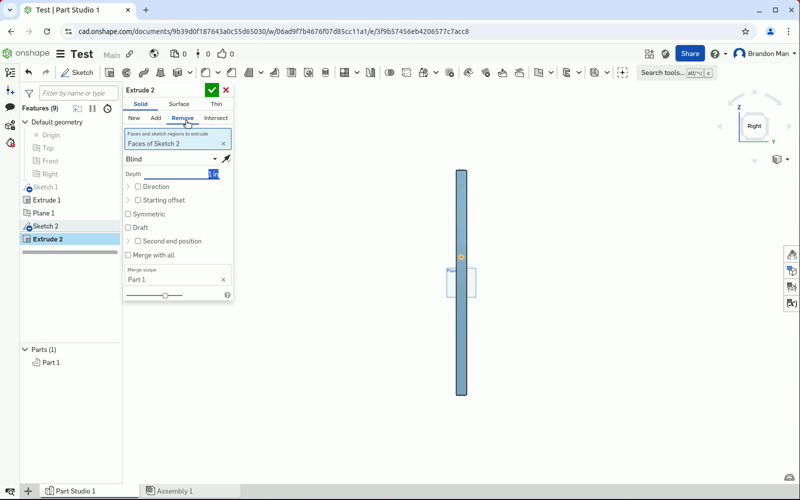
text(2.407)
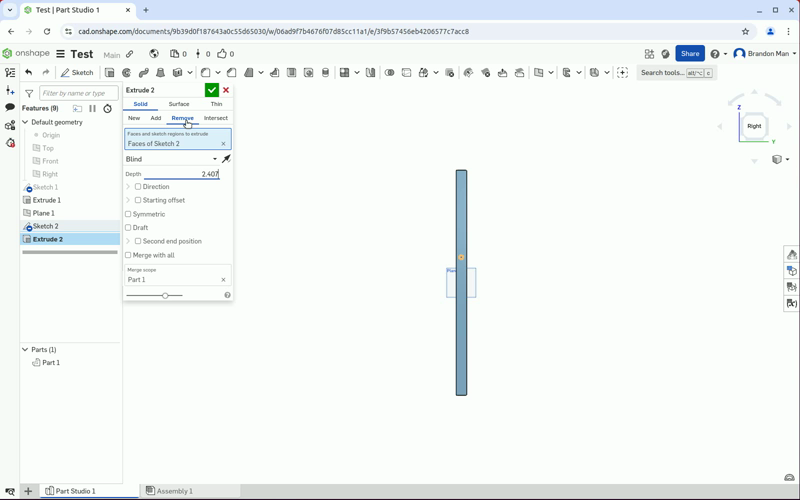
key(tab, 6)
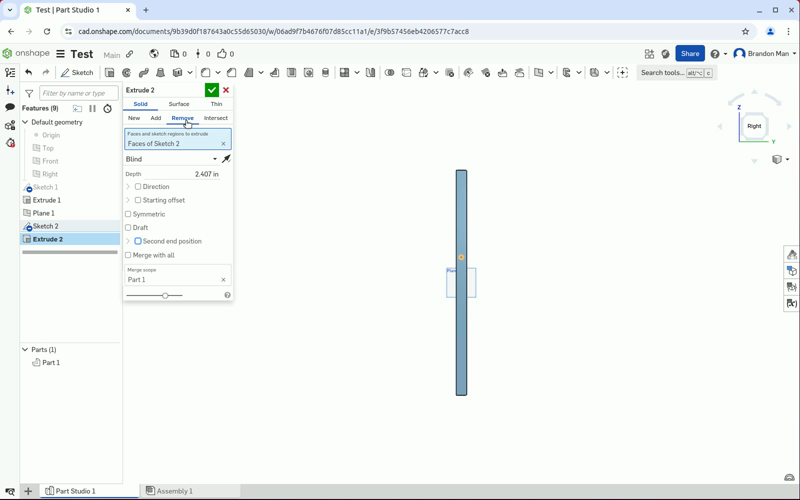
key(space)
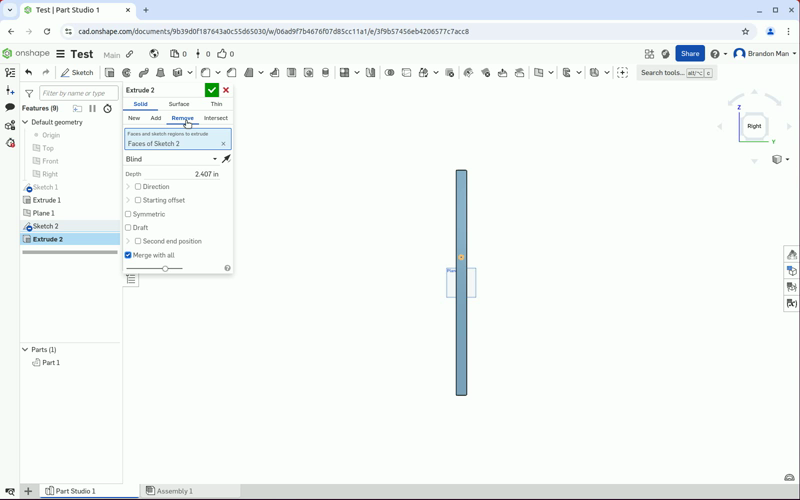
key(enter)
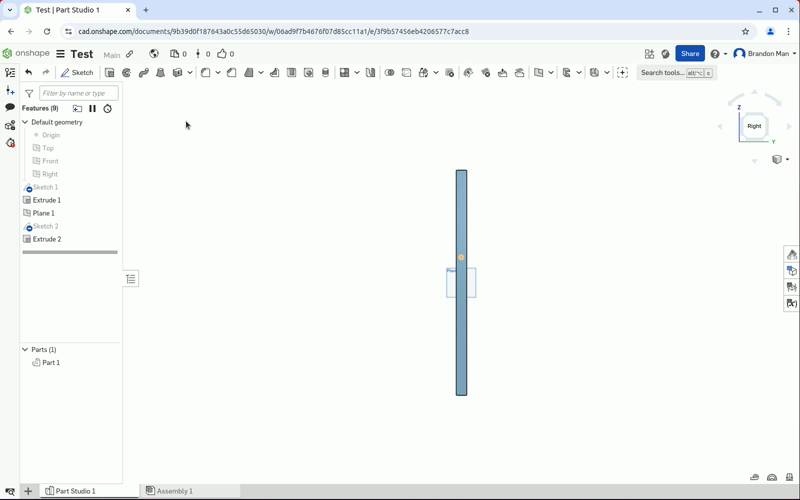
key(shift+h)
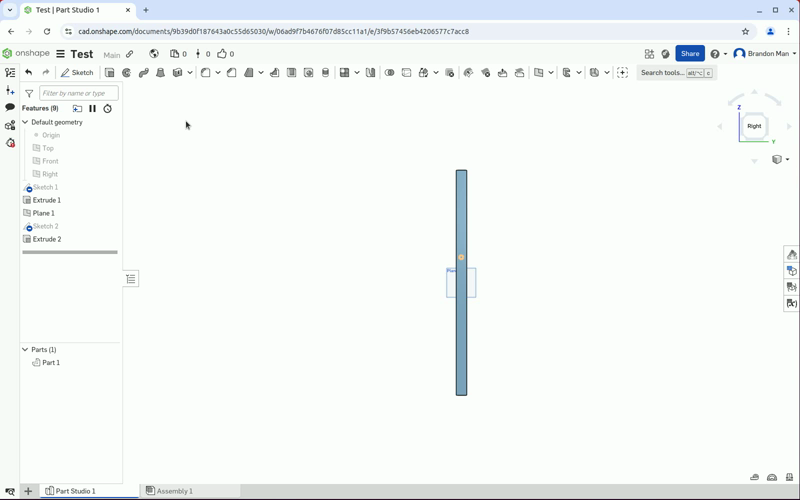
key(shift+h)
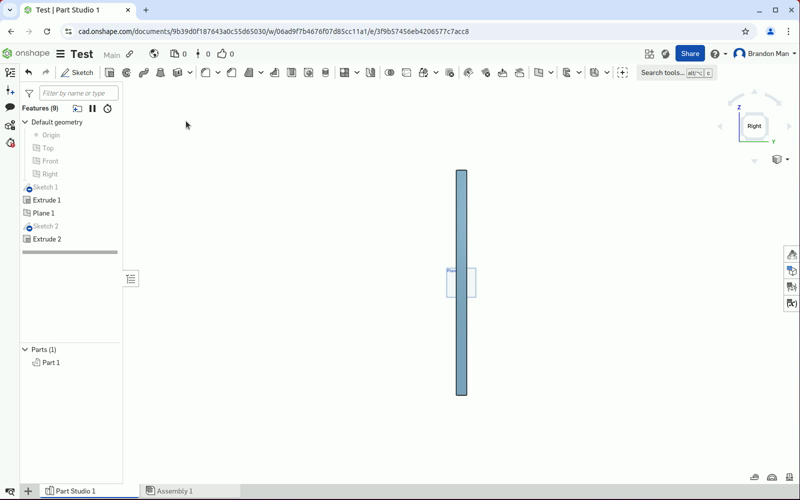
mouse_move(73, 189)
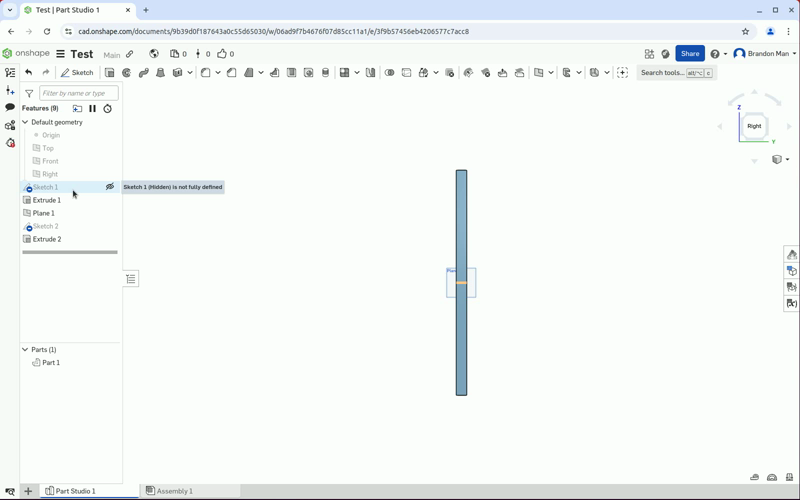
click(73, 189)
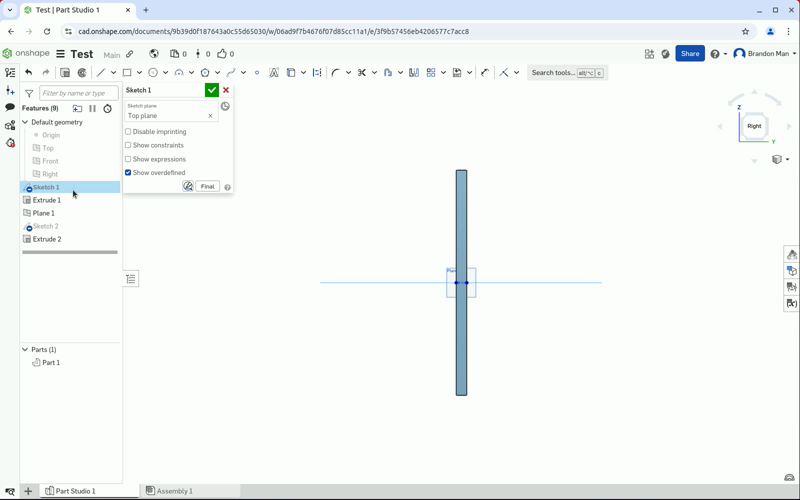
mouse_move(229, 92)
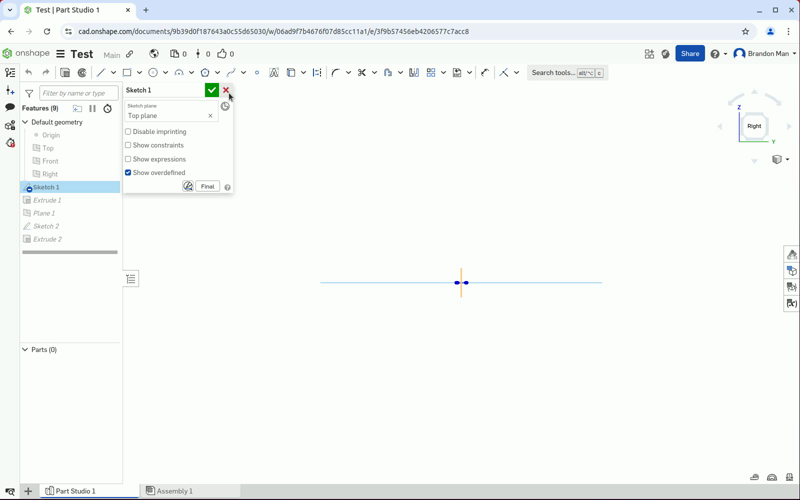
click(229, 92)
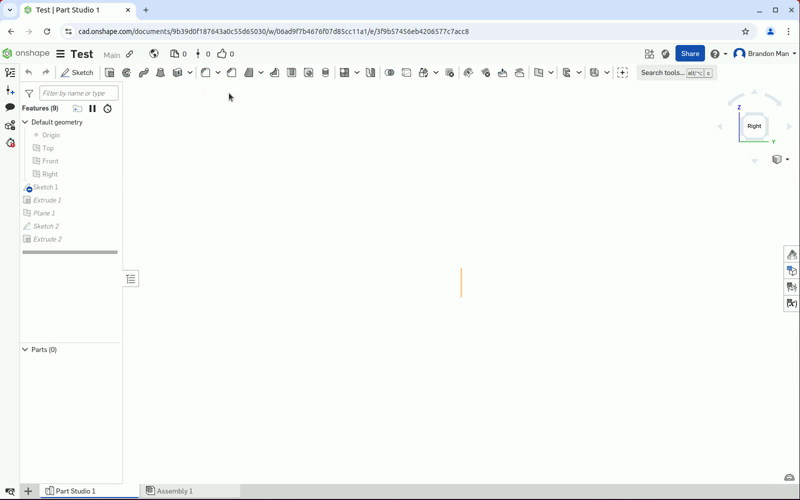
key(shift+s)
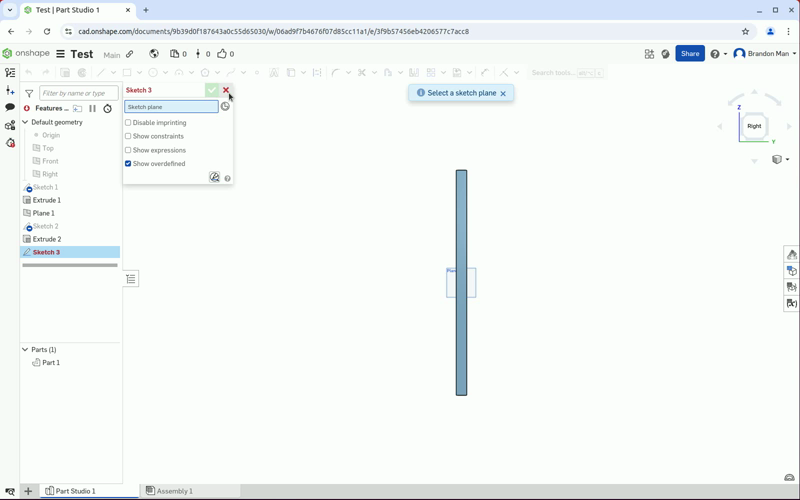
mouse_move(73, 215)
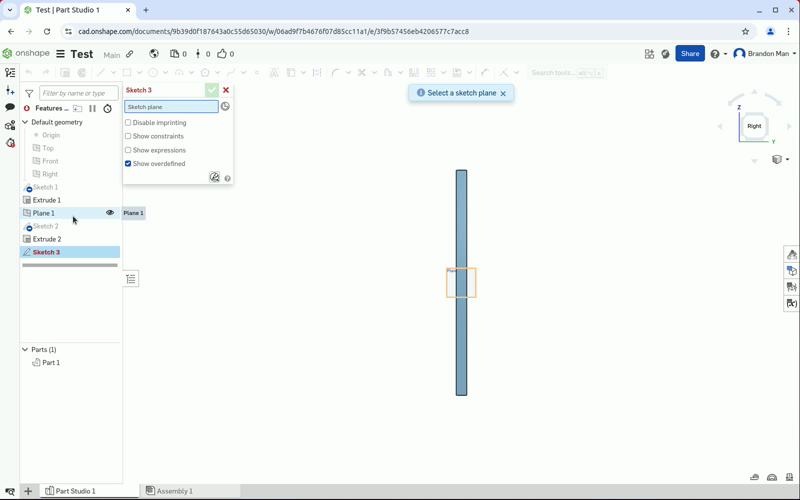
click(73, 215)
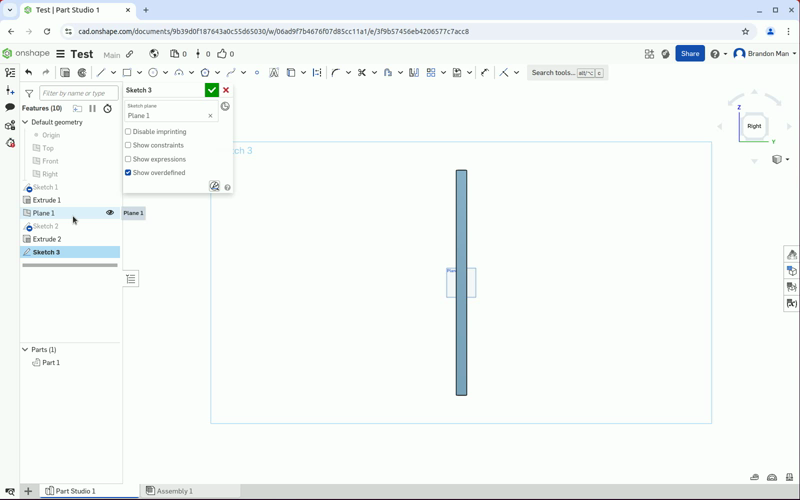
mouse_move(73, 352)
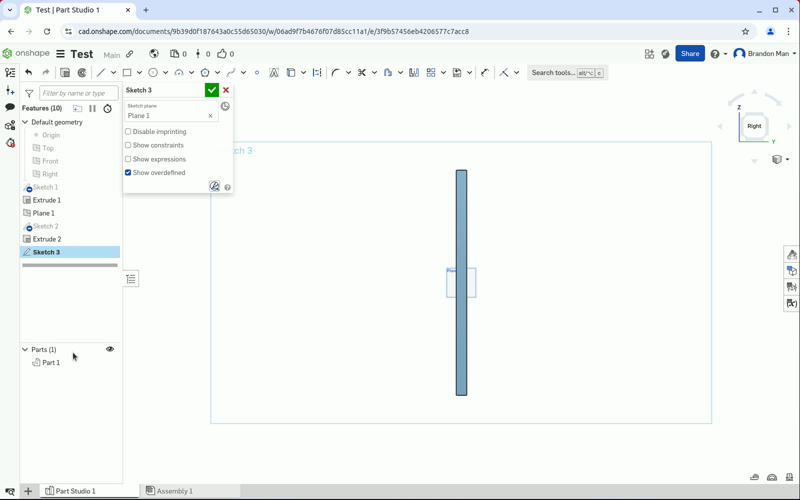
key(y)
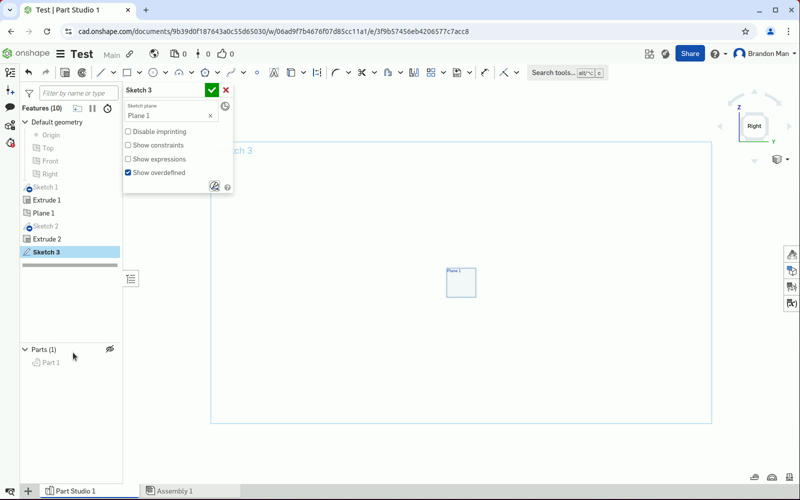
key(c)
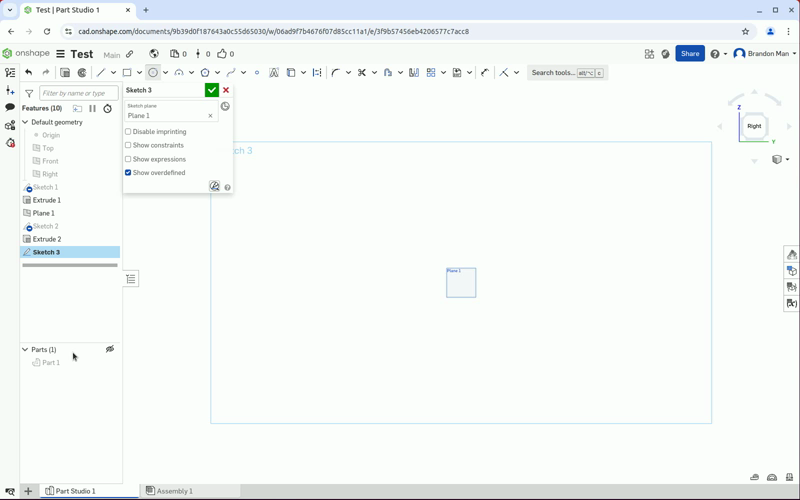
key_down(shift)
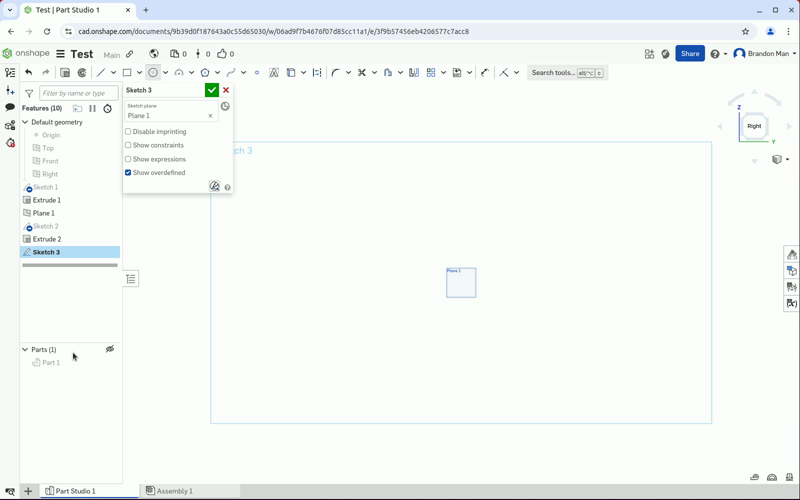
mouse_move(461, 389)
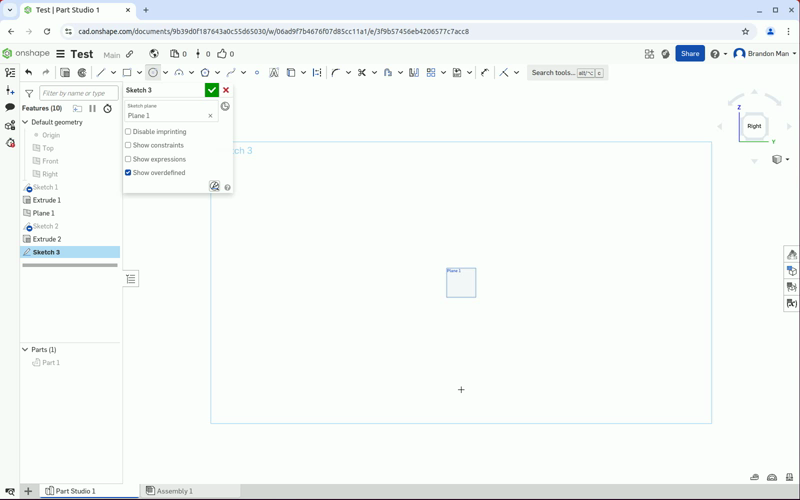
click(461, 389)
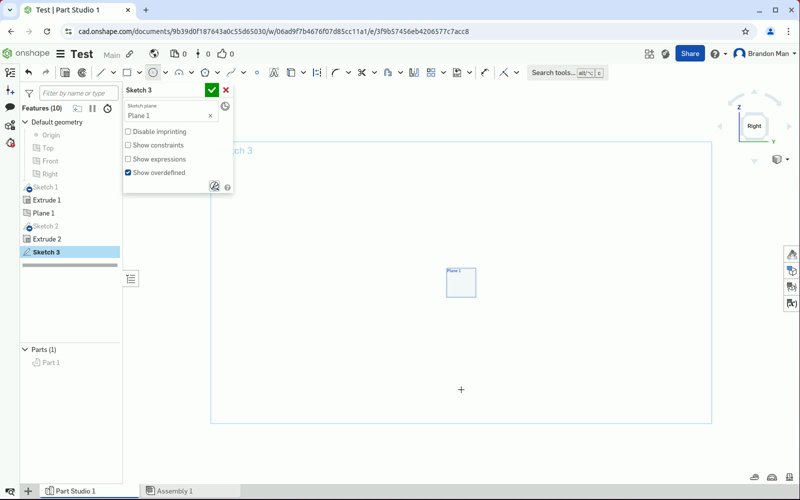
key_up(shift)
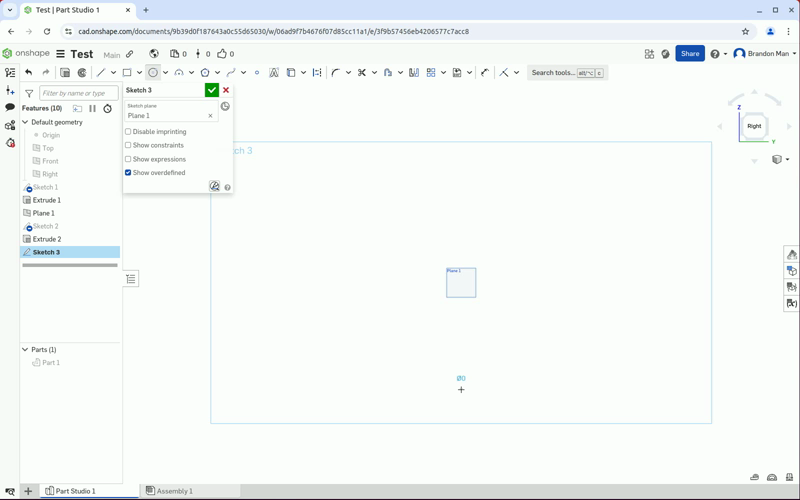
mouse_move(463, 389)
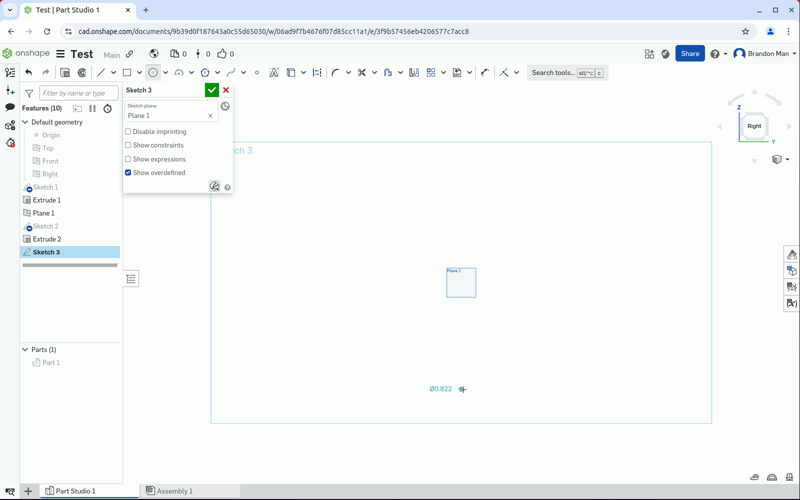
scroll(6)
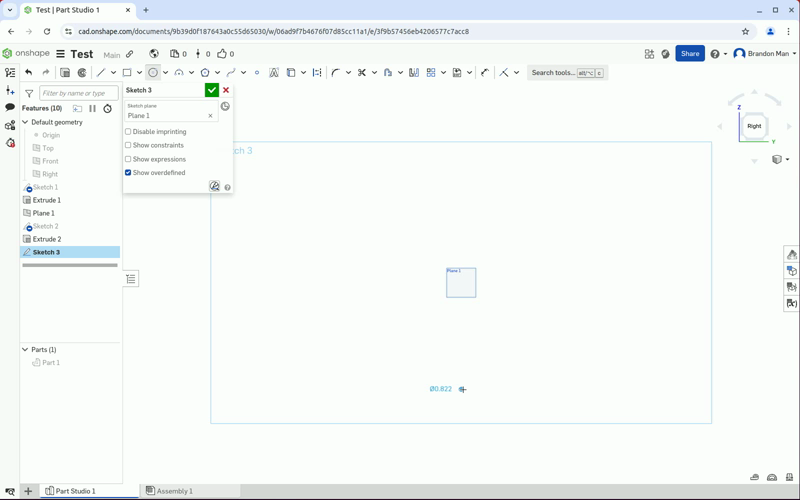
scroll(6)
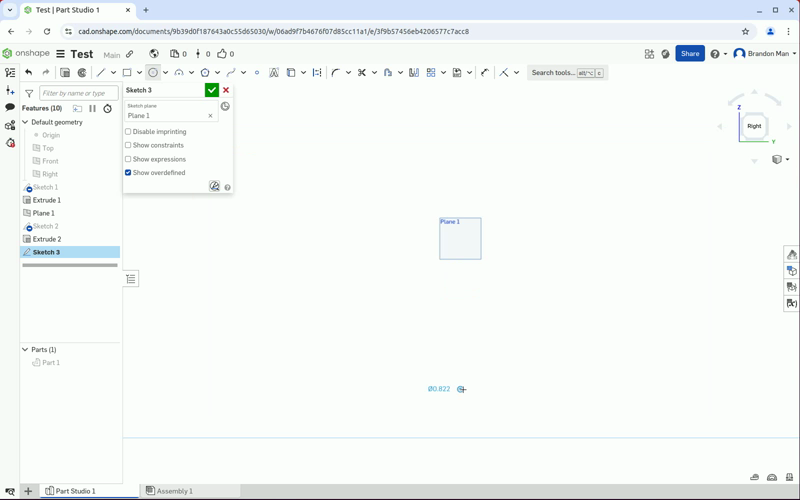
scroll(6)
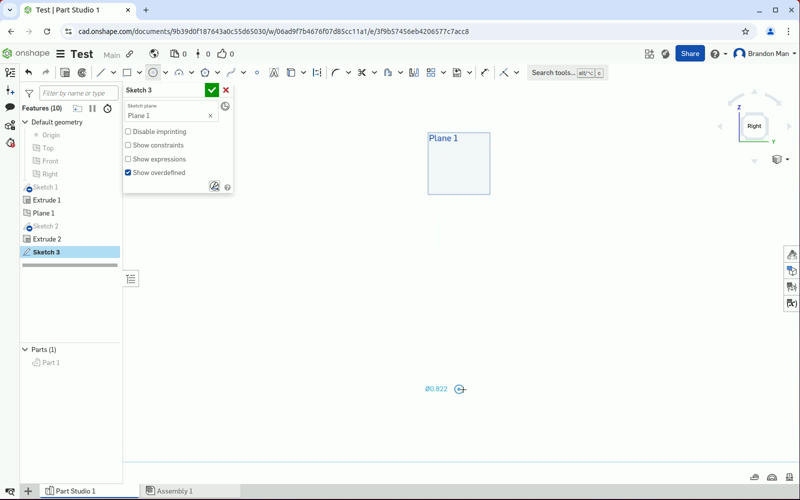
scroll(6)
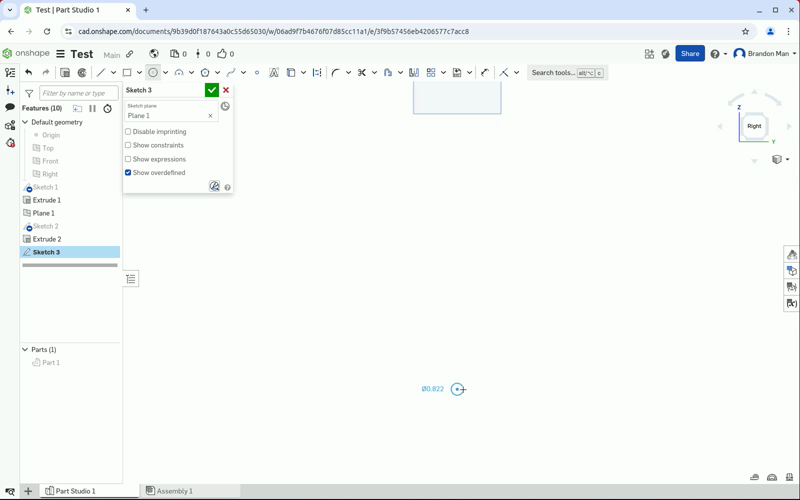
scroll(6)
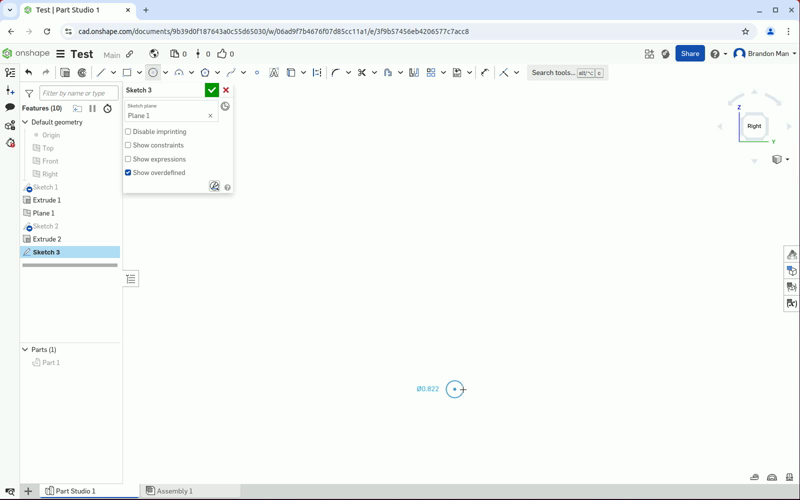
scroll(6)
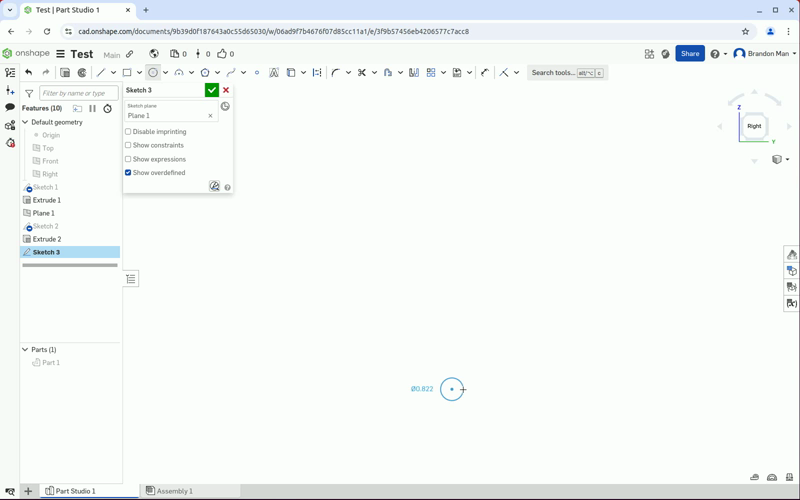
scroll(6)
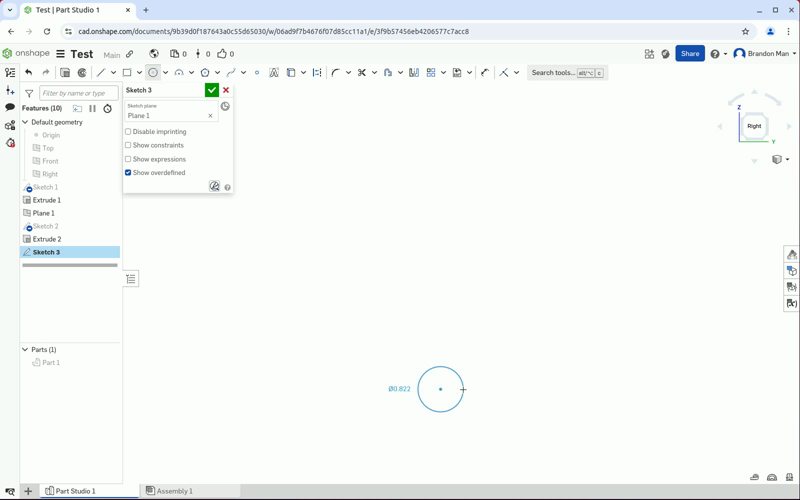
click(463, 389)
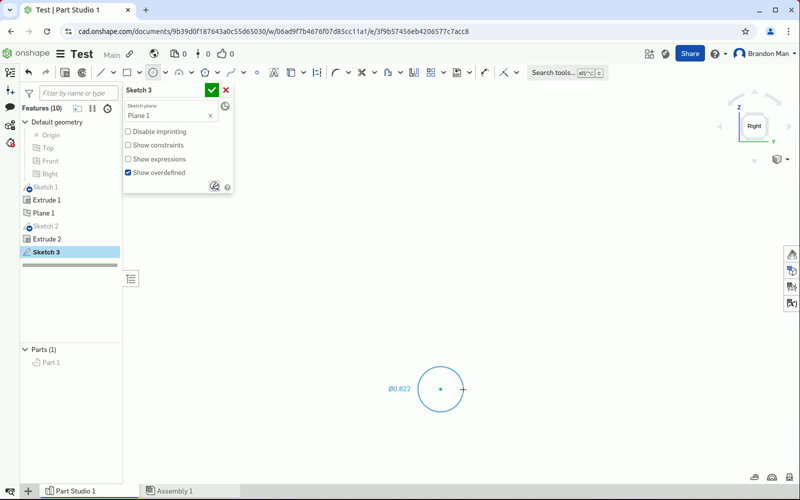
scroll(-6)
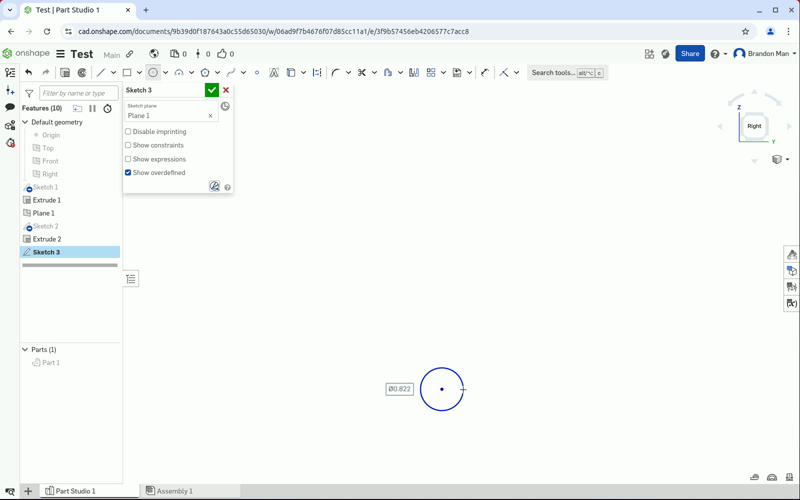
scroll(-6)
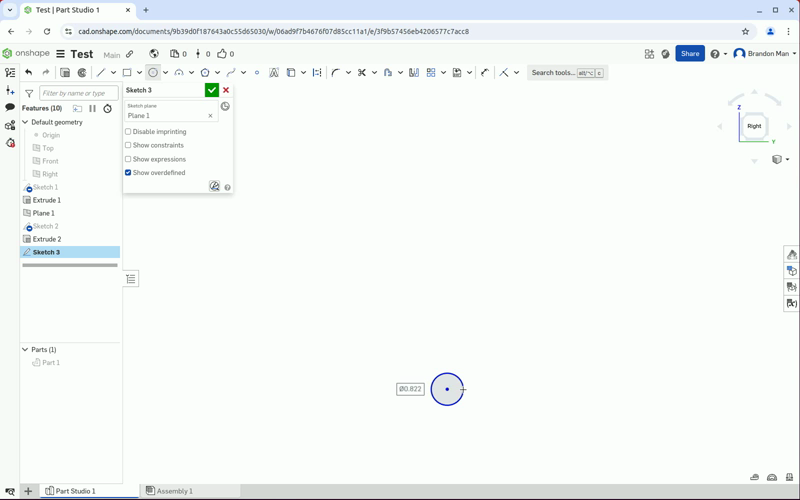
scroll(-6)
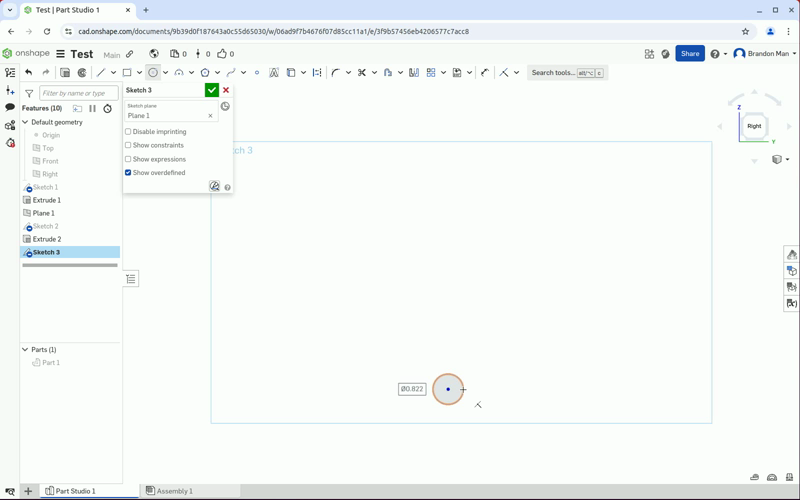
scroll(-6)
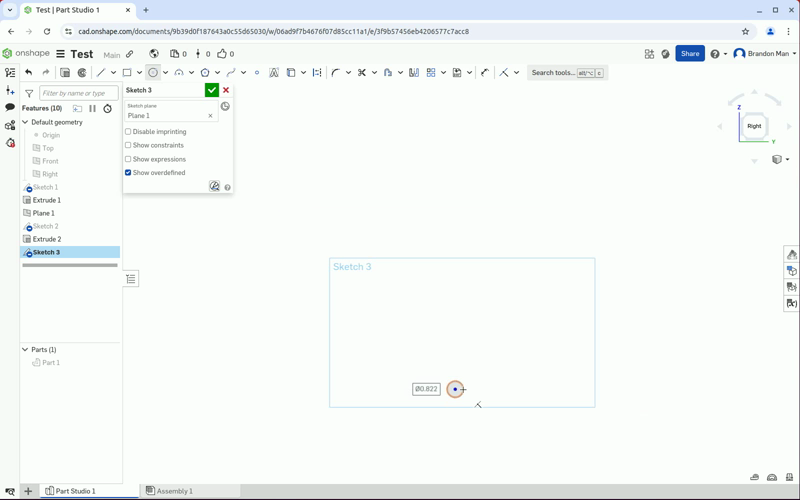
scroll(-6)
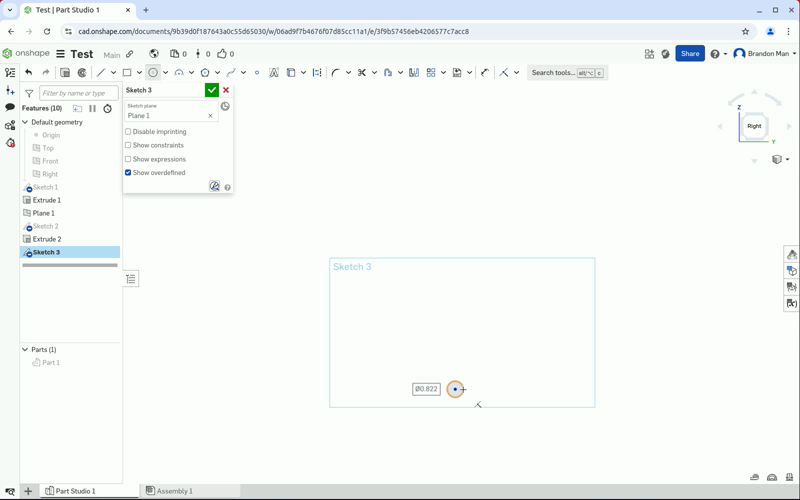
scroll(-6)
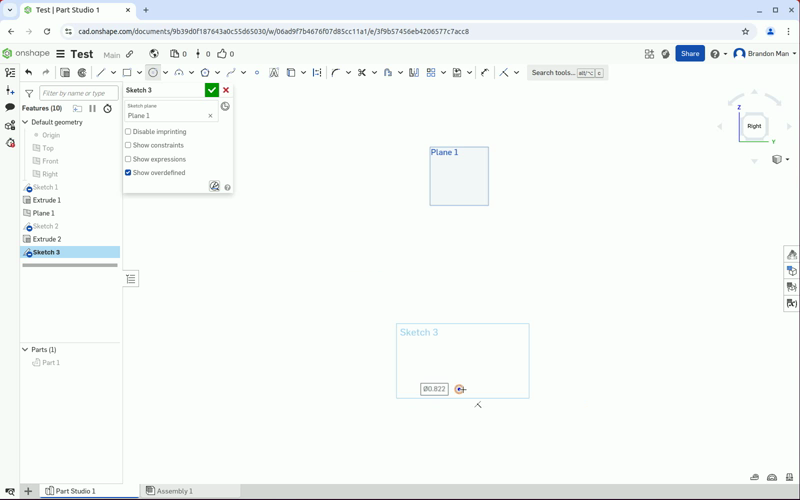
scroll(-6)
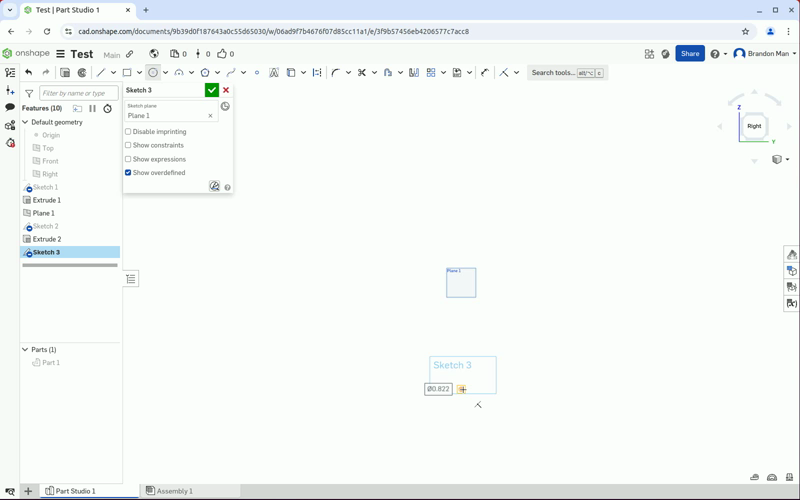
key(esc)
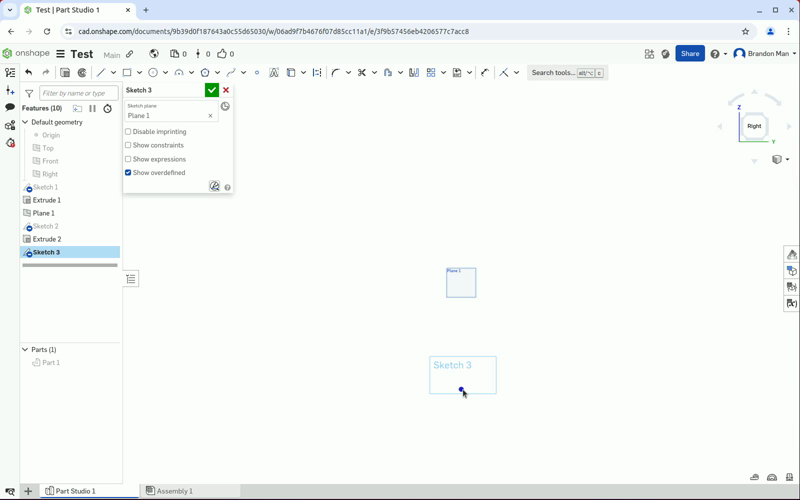
mouse_move(460, 388)
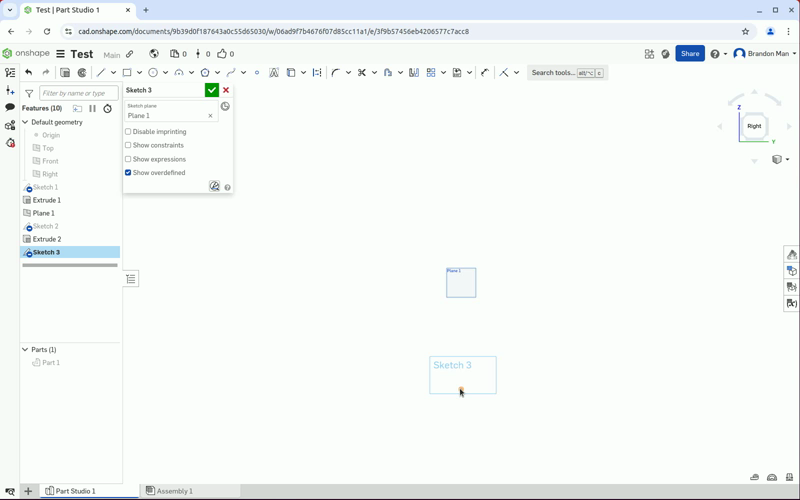
scroll(6)
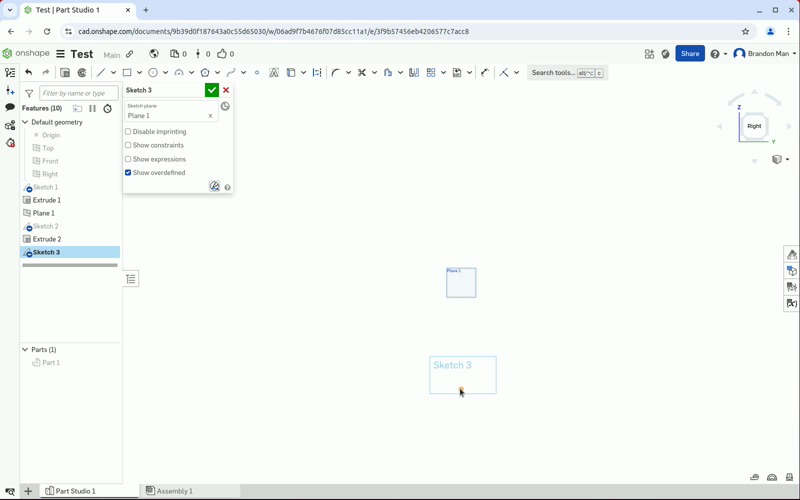
scroll(6)
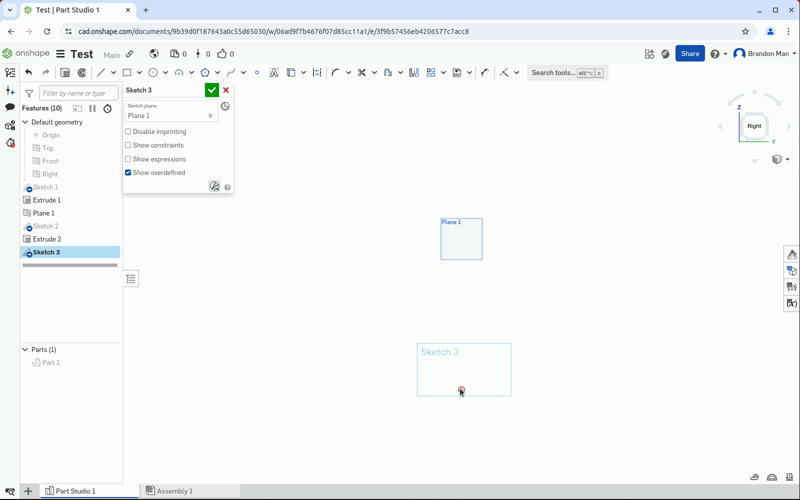
scroll(6)
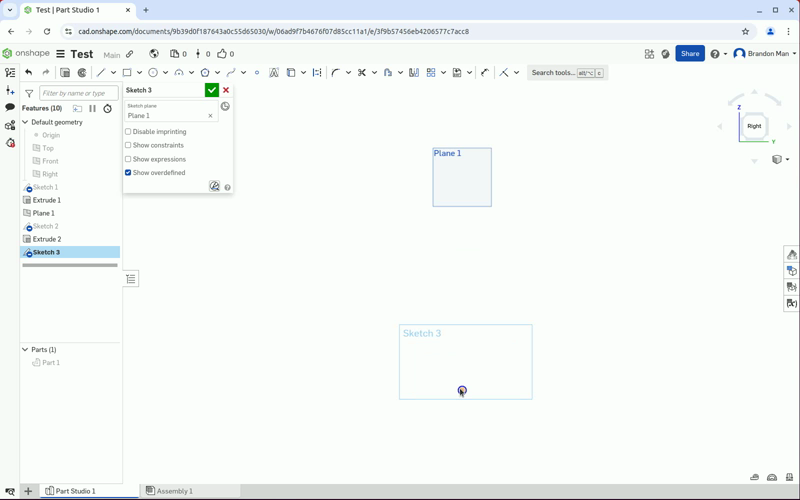
scroll(6)
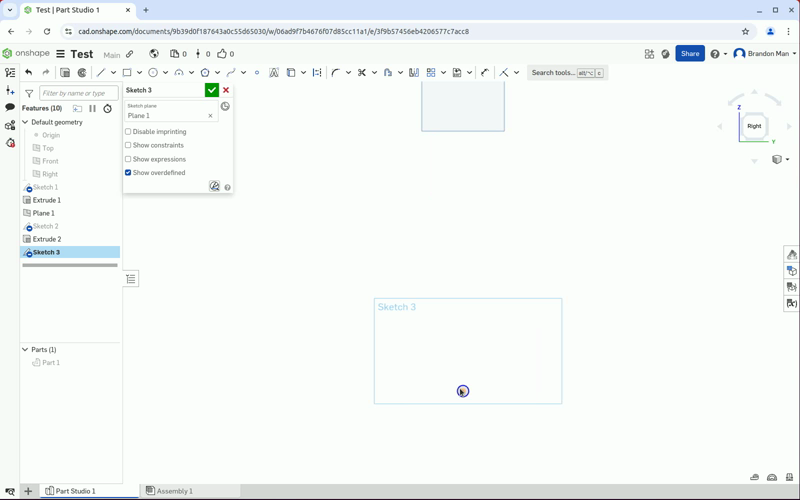
scroll(6)
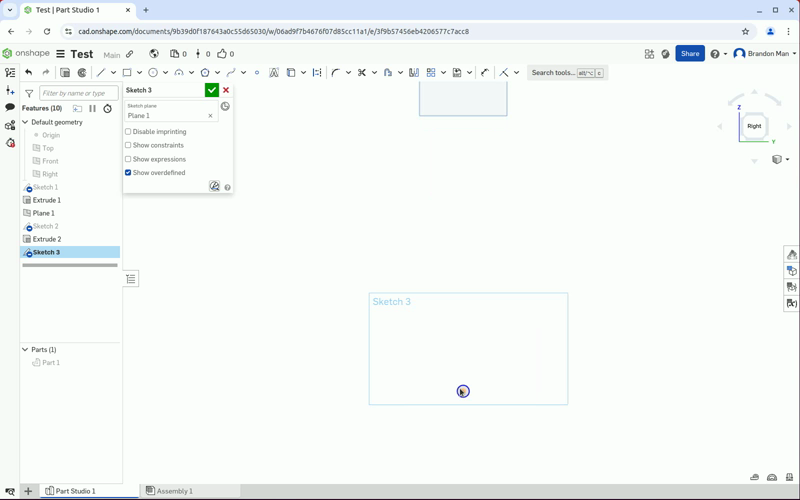
scroll(6)
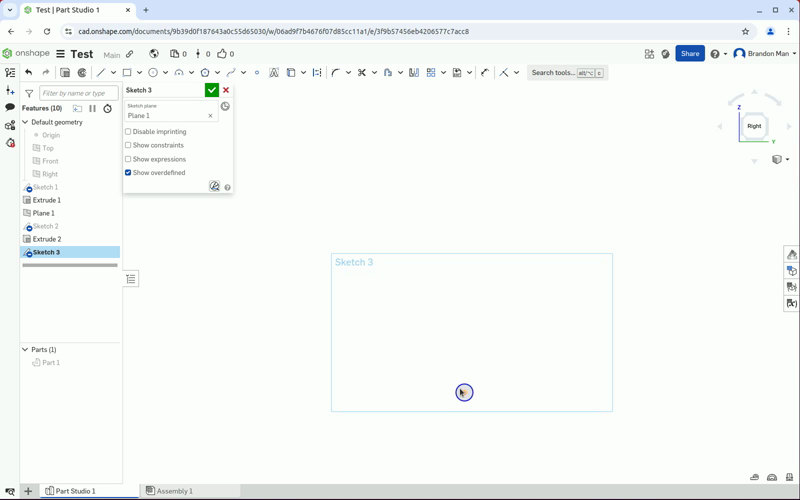
scroll(6)
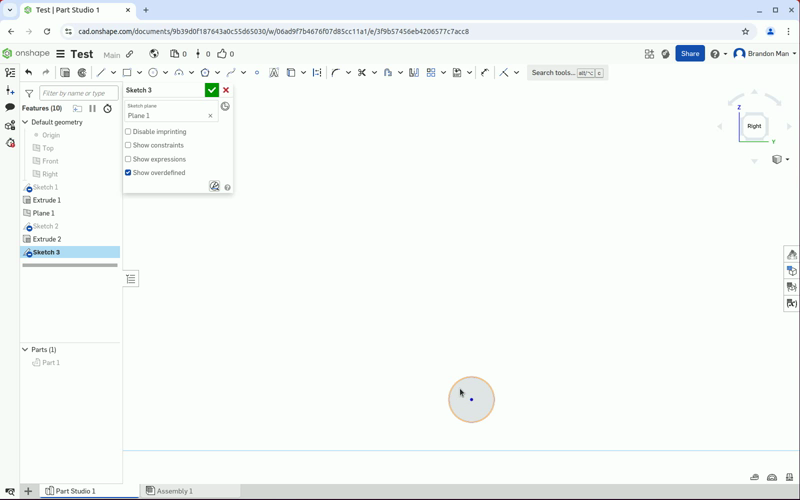
click(460, 388)
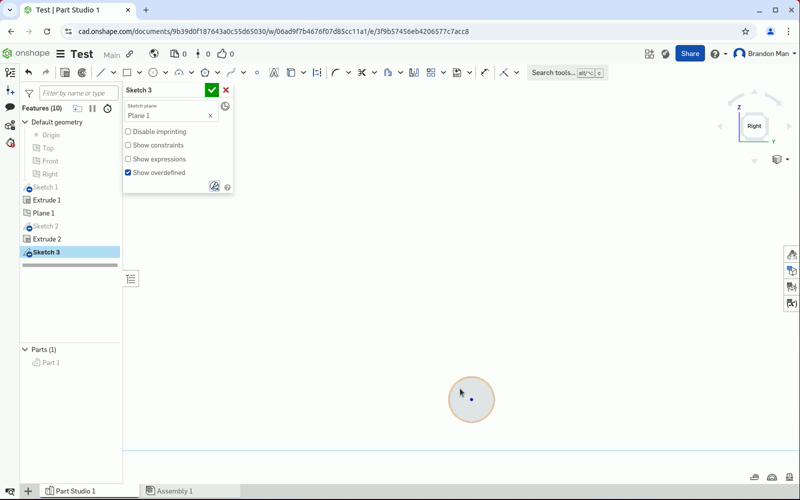
scroll(-6)
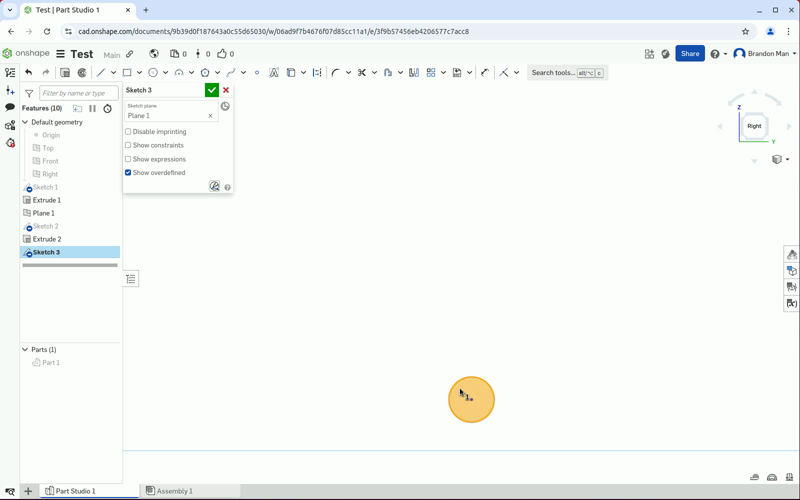
scroll(-6)
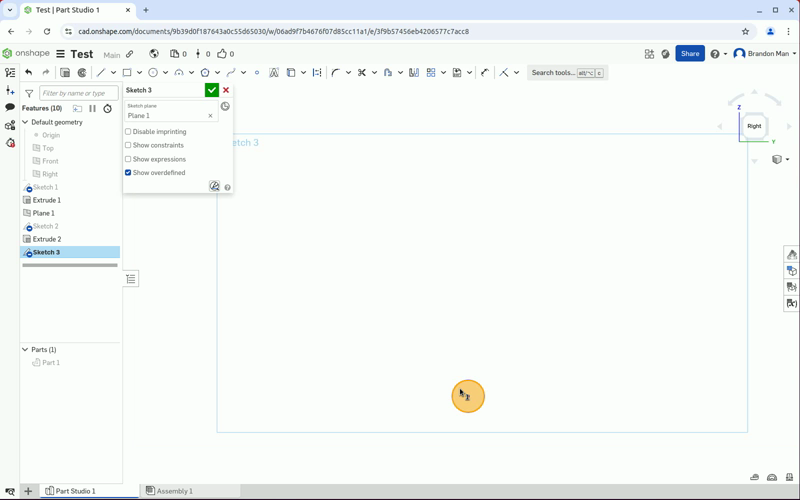
scroll(-6)
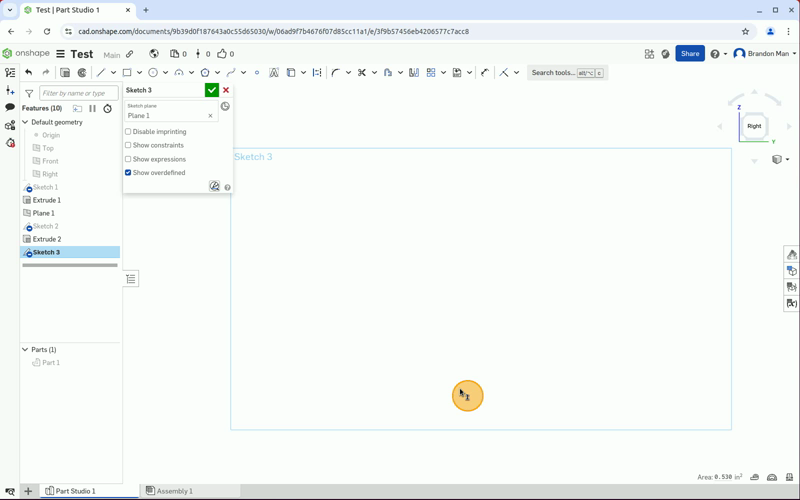
scroll(-6)
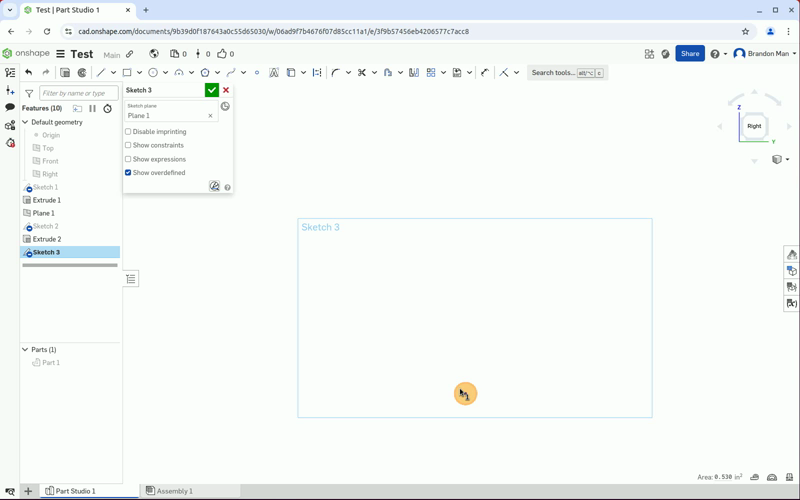
scroll(-6)
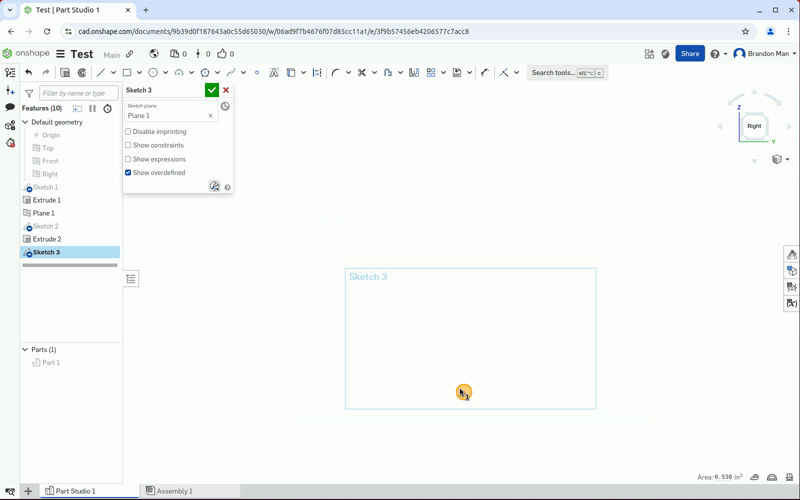
scroll(-6)
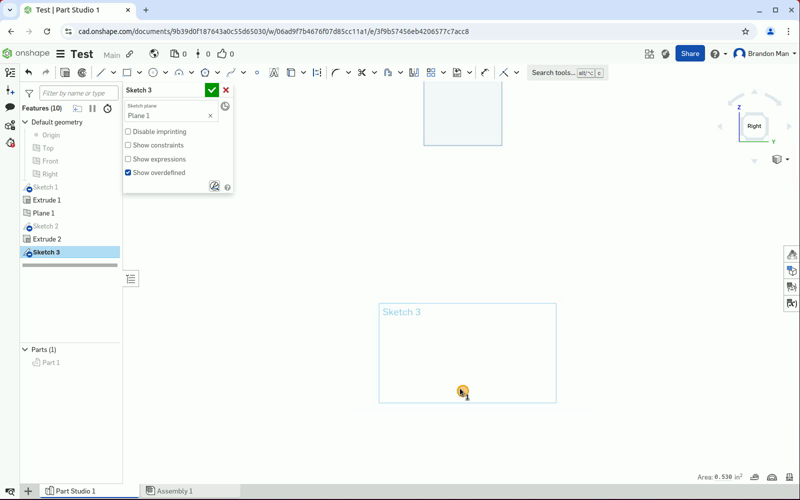
scroll(-6)
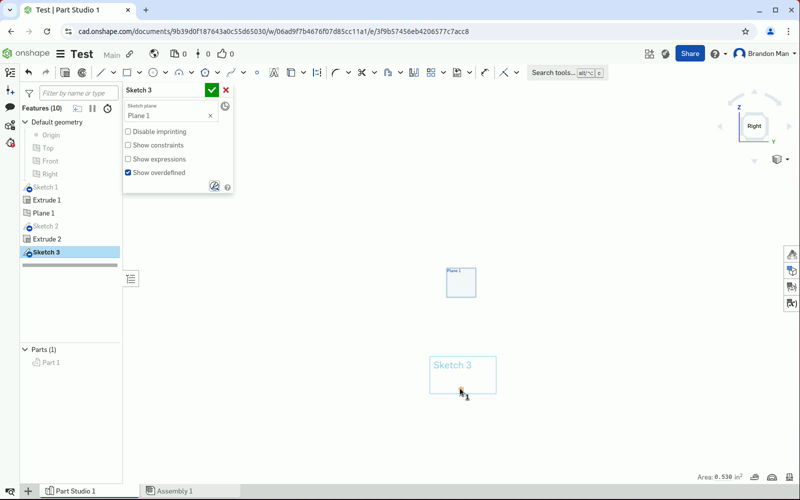
mouse_move(73, 352)
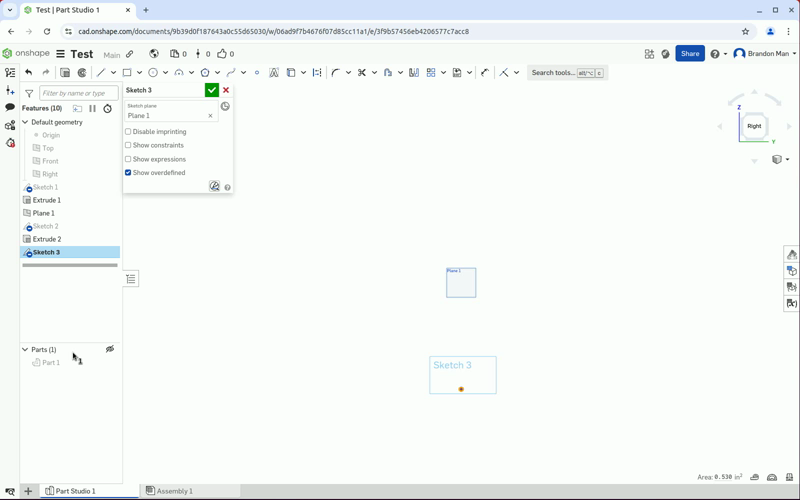
key(shift+y)
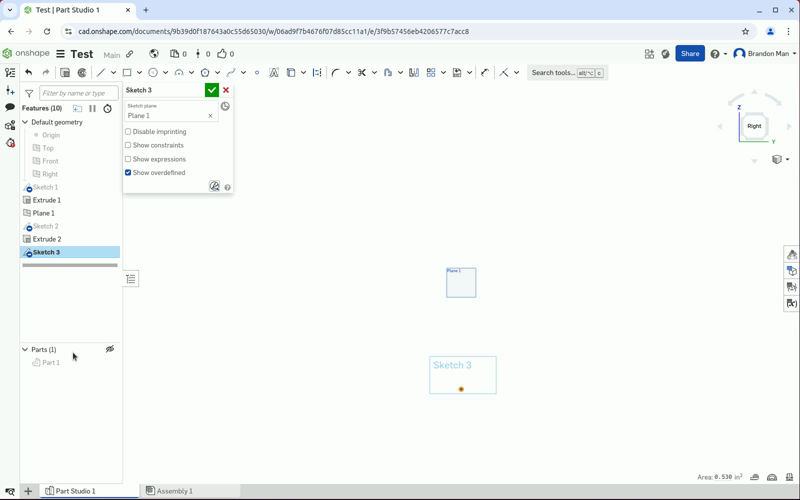
key(shift+e)
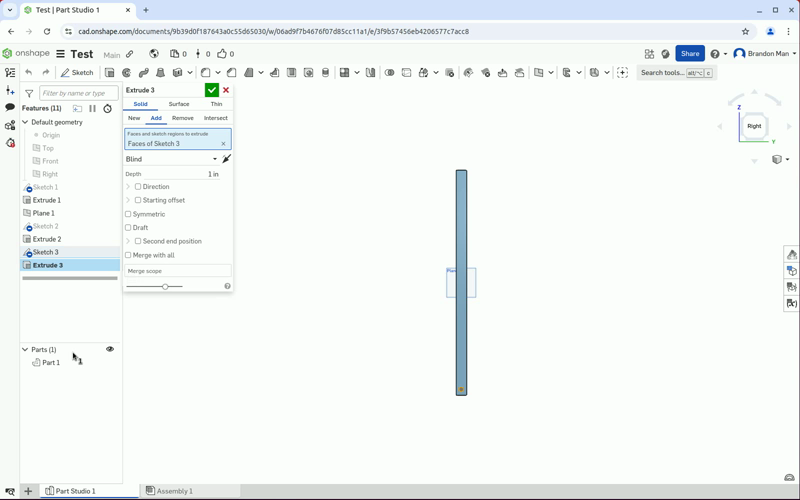
mouse_move(143, 106)
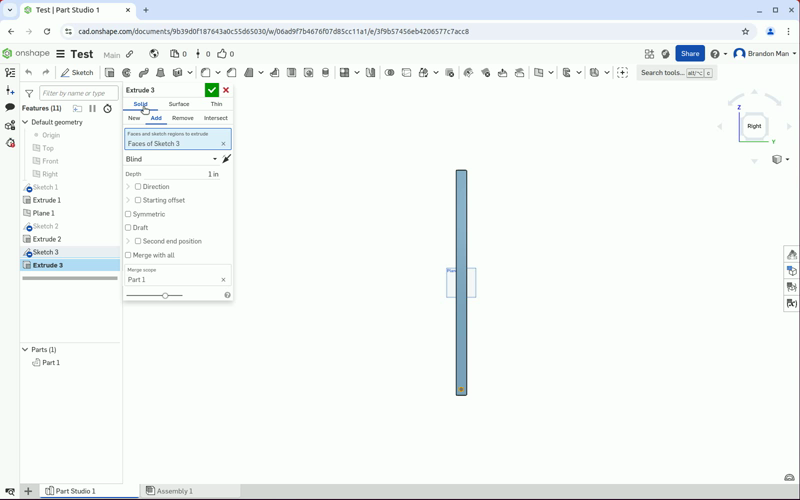
click(143, 106)
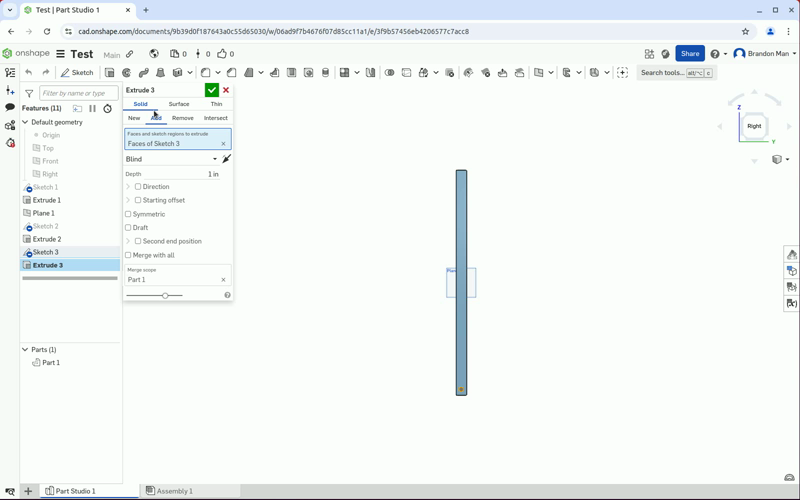
mouse_move(186, 120)
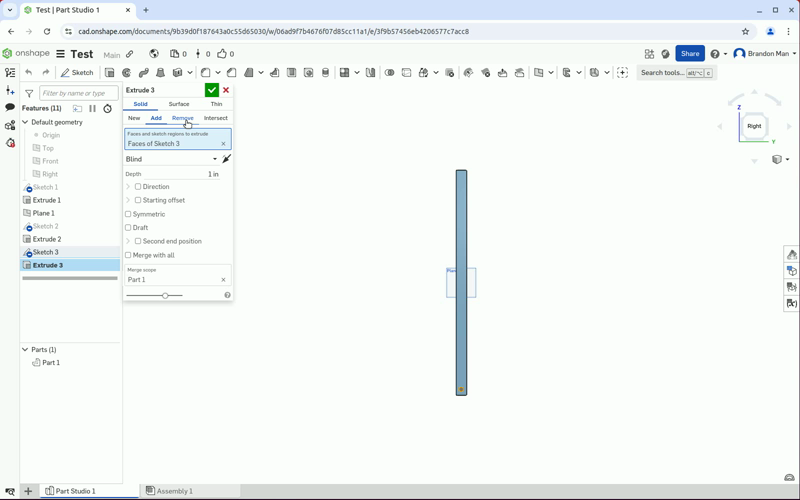
click(186, 120)
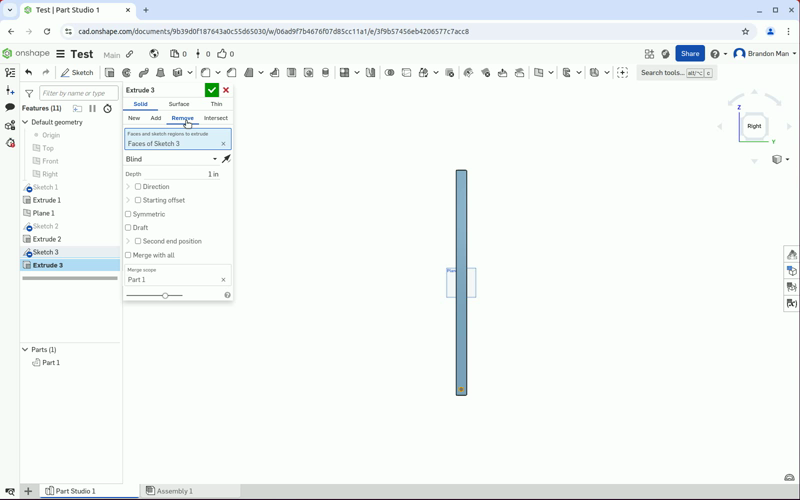
key(tab, 4)
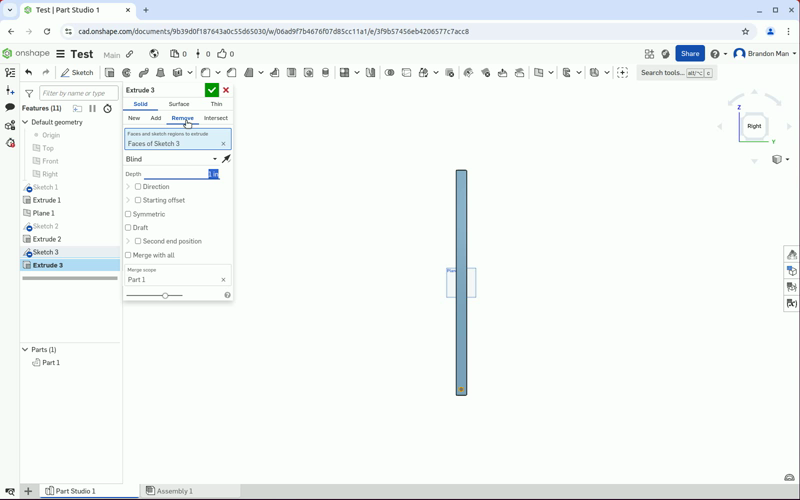
text(2.407)
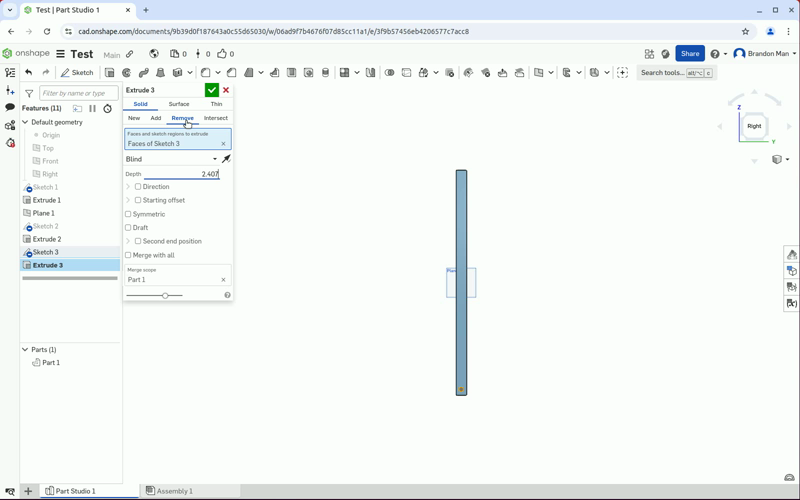
key(tab, 6)
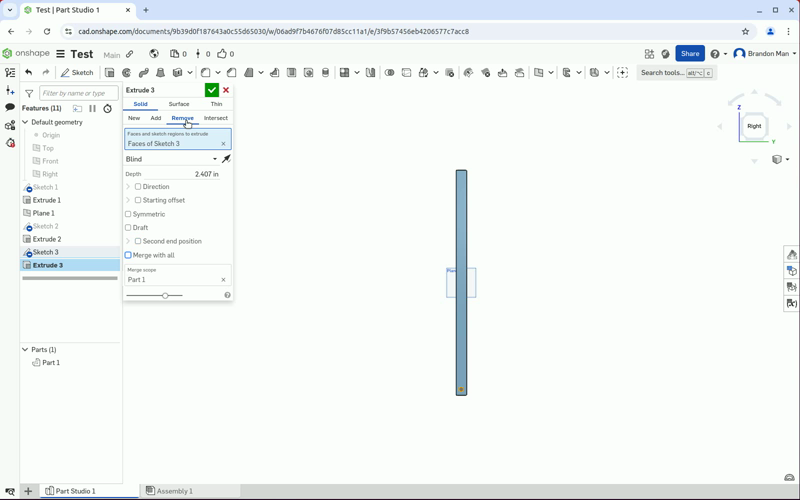
key(space)
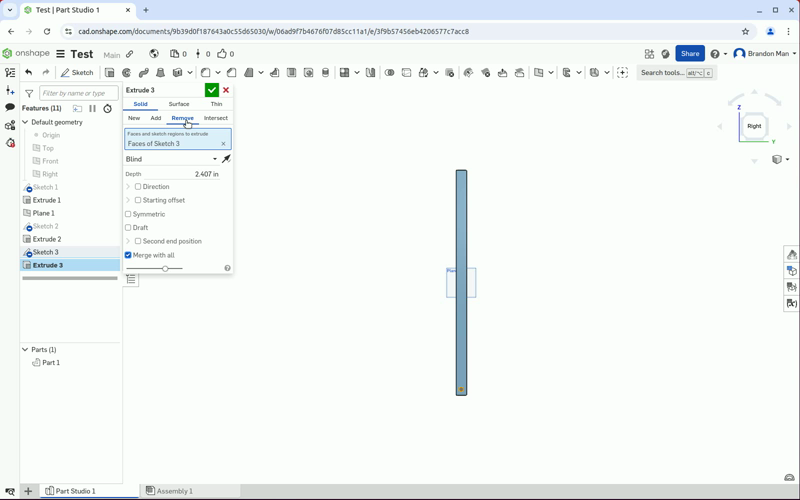
key(enter)
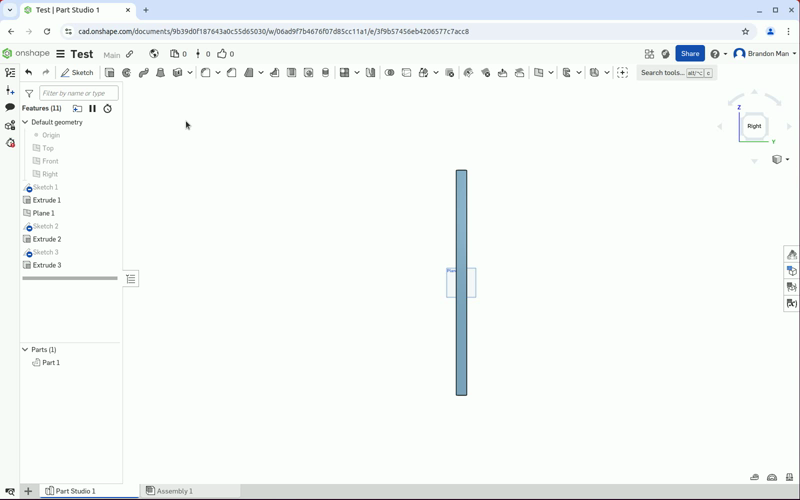
key(shift+h)
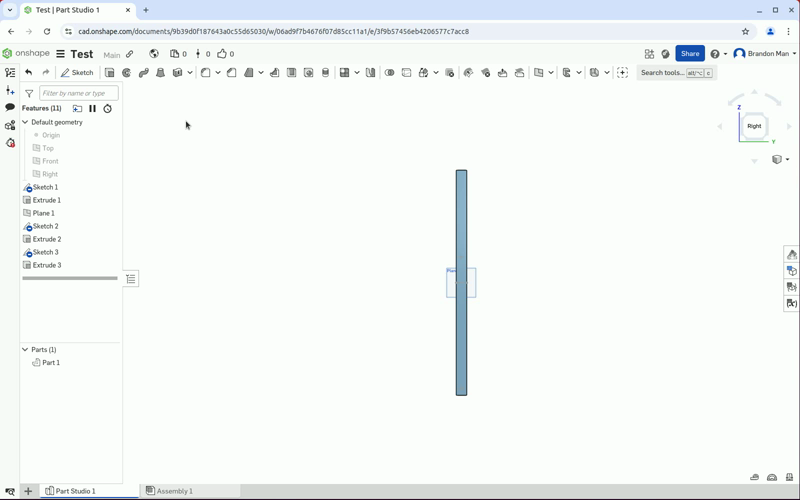
key(shift+h)
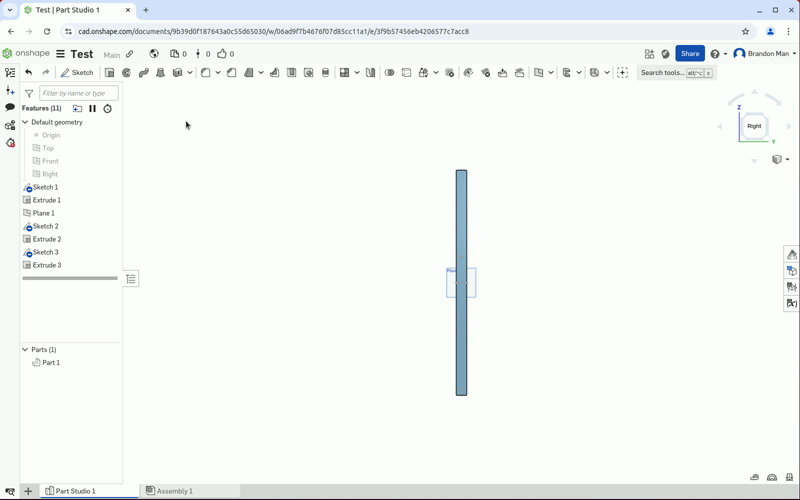
key(shift+7)
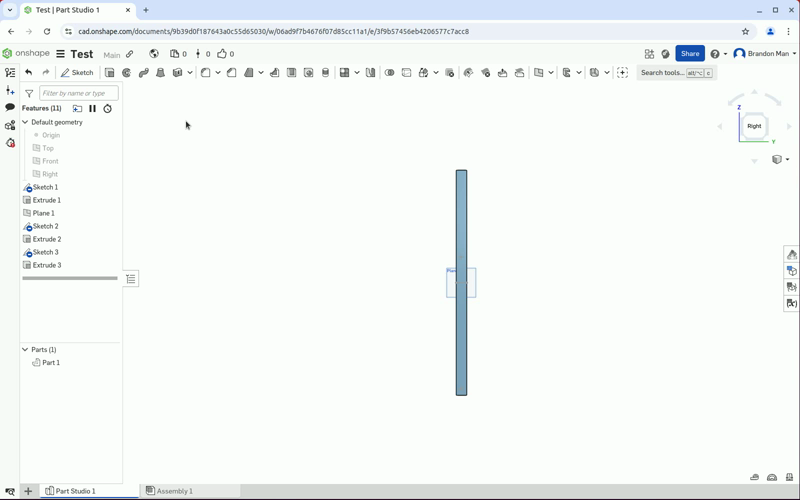
key(right, 2)
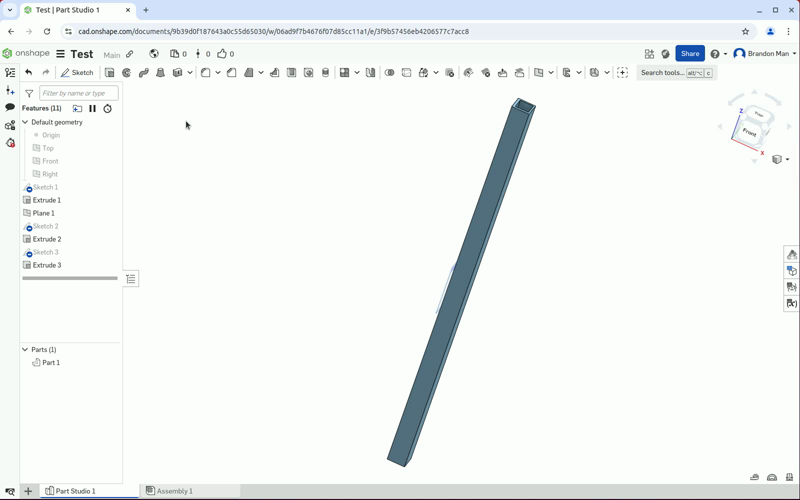
key(down, 2)
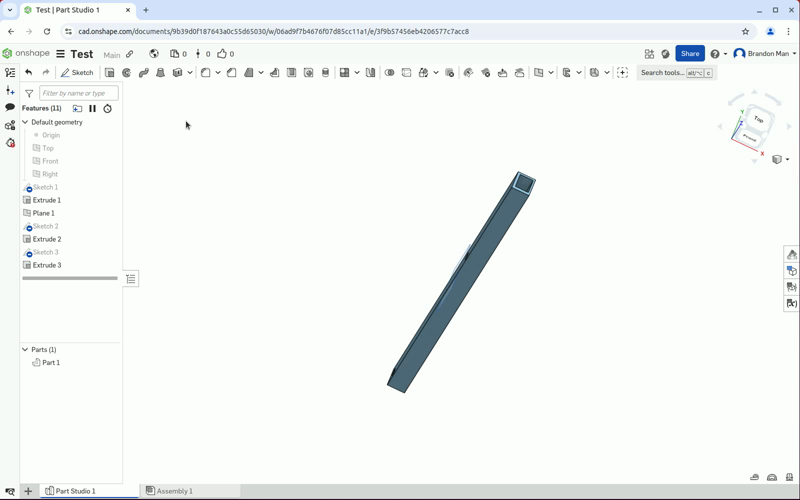
key(up, 2)
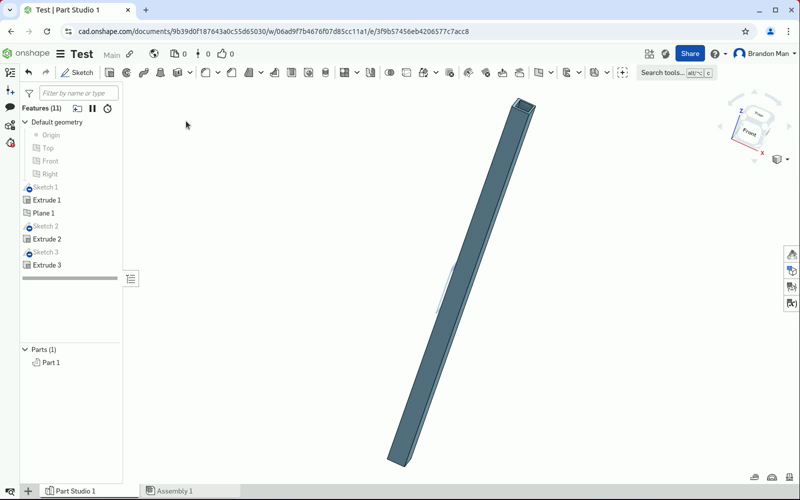
key(left, 2)
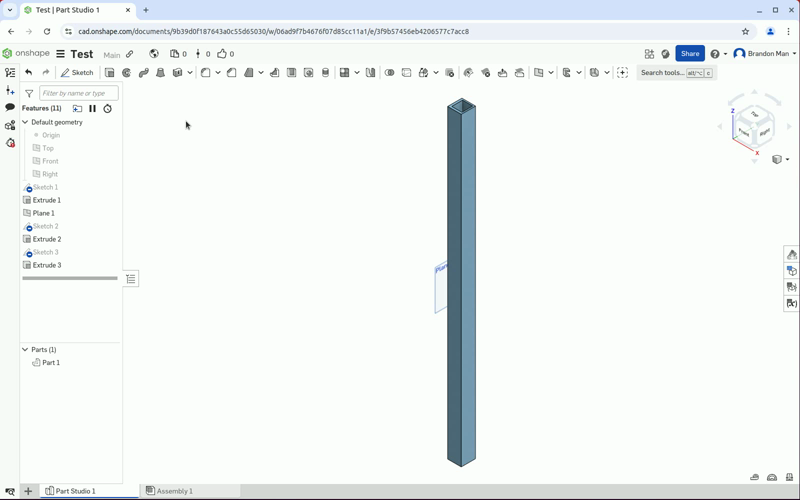
mouse_move(73, 189)
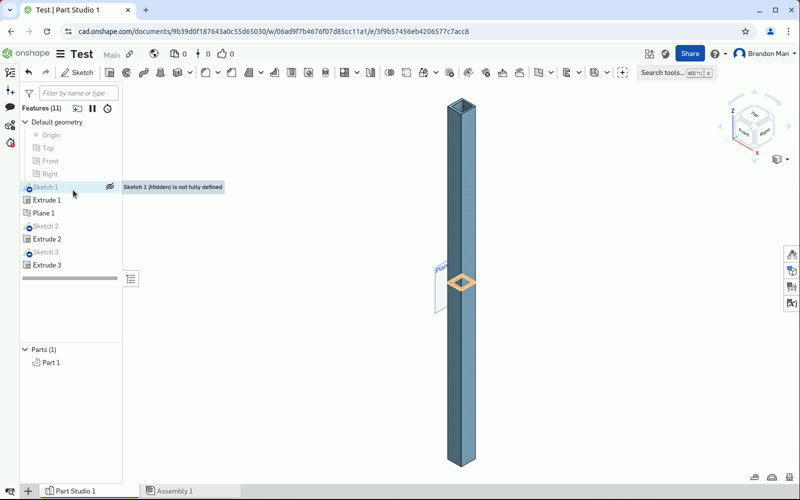
click(73, 189)